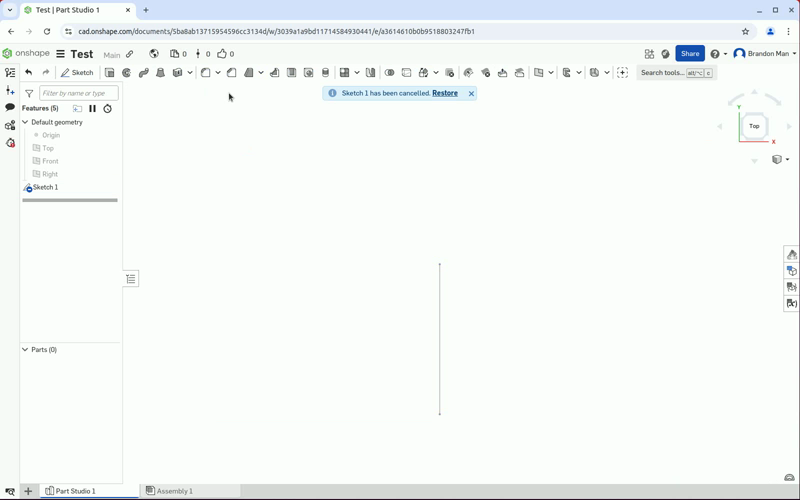
key(shift+h)
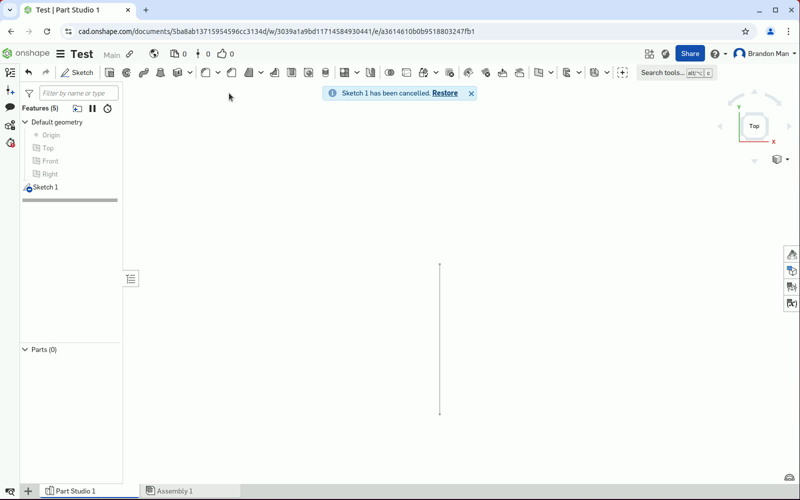
key(shift+s)
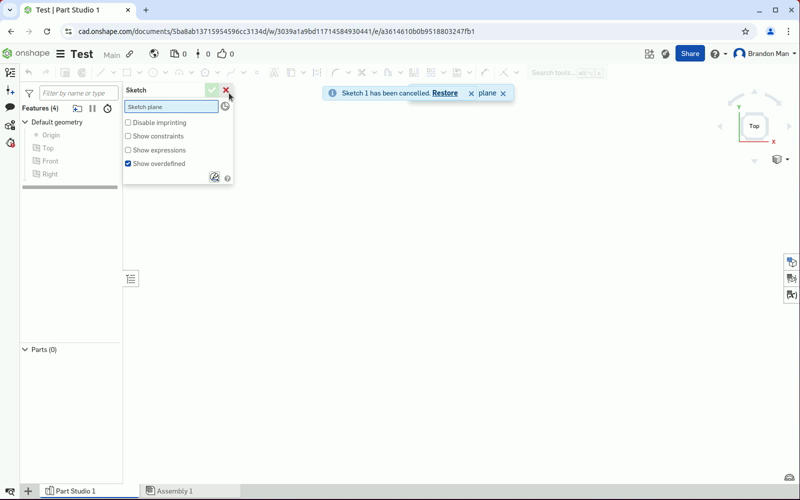
mouse_move(73, 150)
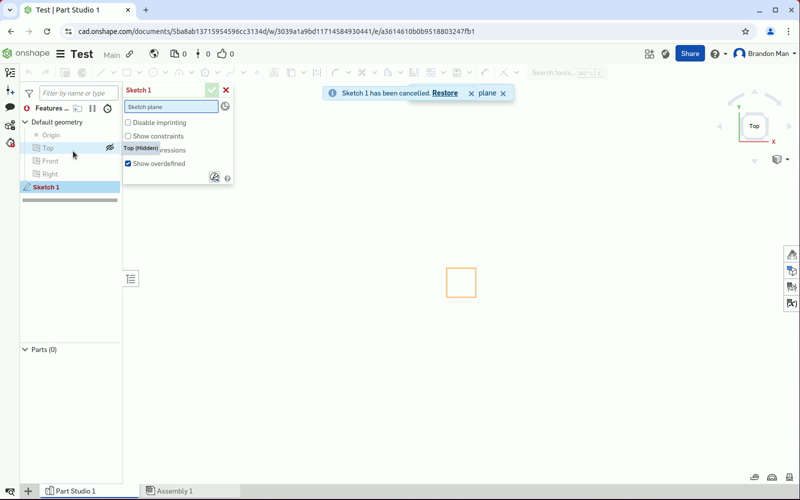
click(73, 150)
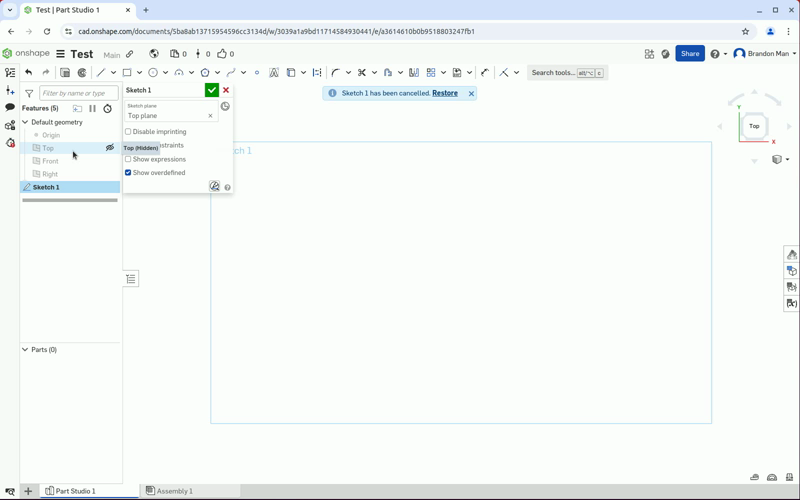
mouse_move(73, 352)
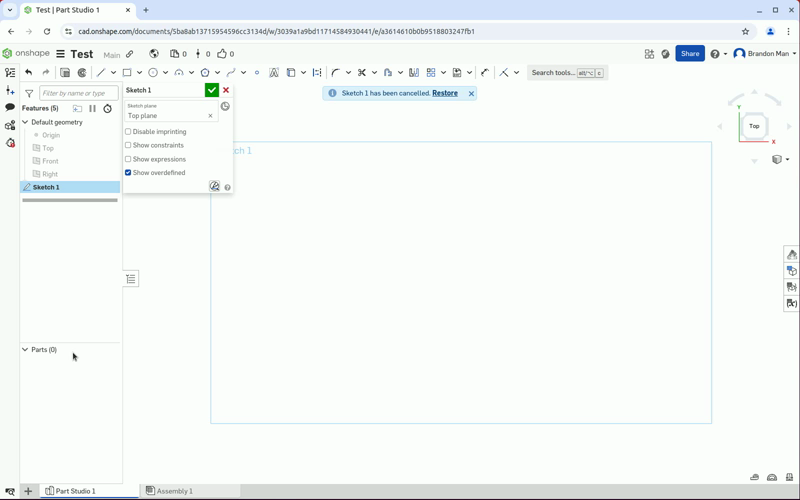
key(y)
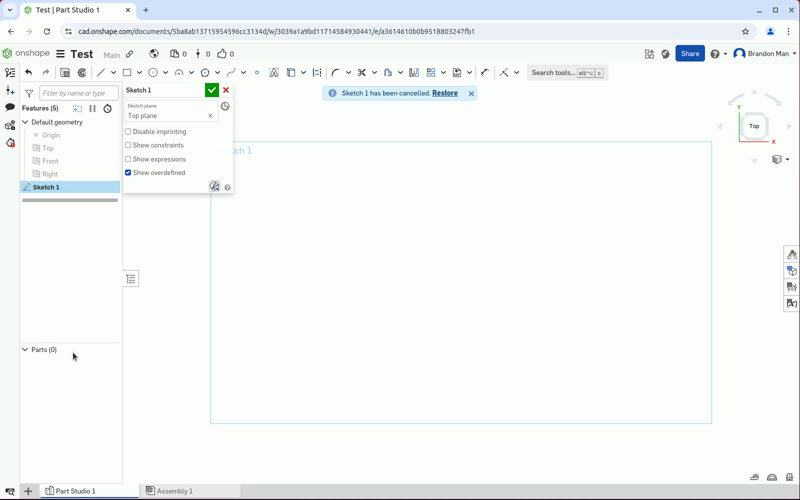
key(c)
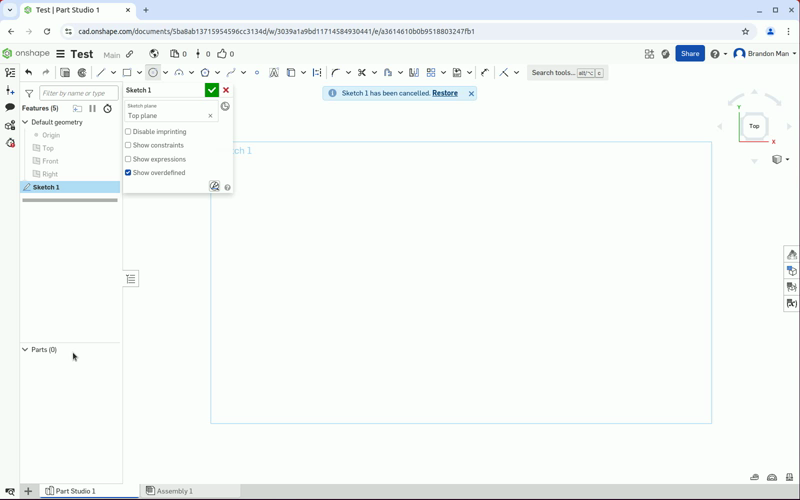
key_down(shift)
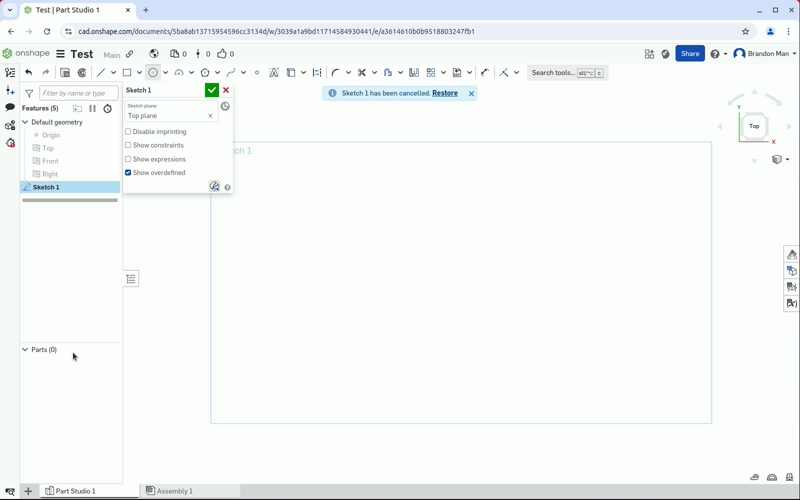
mouse_move(461, 282)
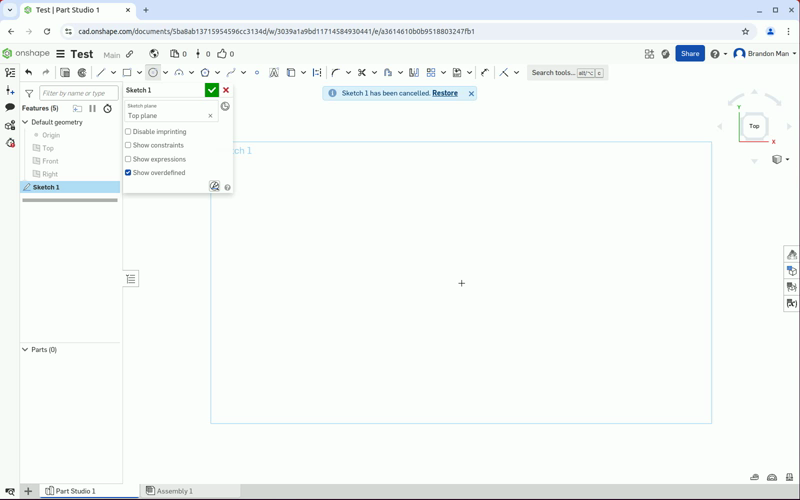
click(461, 282)
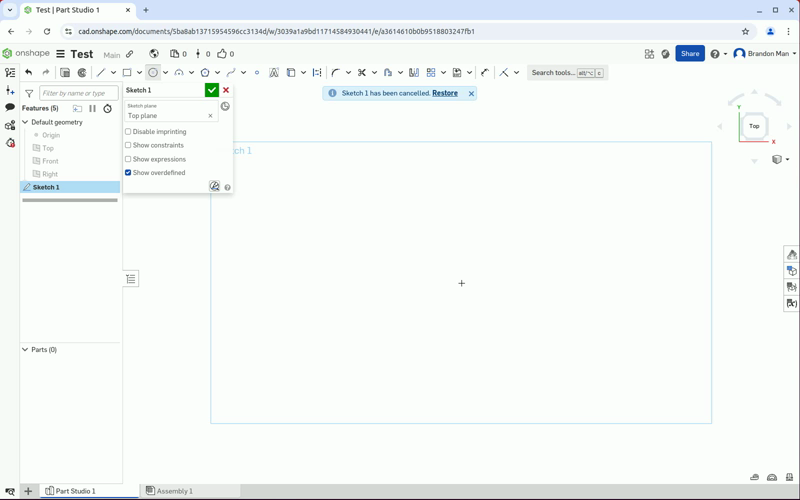
key_up(shift)
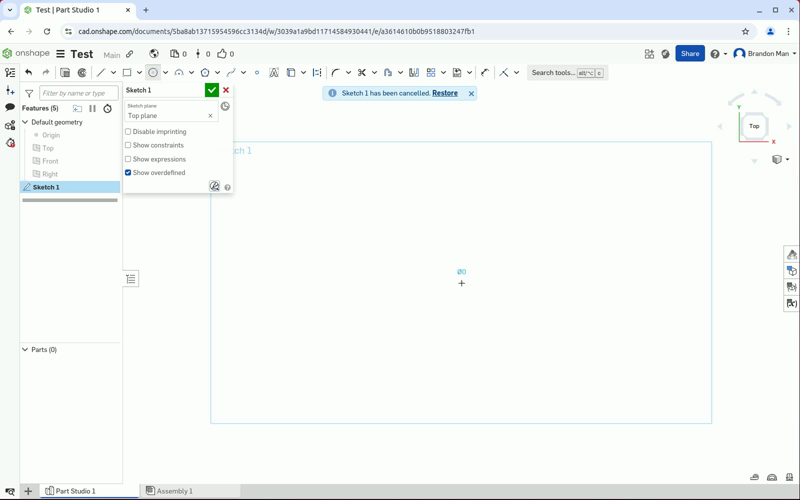
mouse_move(470, 282)
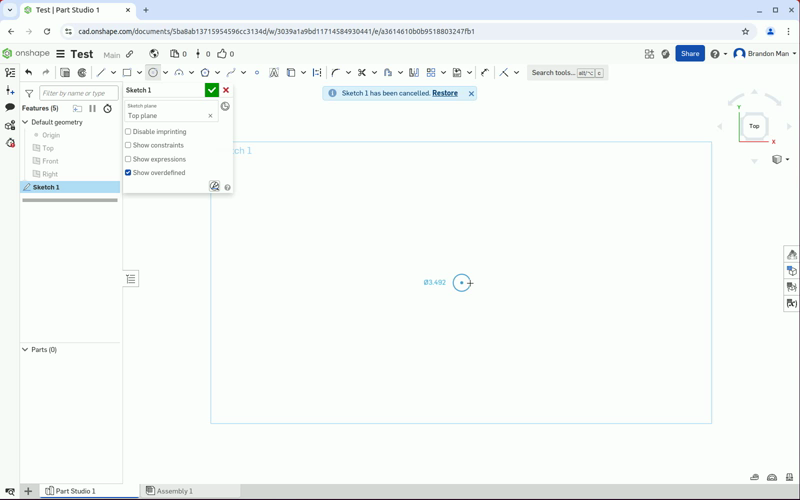
click(470, 282)
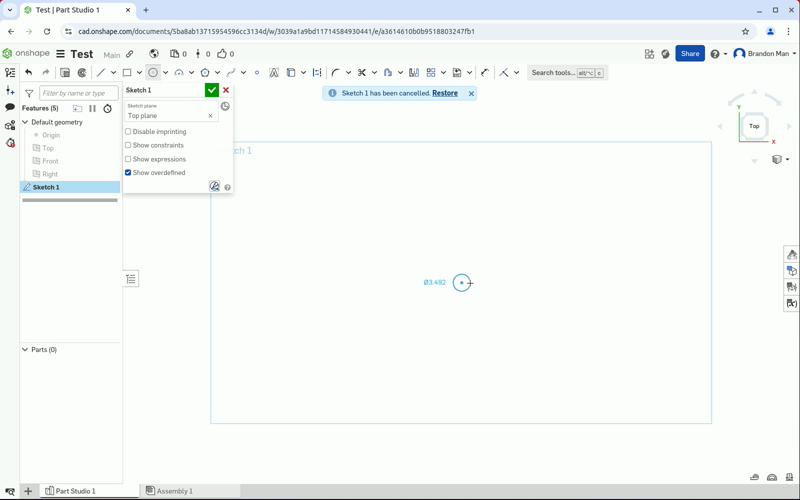
key(esc)
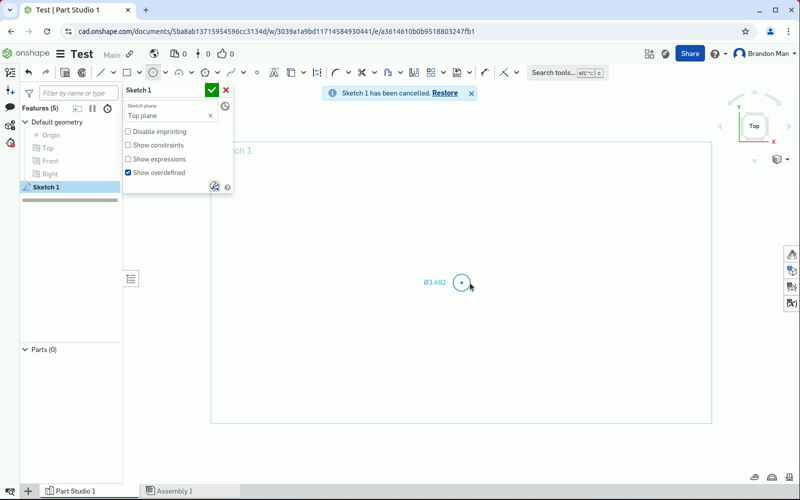
mouse_move(465, 288)
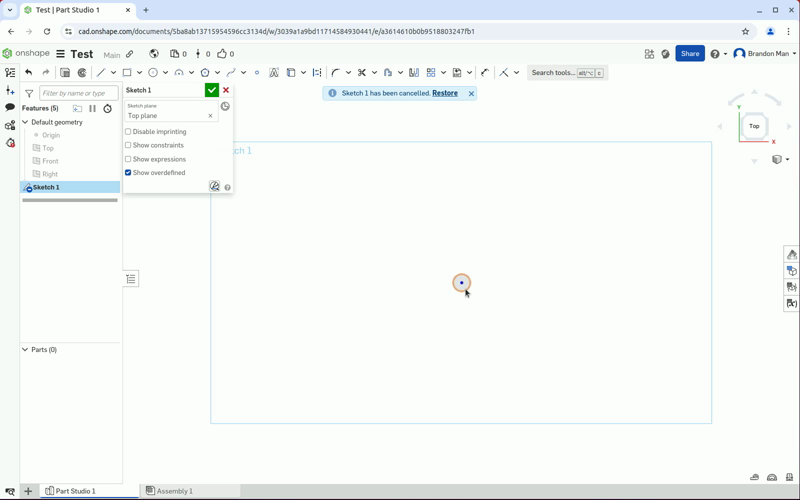
scroll(6)
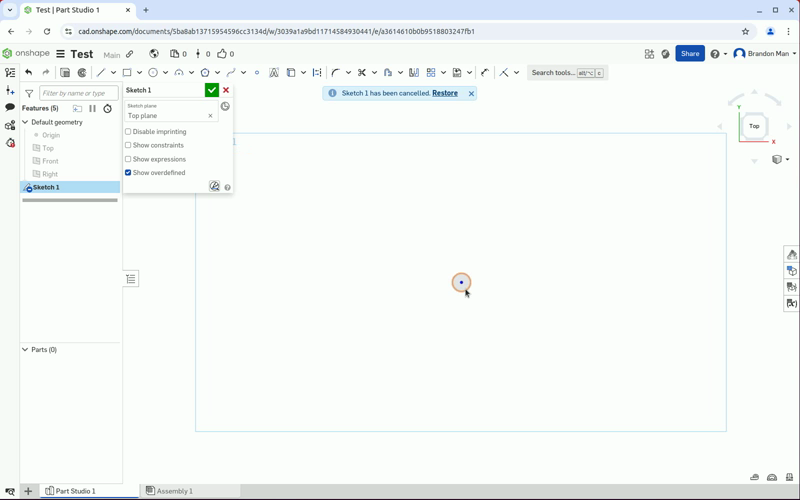
scroll(6)
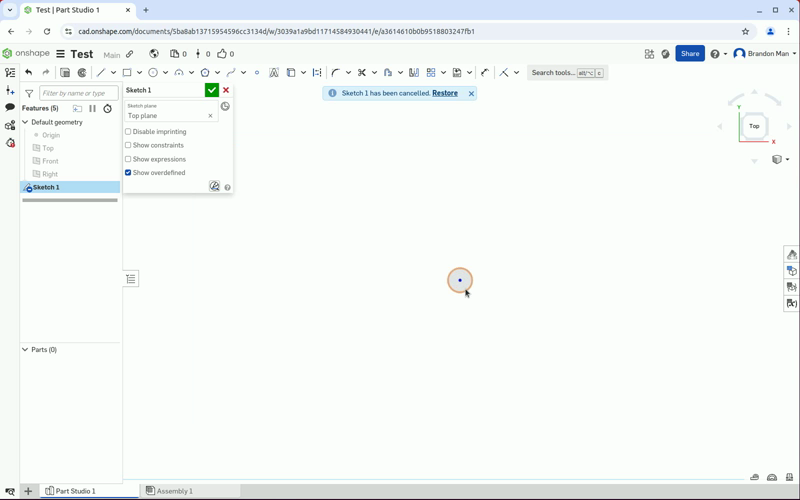
scroll(6)
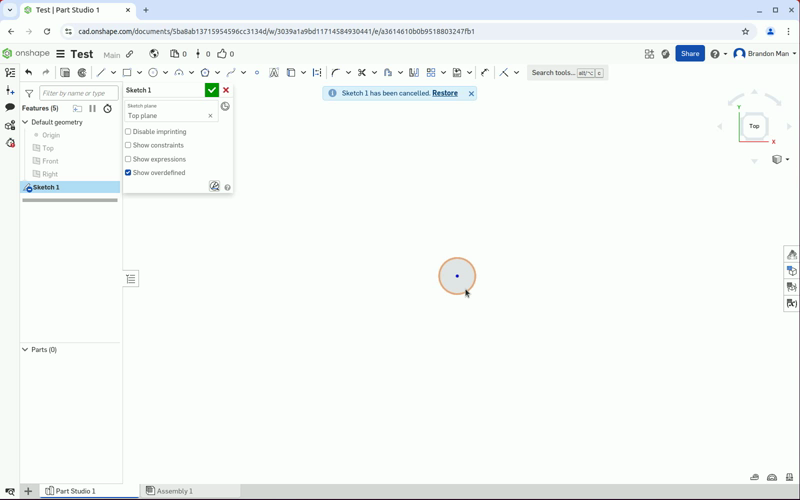
scroll(6)
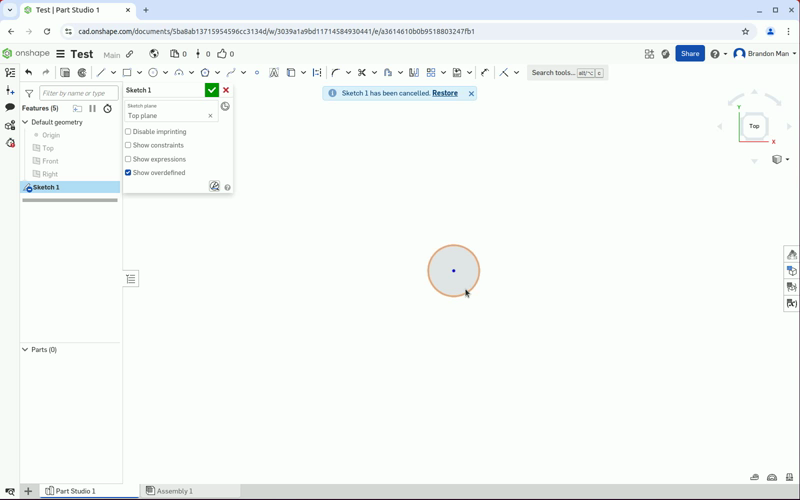
scroll(6)
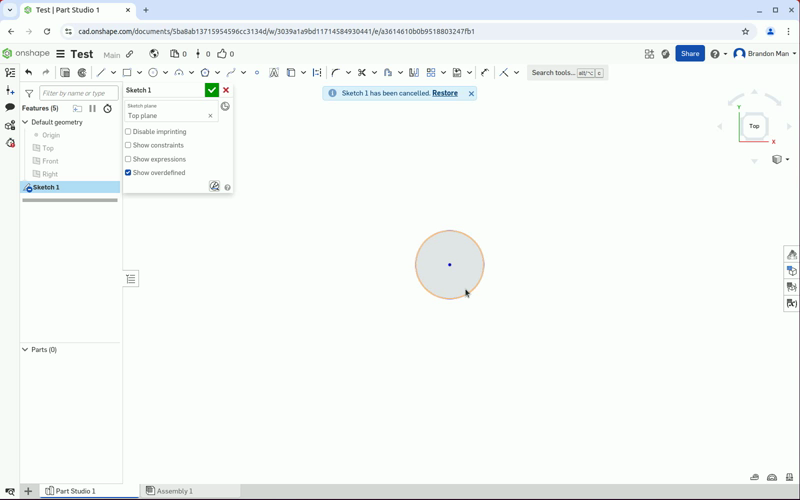
scroll(6)
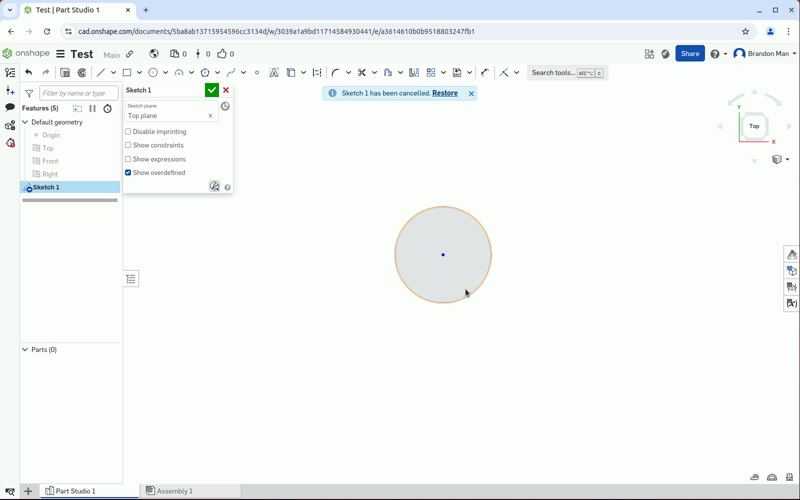
scroll(6)
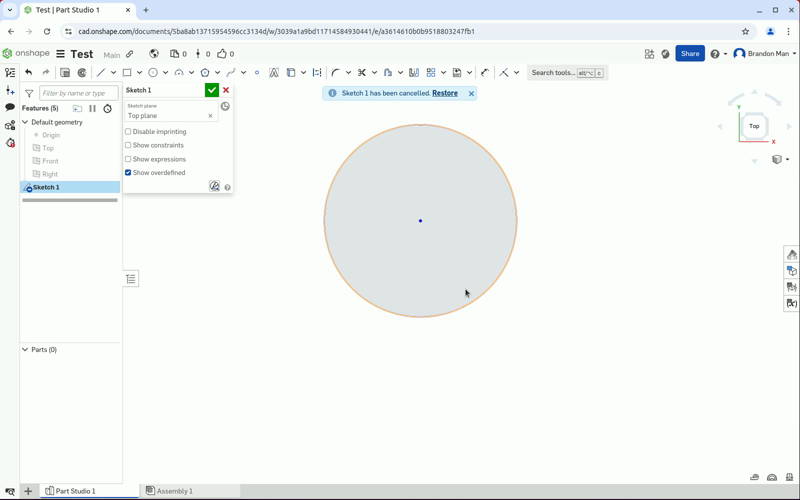
click(465, 288)
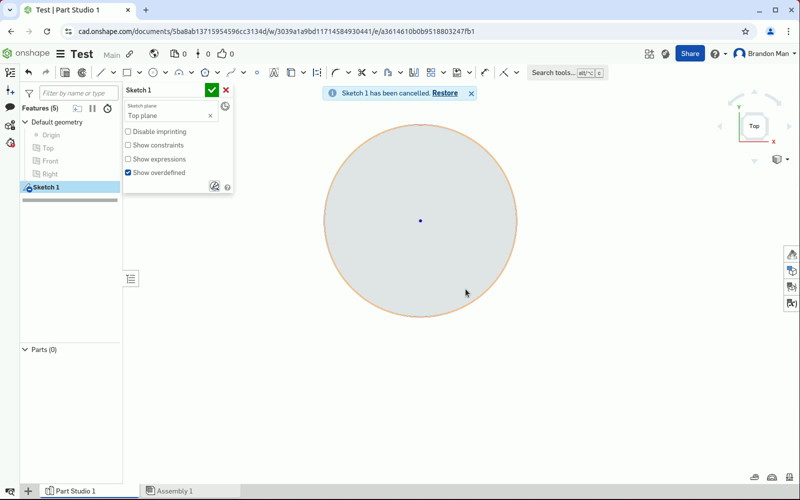
scroll(-6)
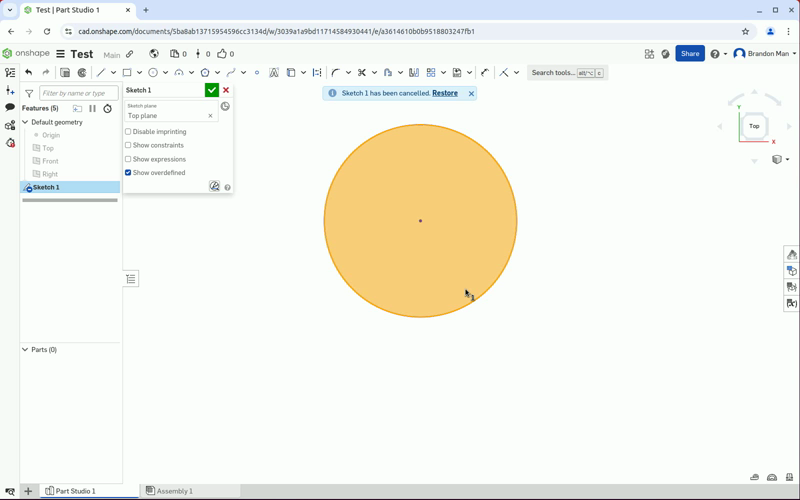
scroll(-6)
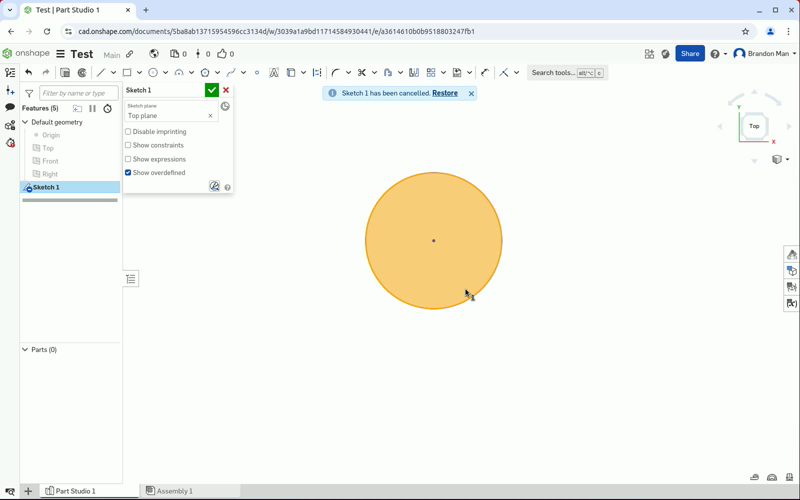
scroll(-6)
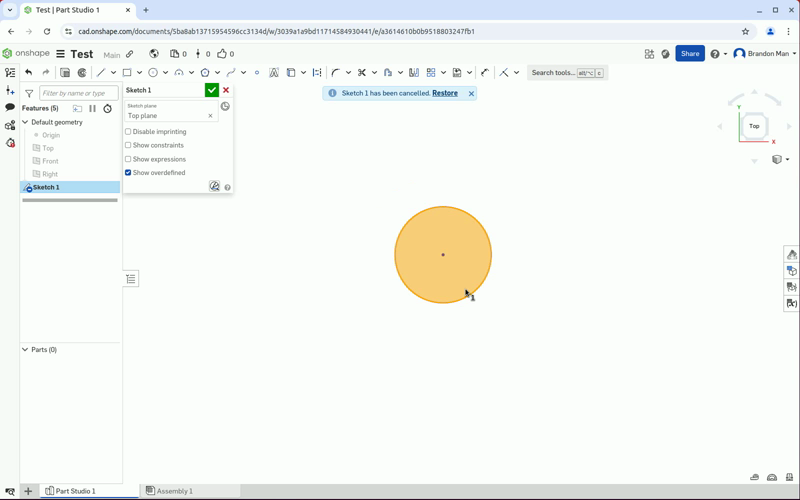
scroll(-6)
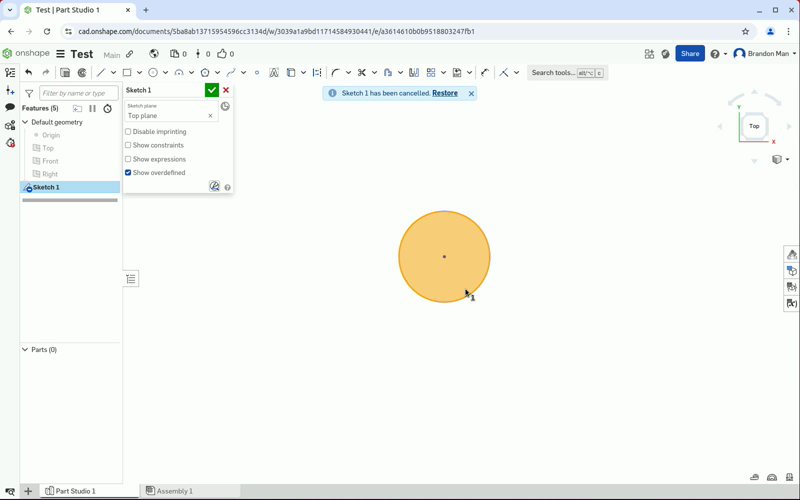
scroll(-6)
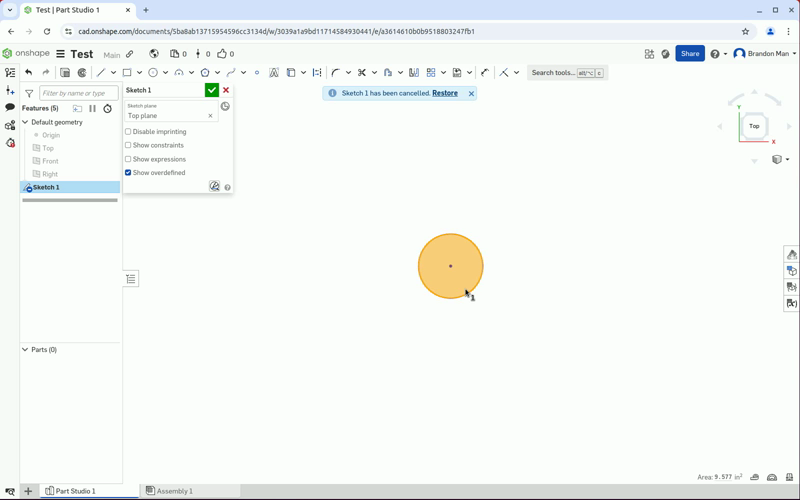
scroll(-6)
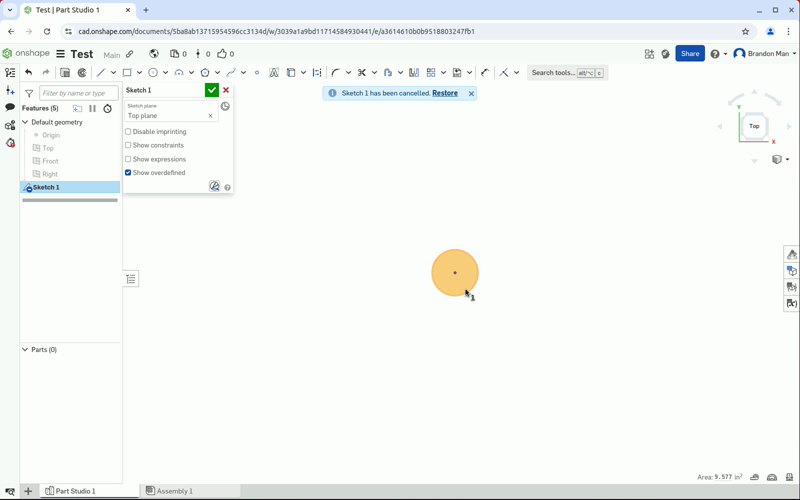
scroll(-6)
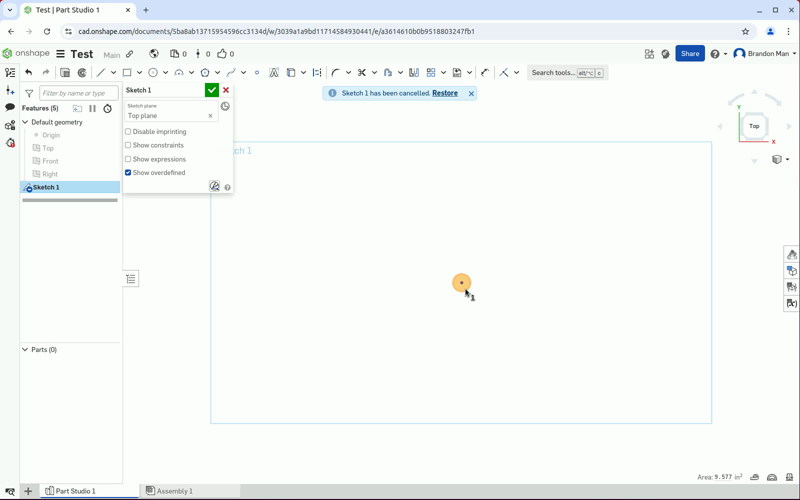
mouse_move(73, 352)
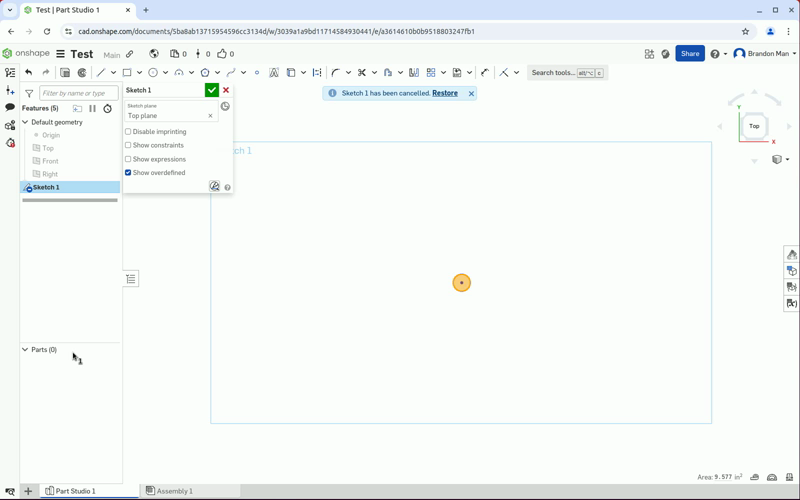
key(shift+y)
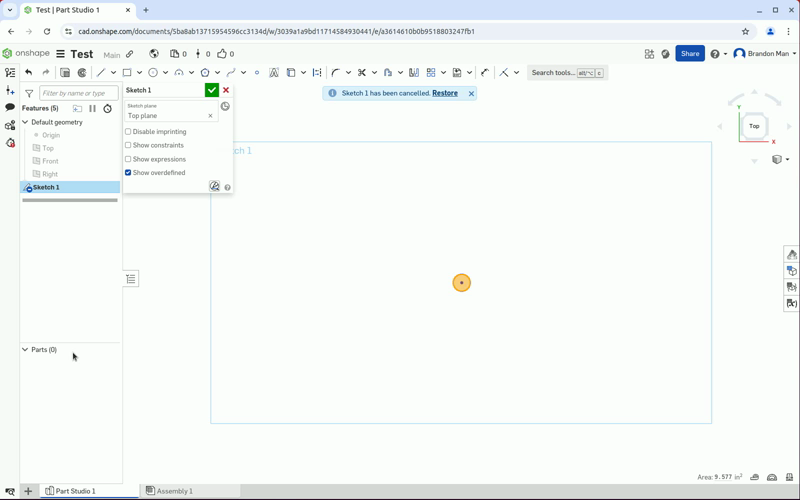
key(shift+e)
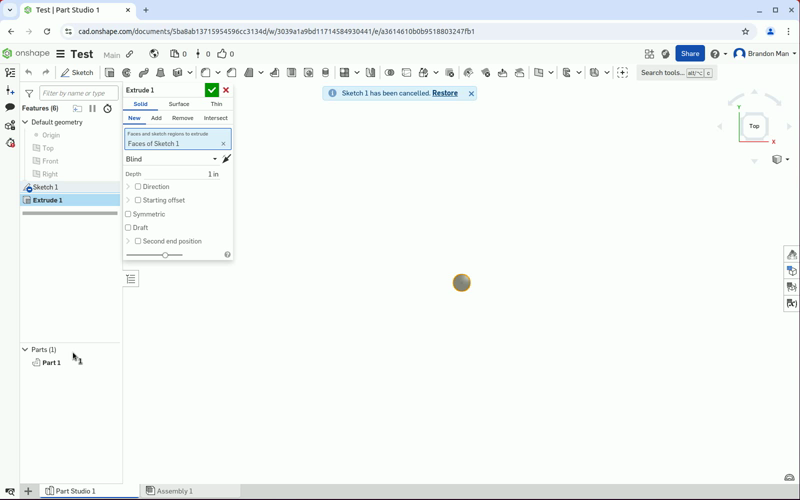
mouse_move(143, 106)
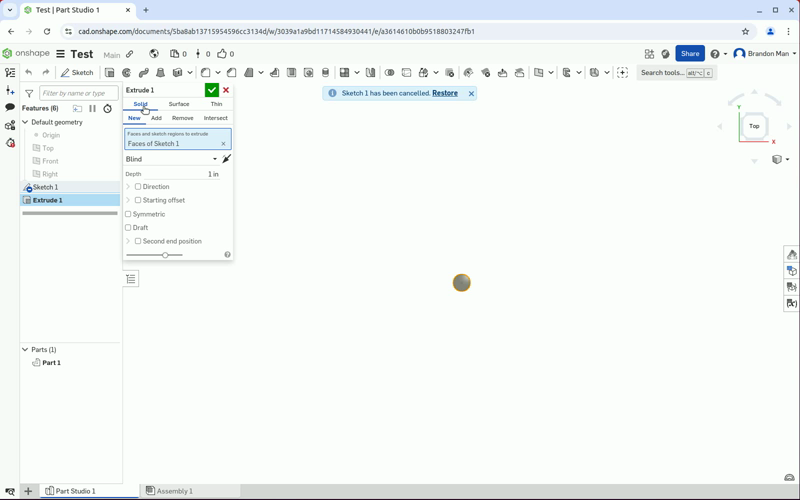
click(143, 106)
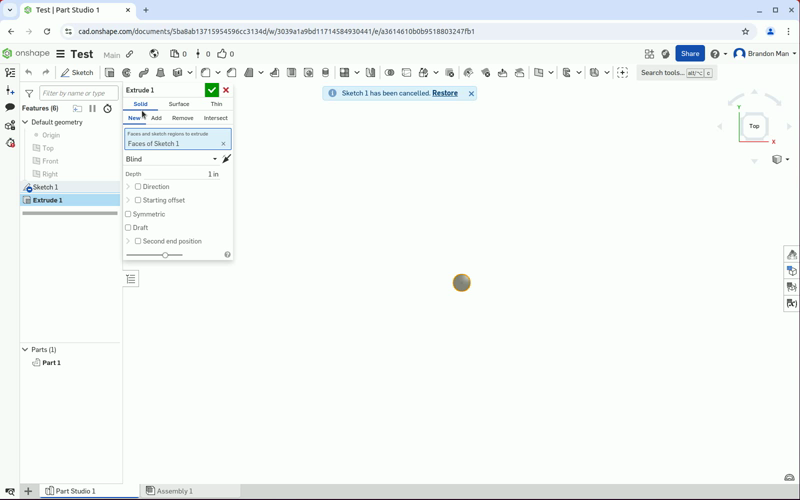
mouse_move(137, 120)
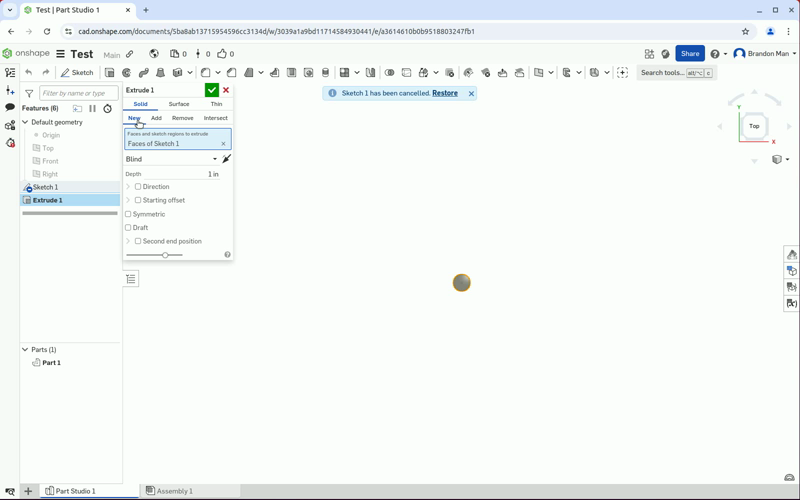
click(137, 120)
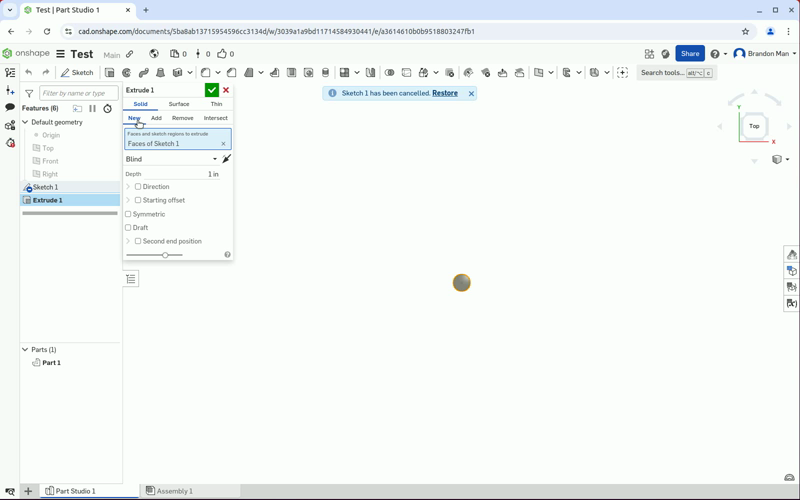
key(tab, 4)
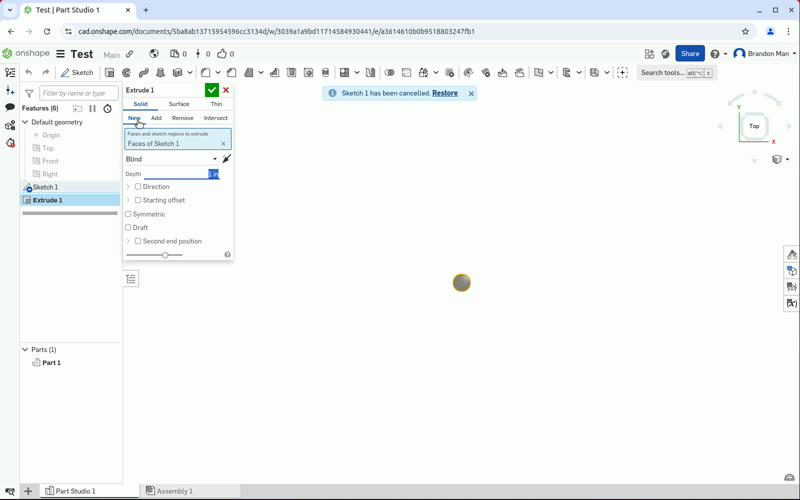
text(21.183)
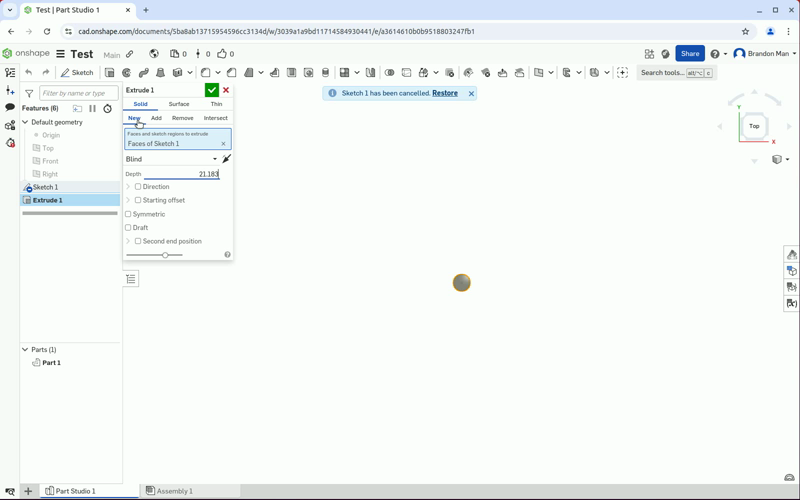
key(enter)
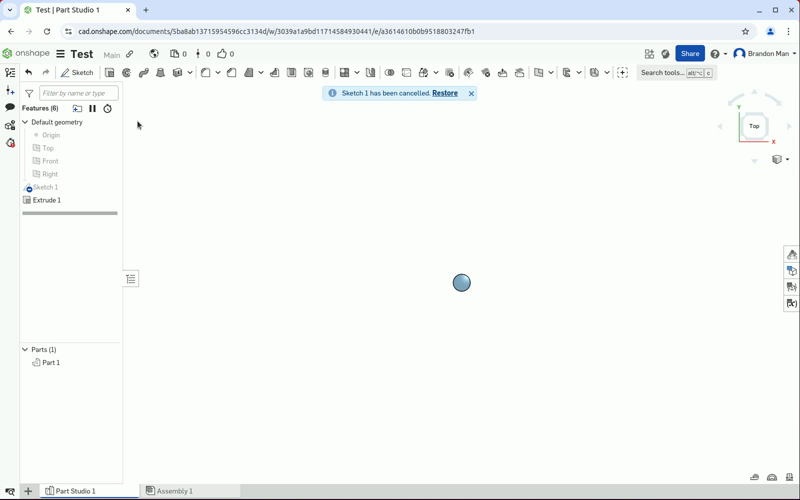
key(shift+h)
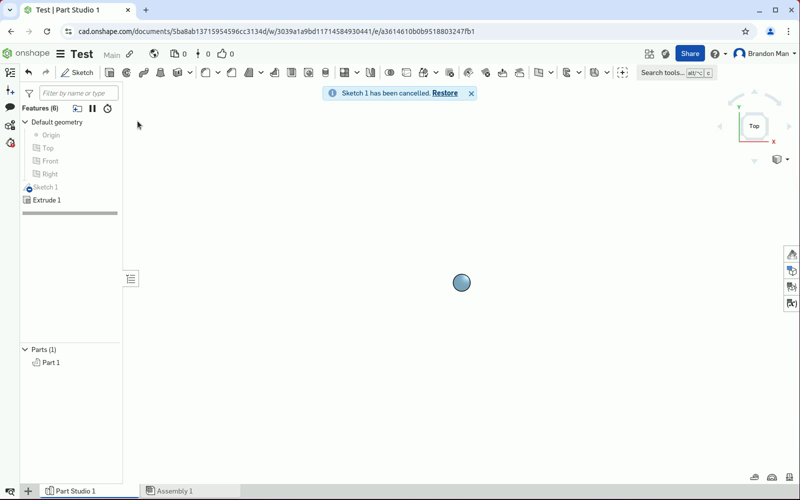
key(shift+h)
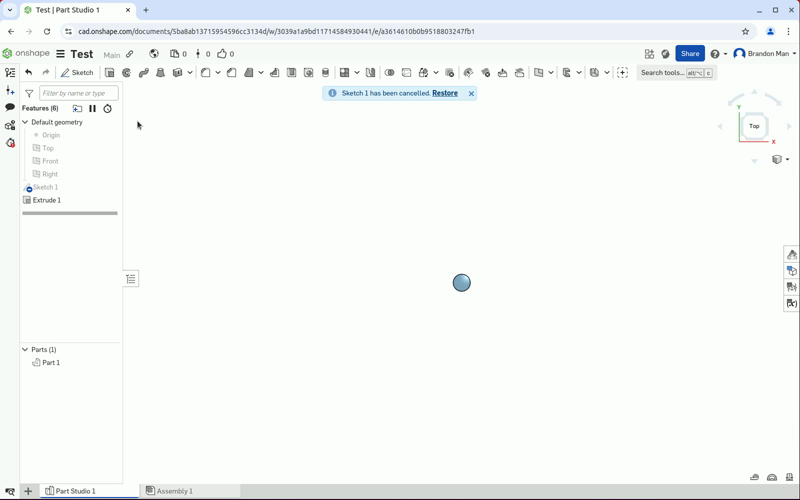
mouse_move(73, 189)
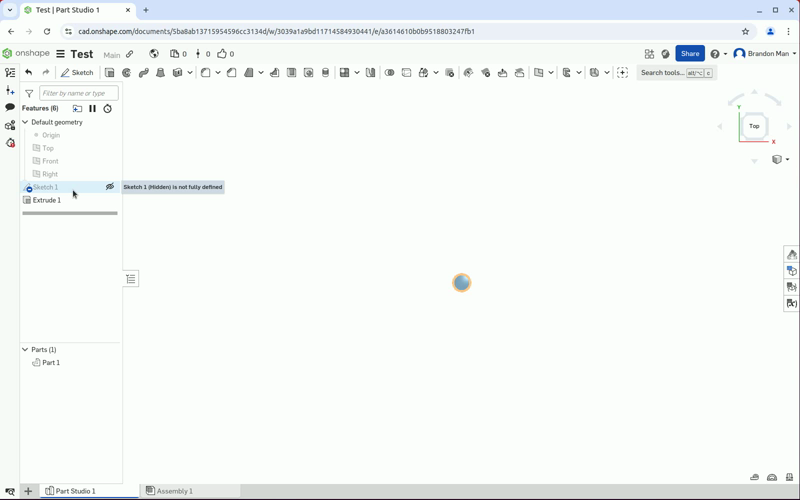
click(73, 189)
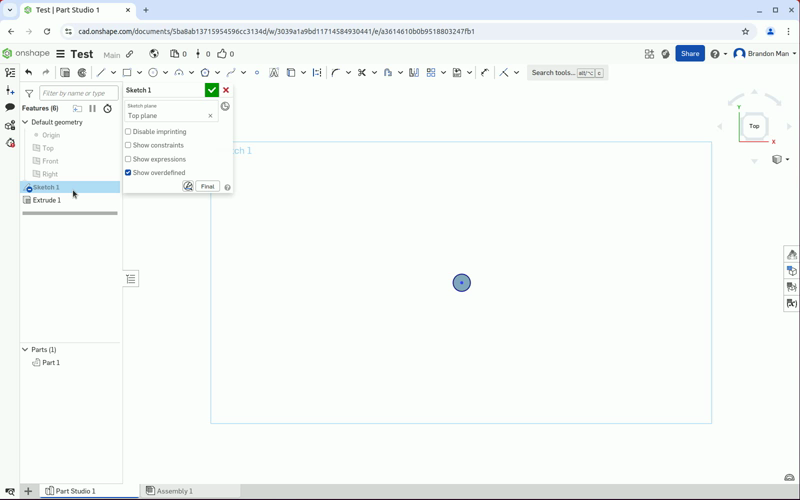
mouse_move(229, 92)
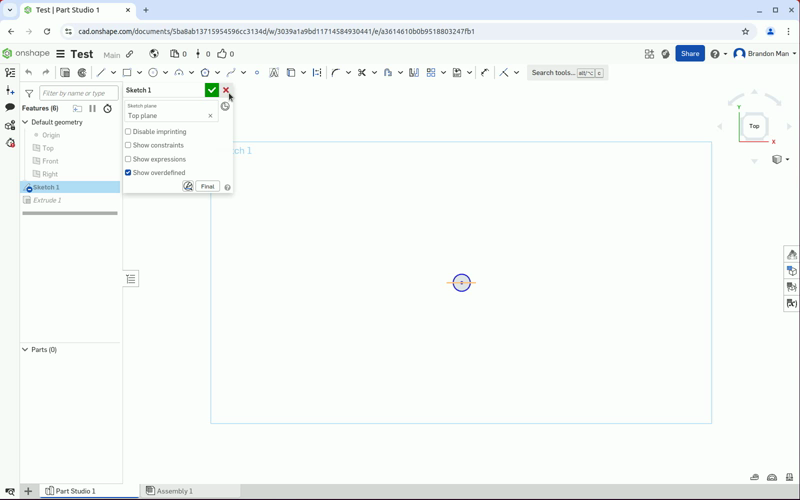
click(229, 92)
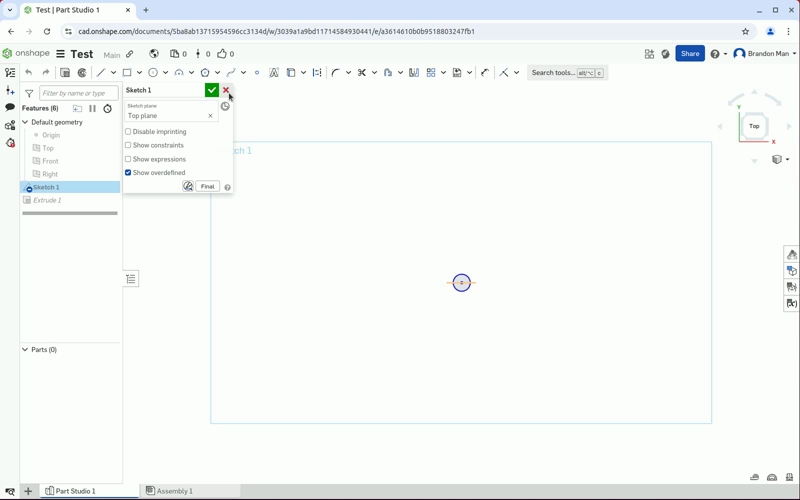
key(shift+s)
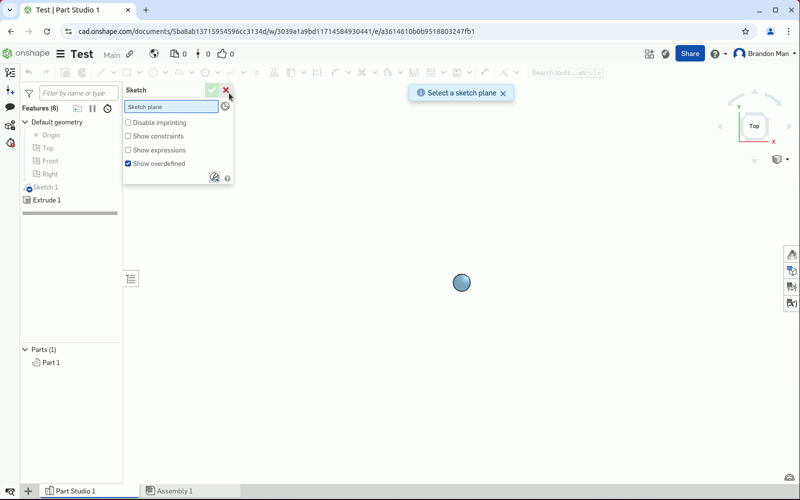
mouse_move(73, 150)
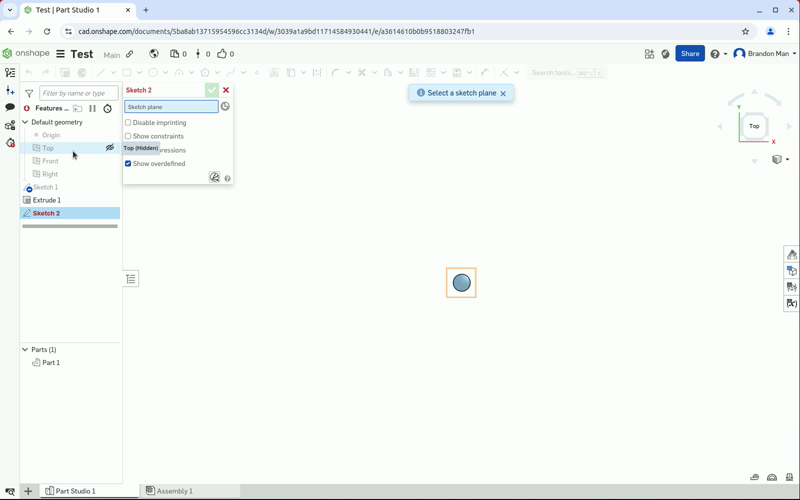
click(73, 150)
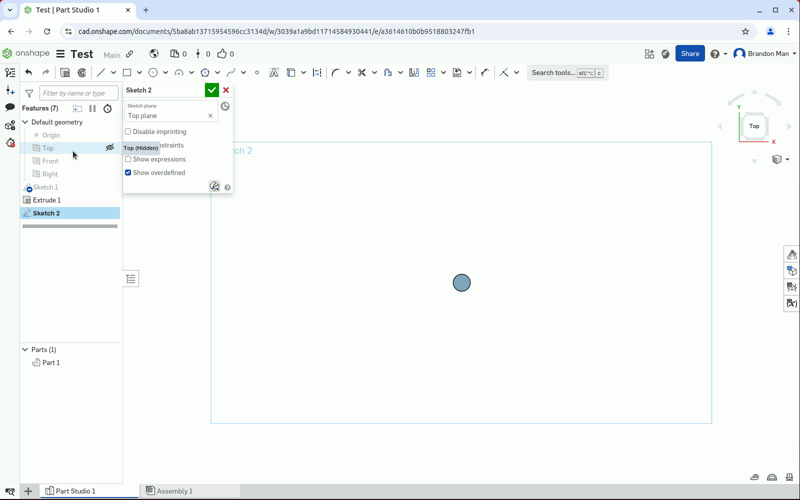
mouse_move(73, 352)
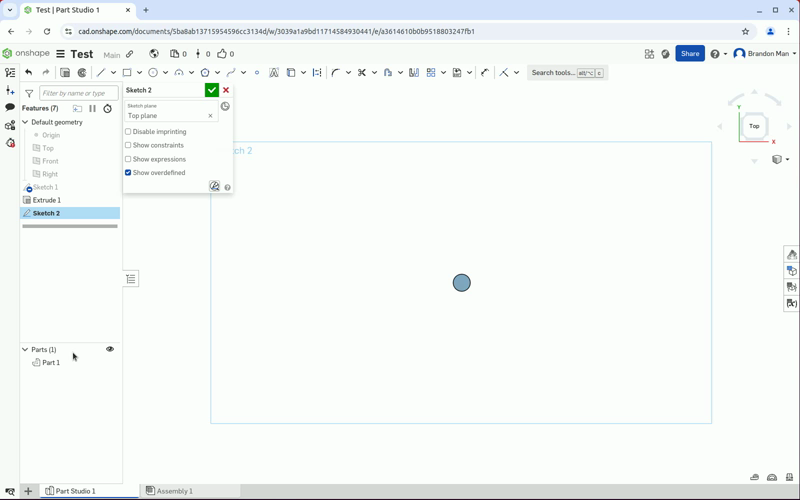
key(y)
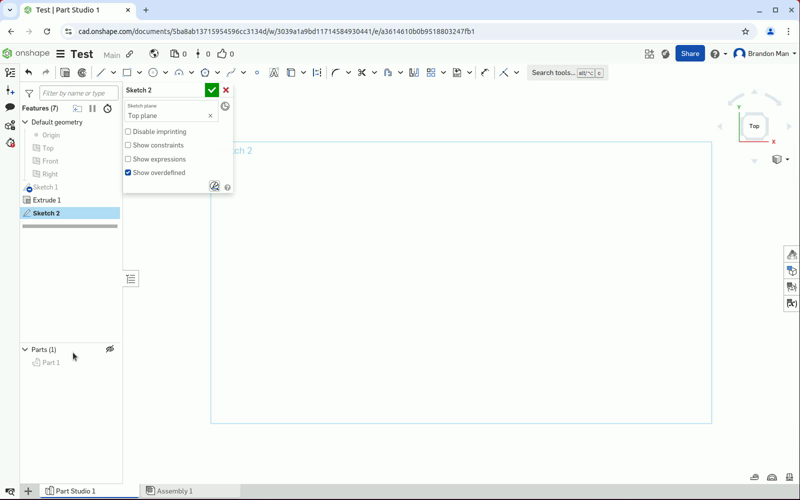
key(c)
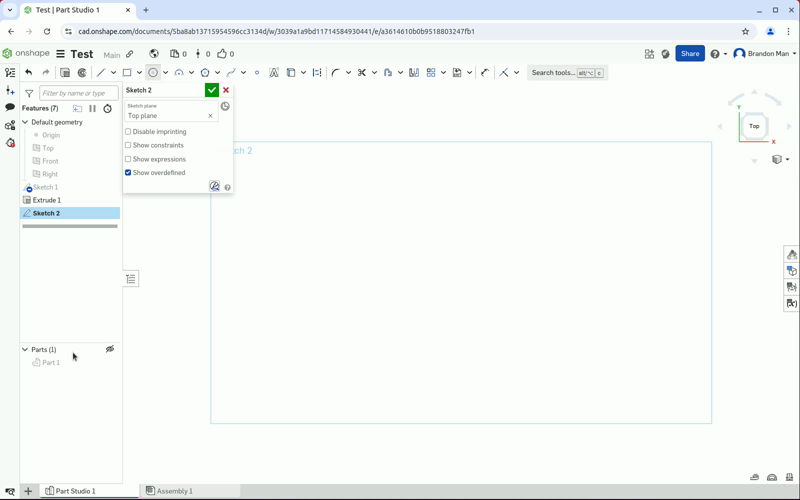
key_down(shift)
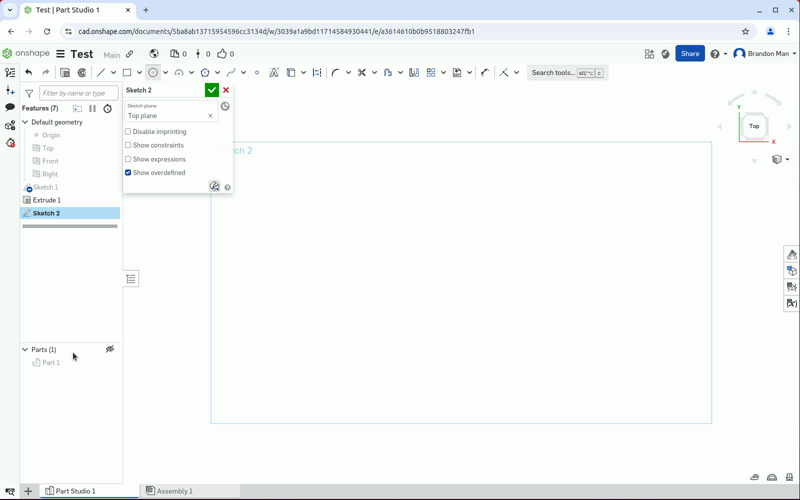
mouse_move(454, 275)
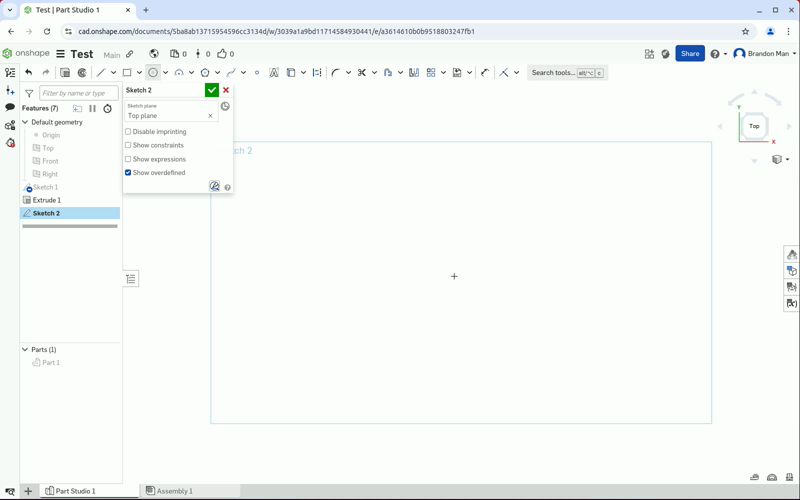
click(454, 275)
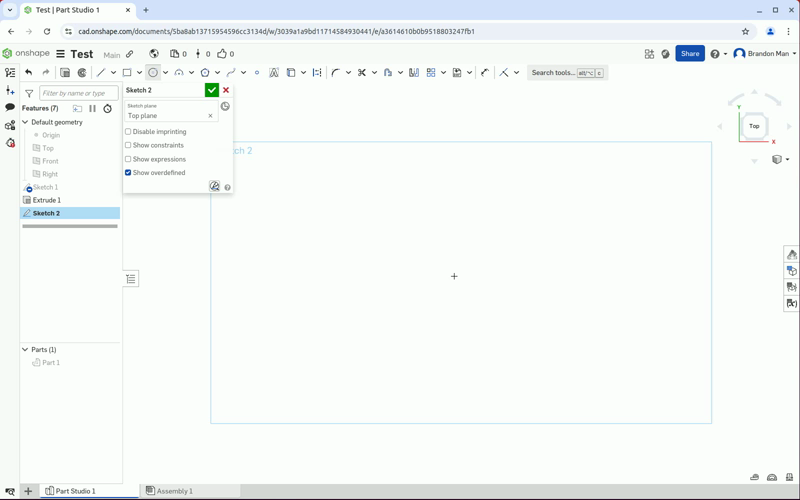
key_up(shift)
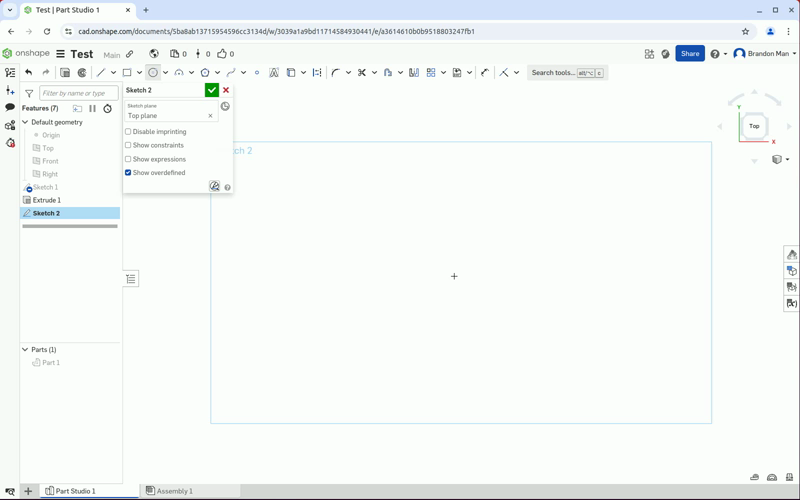
mouse_move(456, 275)
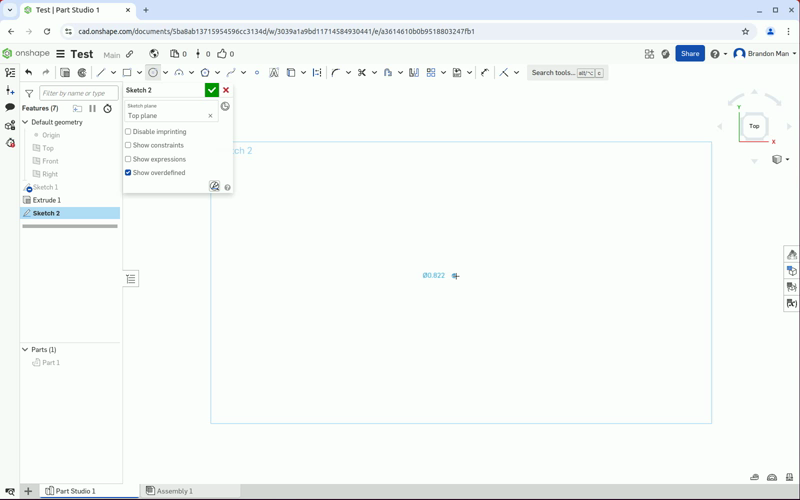
scroll(6)
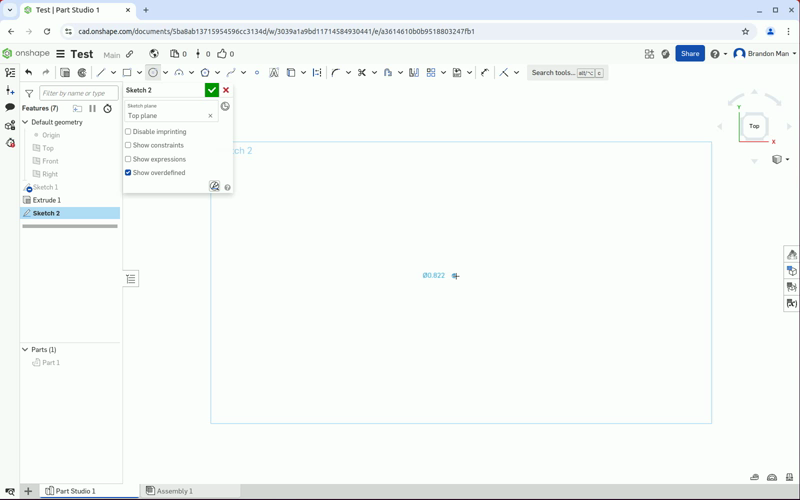
scroll(6)
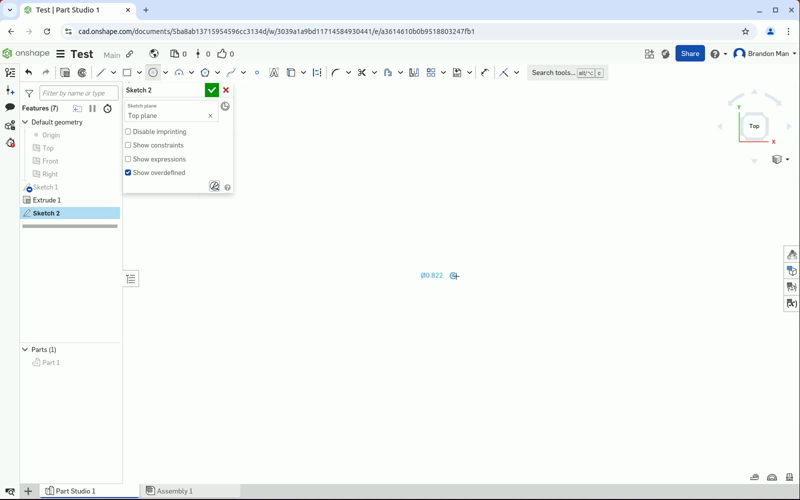
scroll(6)
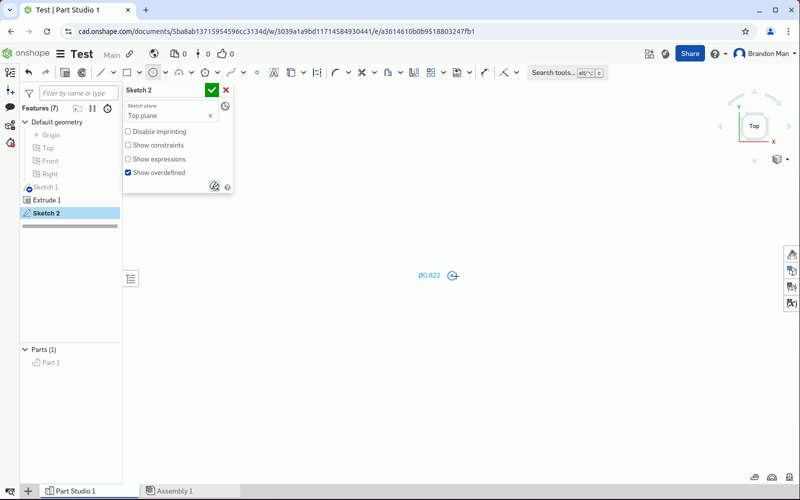
scroll(6)
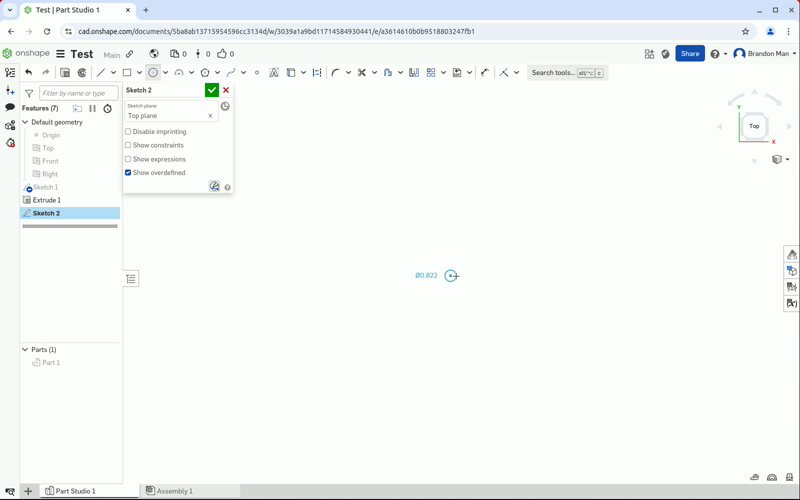
scroll(6)
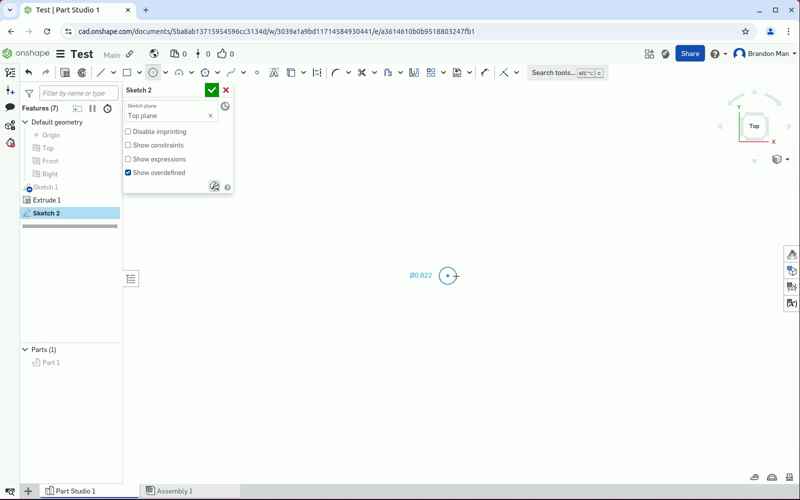
scroll(6)
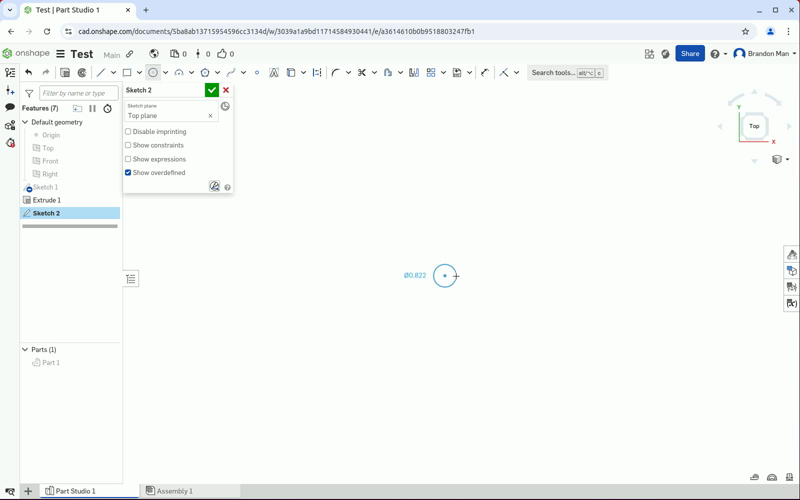
scroll(6)
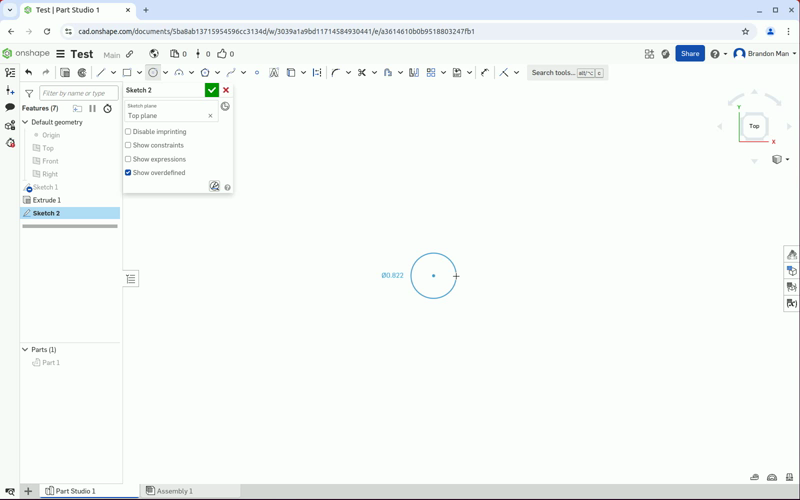
click(456, 275)
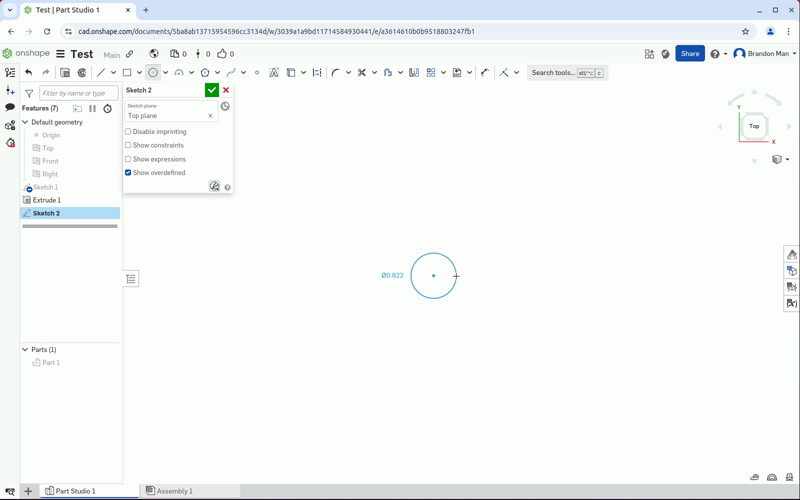
scroll(-6)
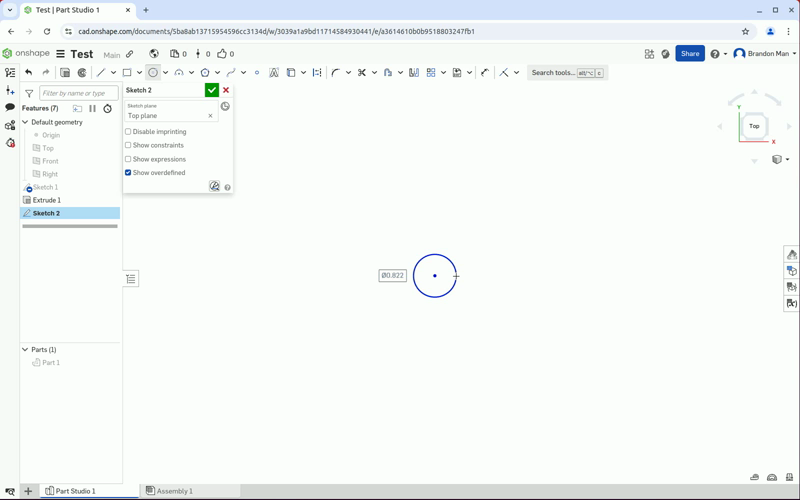
scroll(-6)
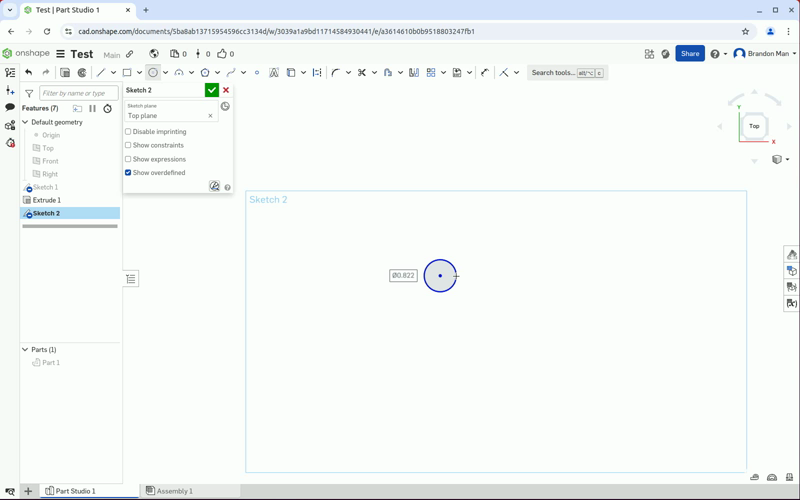
scroll(-6)
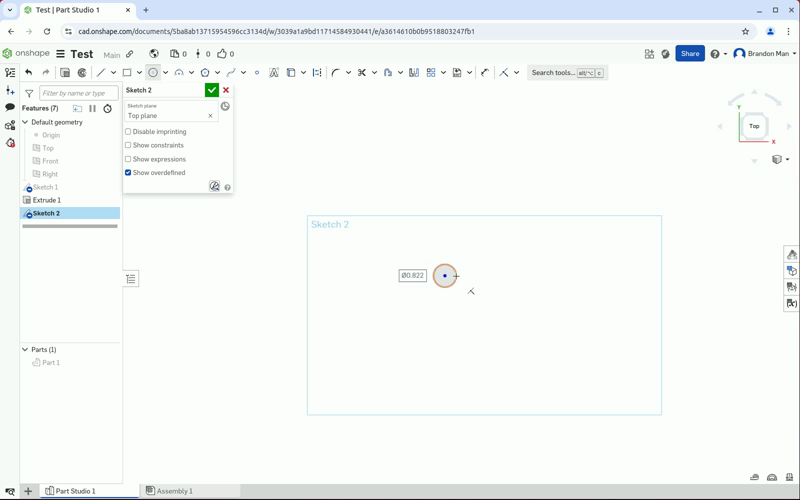
scroll(-6)
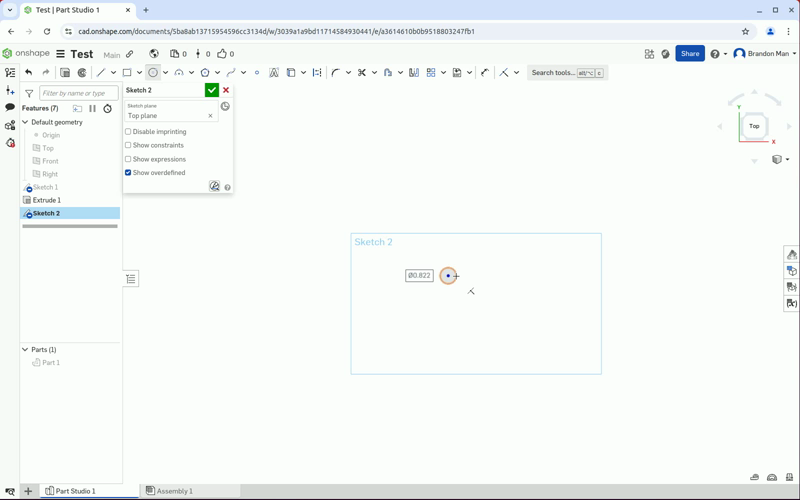
scroll(-6)
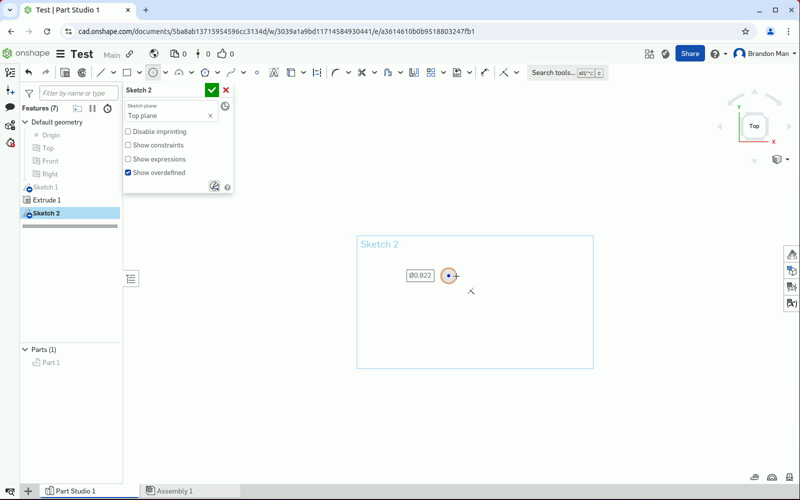
scroll(-6)
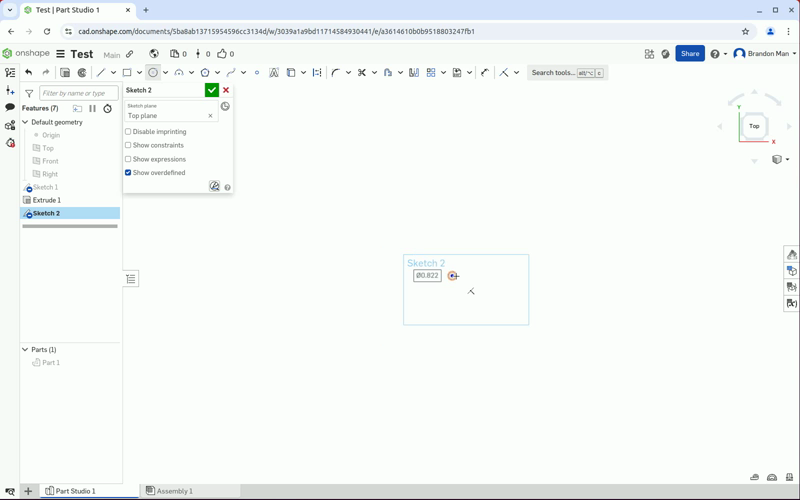
scroll(-6)
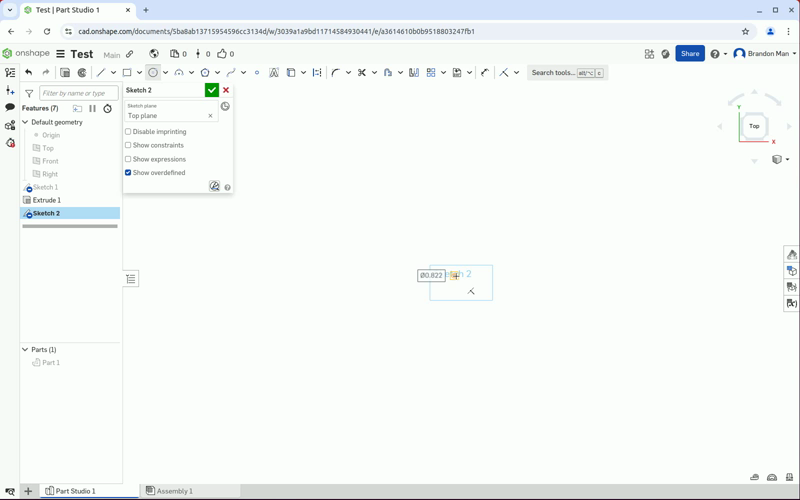
key(esc)
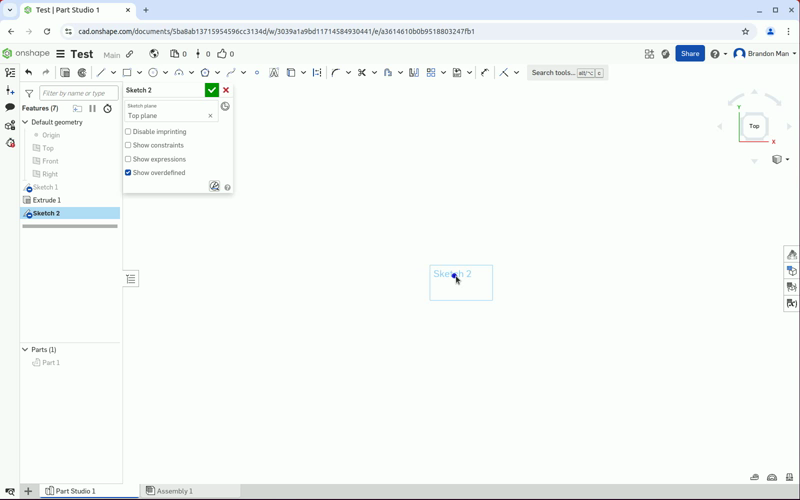
mouse_move(454, 275)
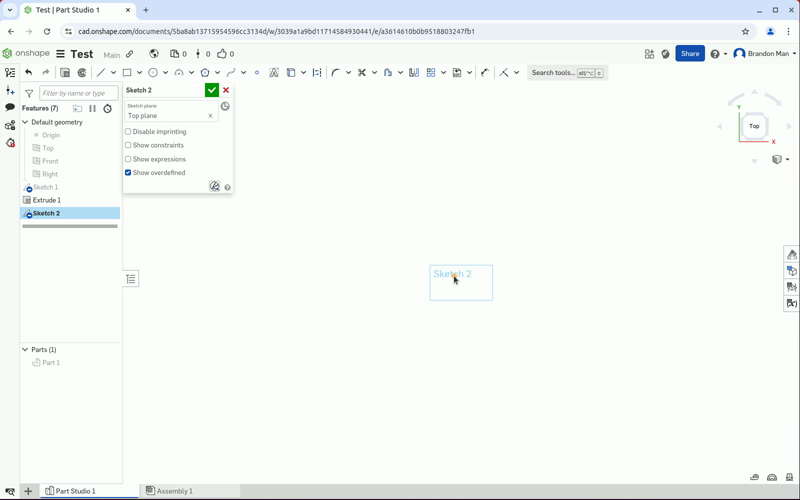
scroll(6)
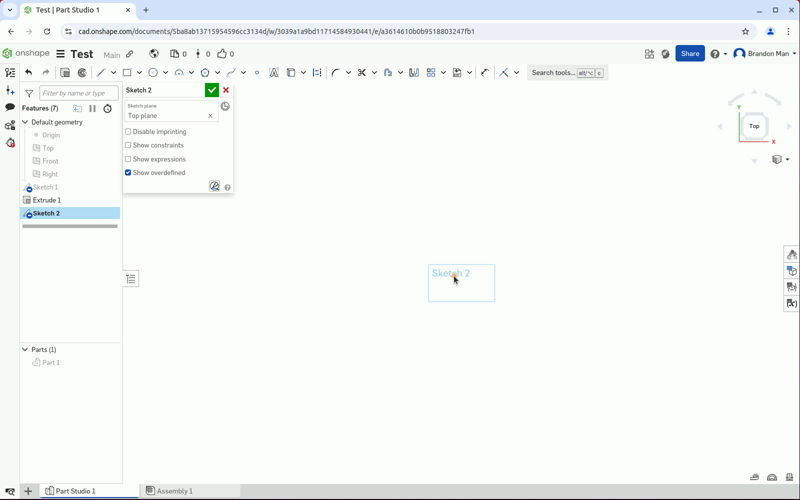
scroll(6)
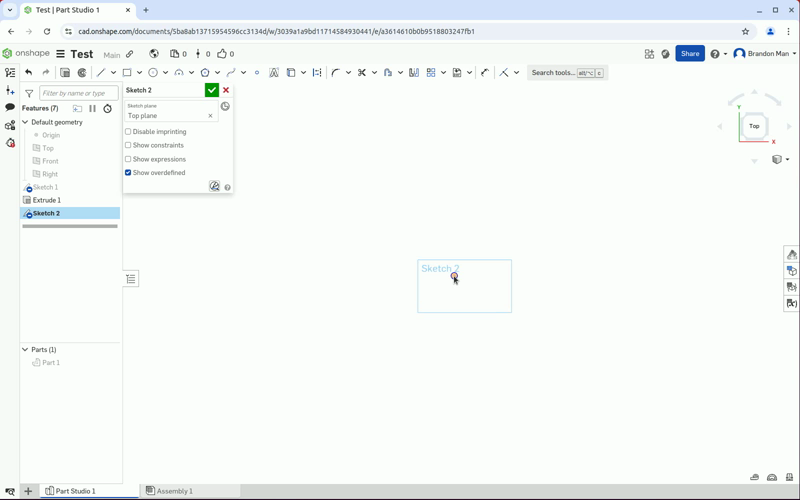
scroll(6)
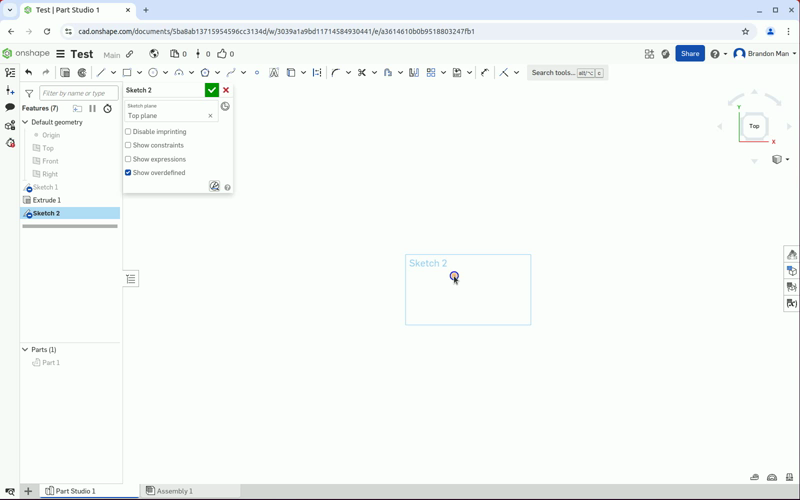
scroll(6)
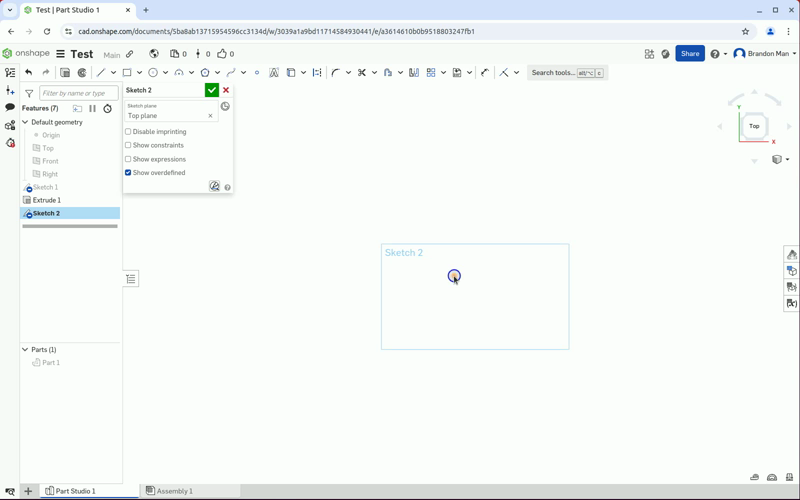
scroll(6)
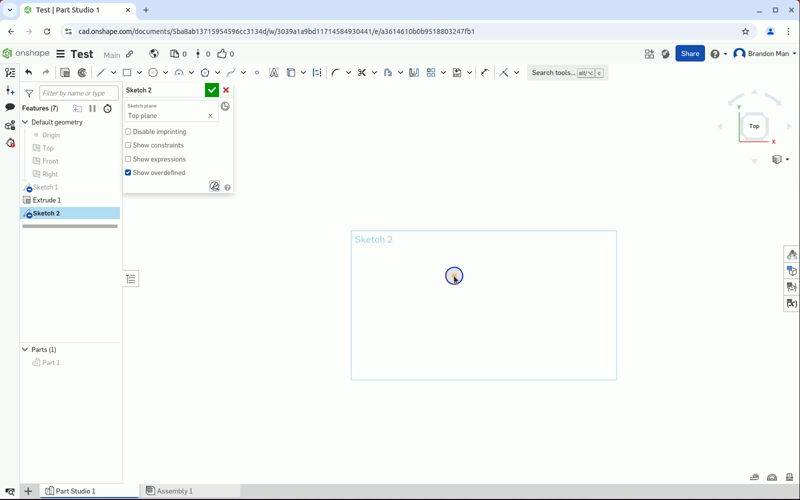
scroll(6)
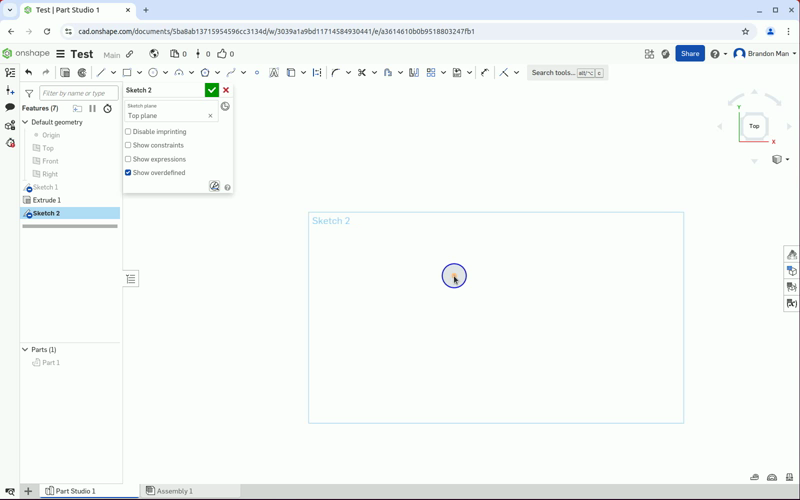
scroll(6)
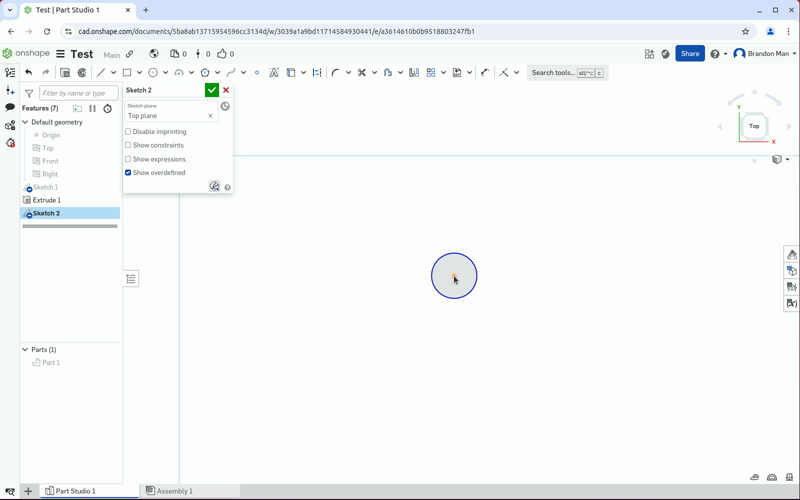
click(454, 275)
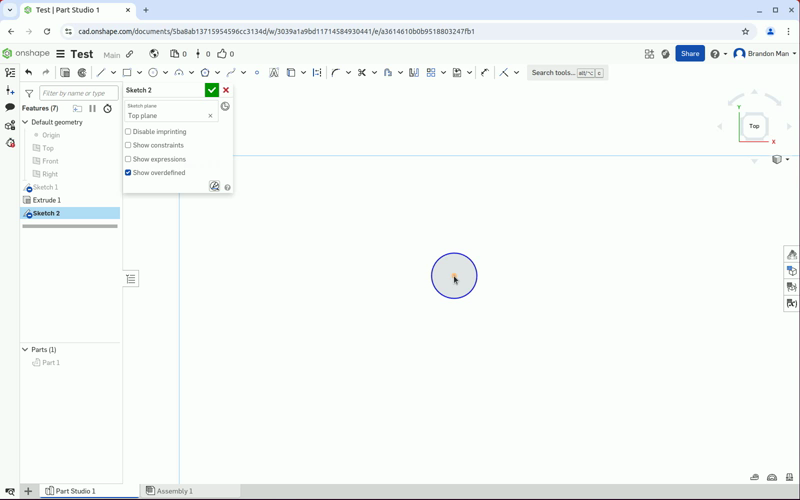
scroll(-6)
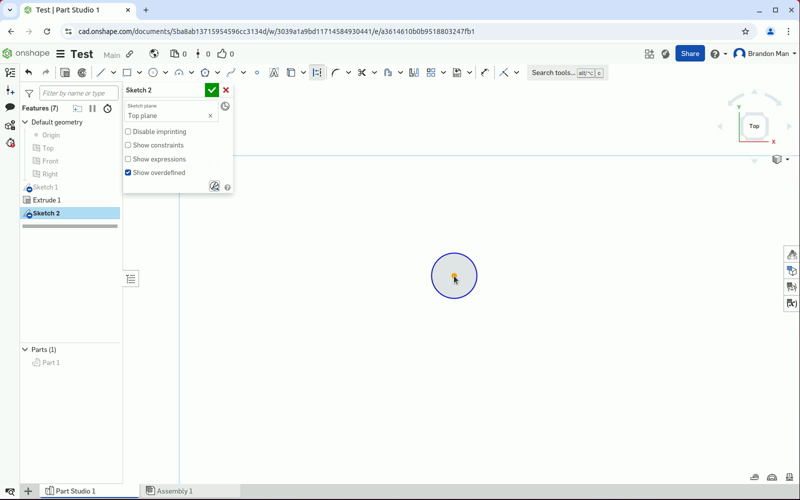
scroll(-6)
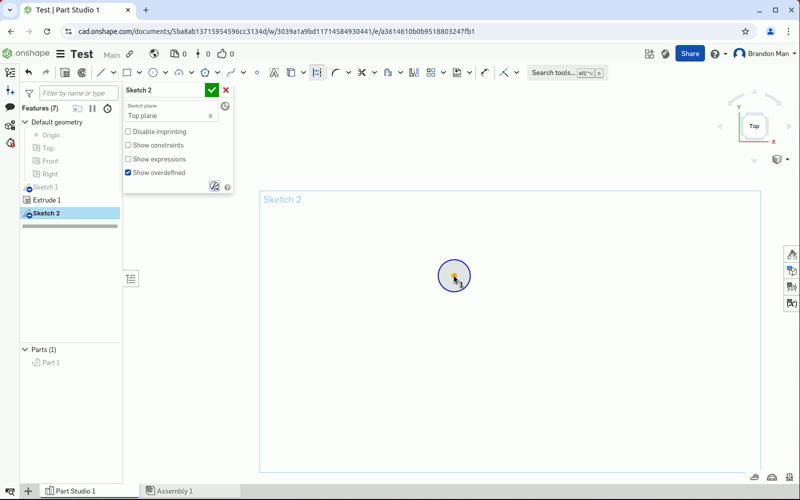
scroll(-6)
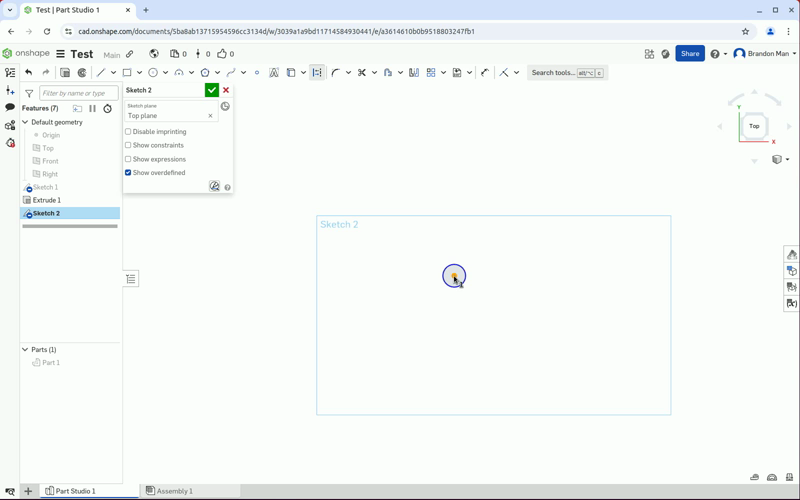
scroll(-6)
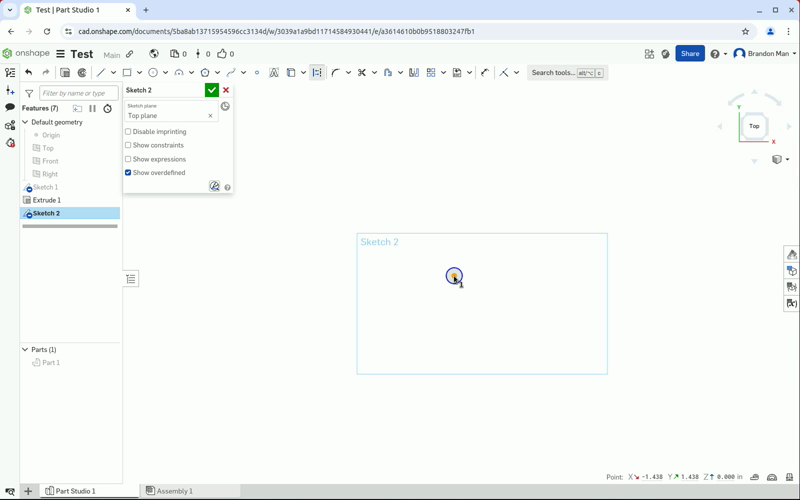
scroll(-6)
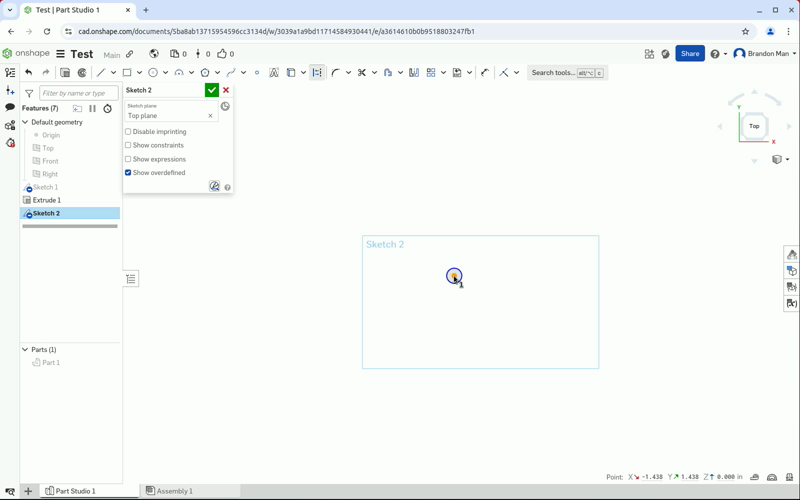
scroll(-6)
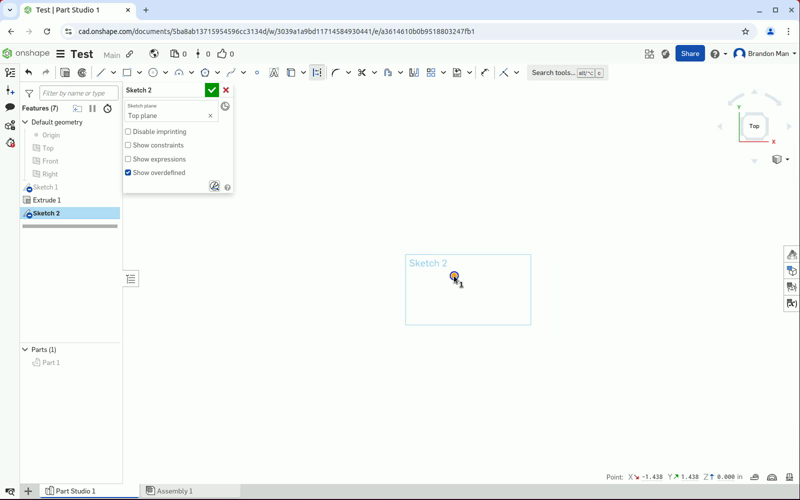
scroll(-6)
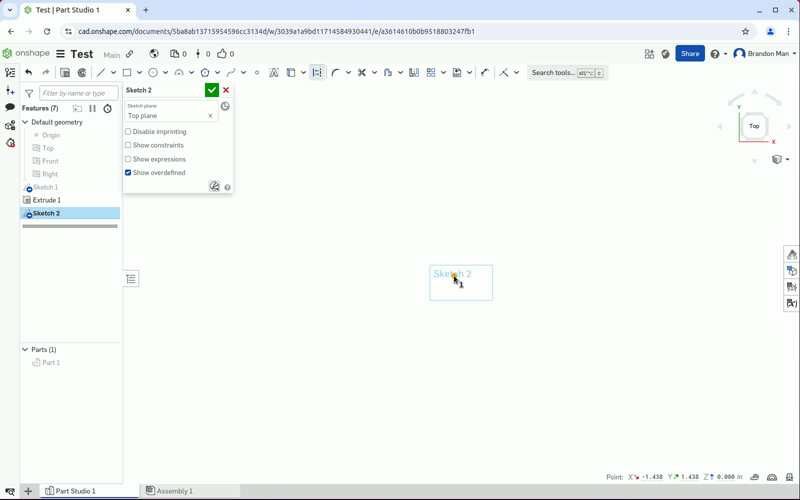
mouse_move(73, 352)
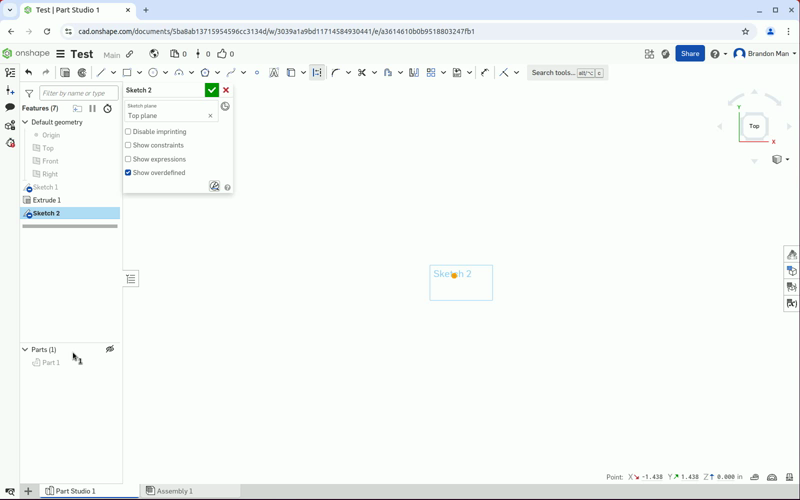
key(shift+y)
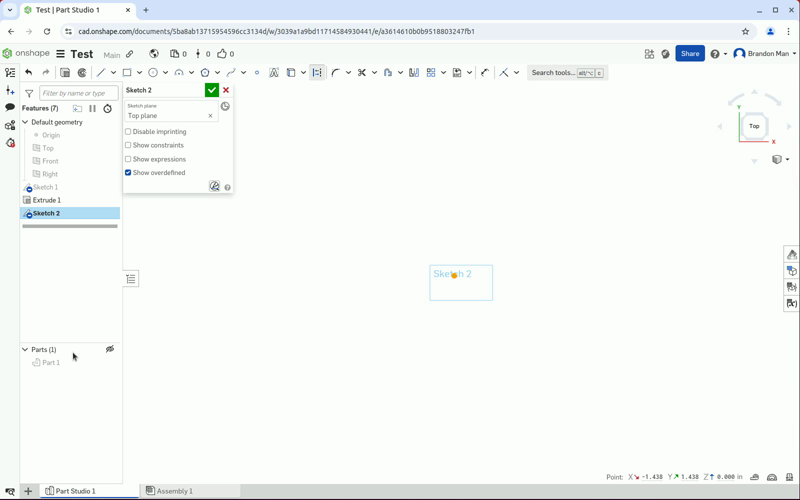
key(shift+e)
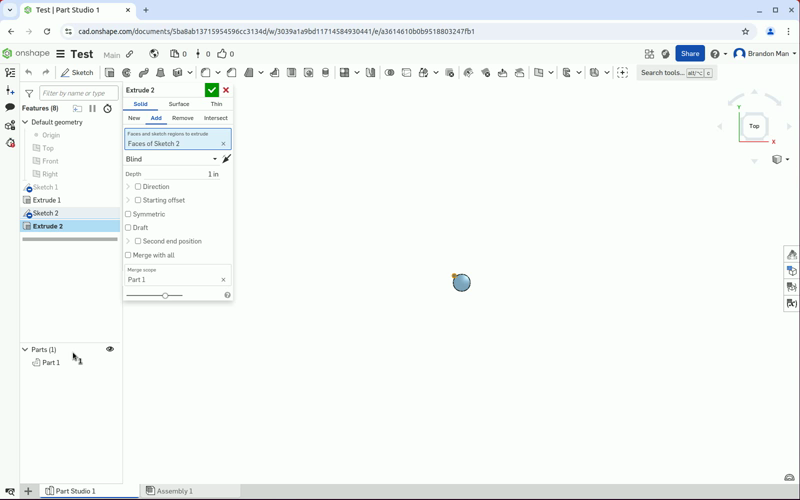
mouse_move(143, 106)
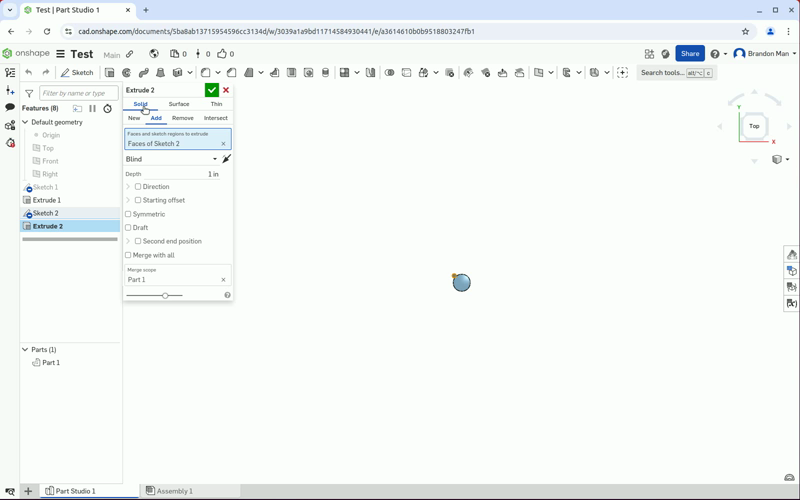
click(143, 106)
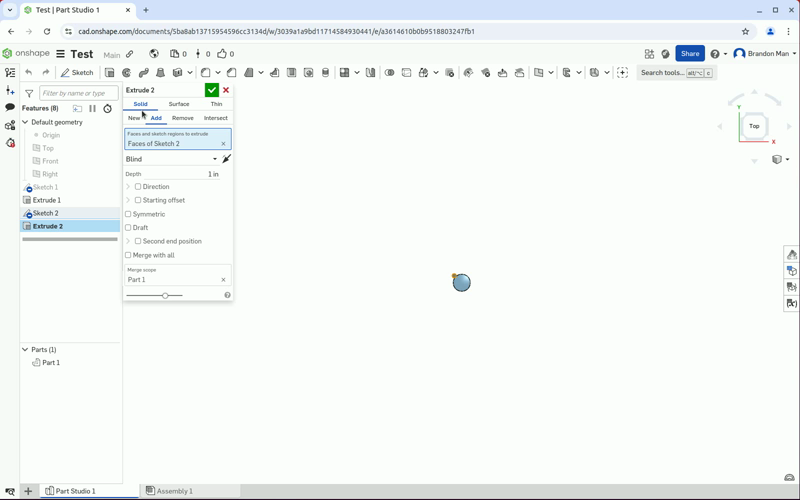
mouse_move(137, 120)
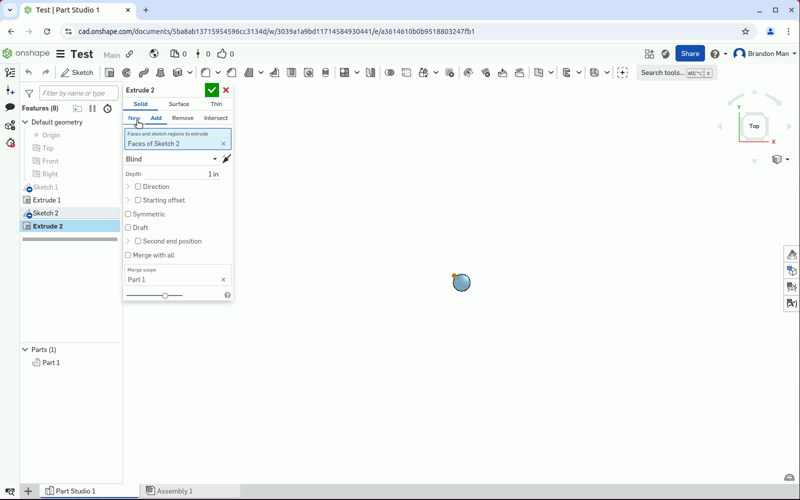
click(137, 120)
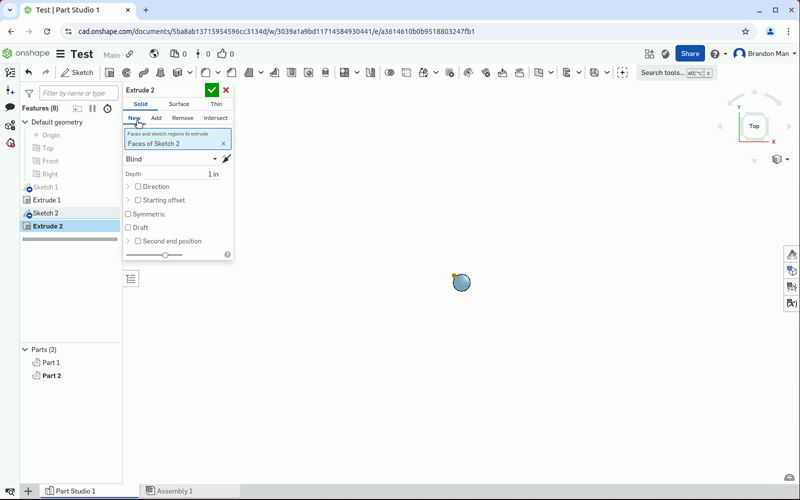
key(tab, 4)
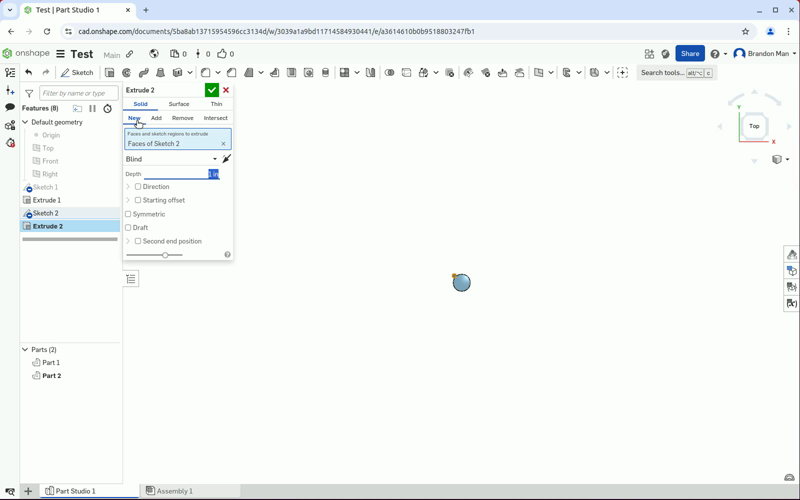
text(21.183)
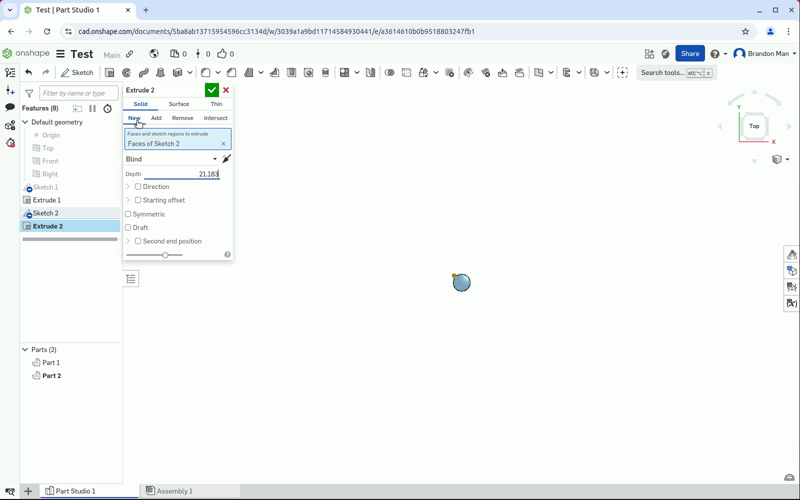
key(enter)
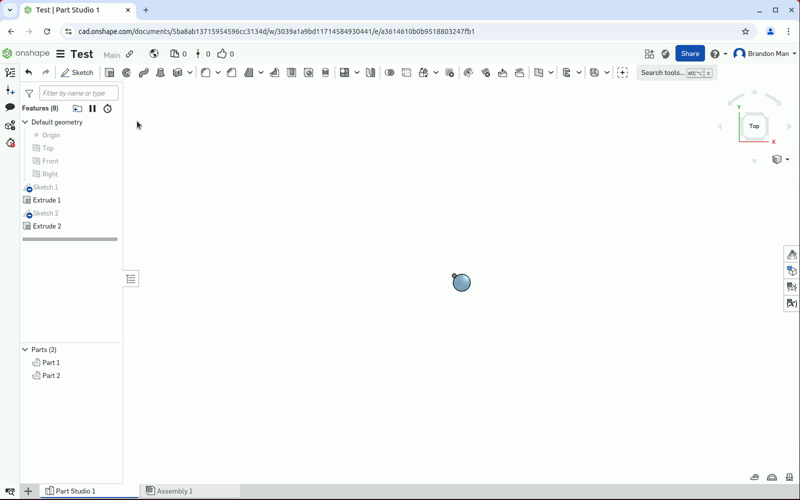
key(shift+h)
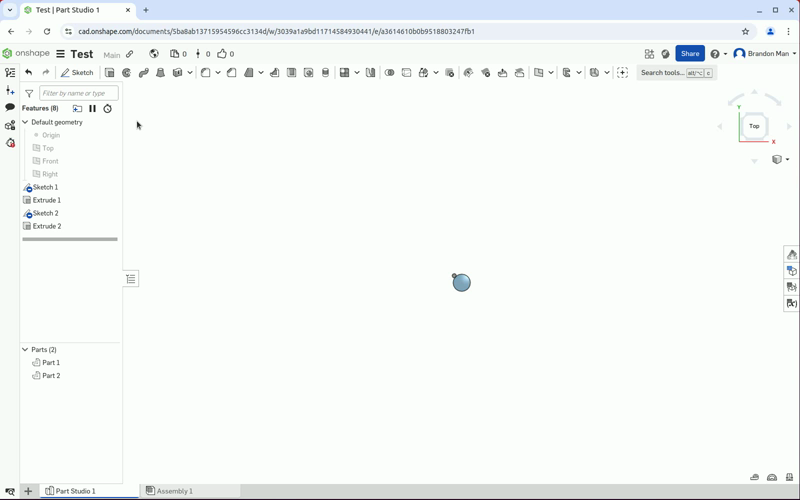
key(shift+h)
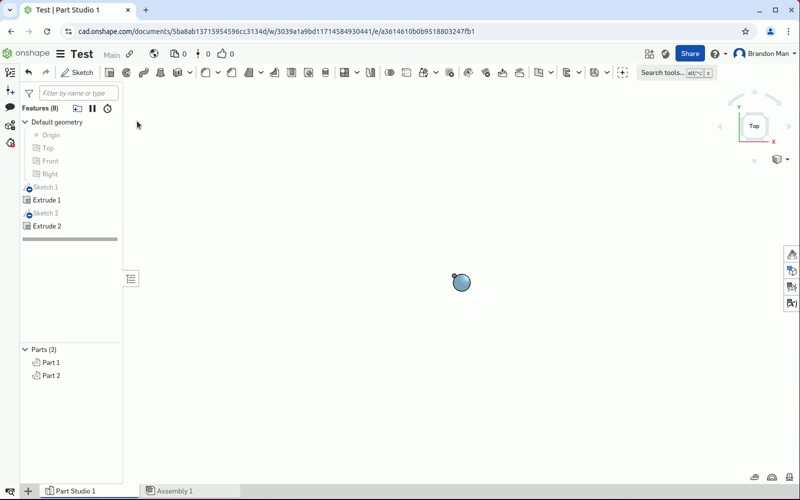
mouse_move(73, 189)
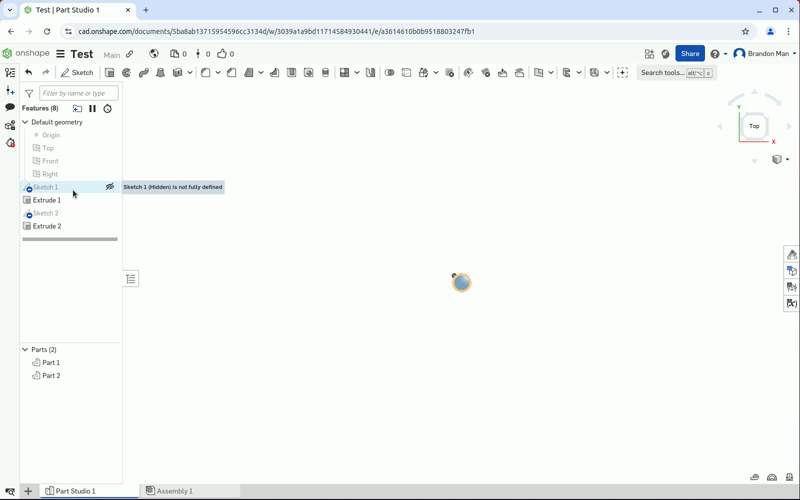
click(73, 189)
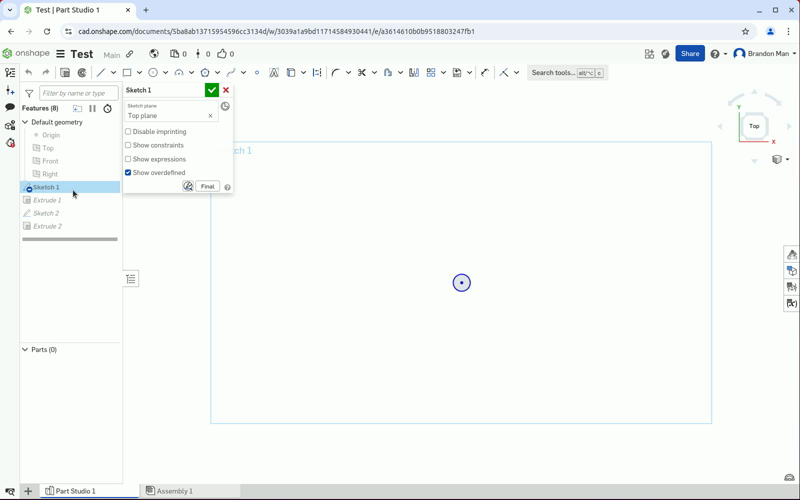
mouse_move(229, 92)
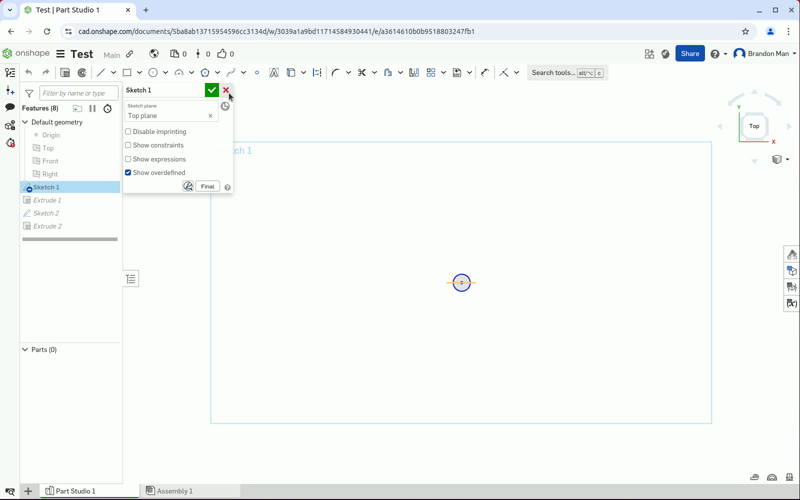
click(229, 92)
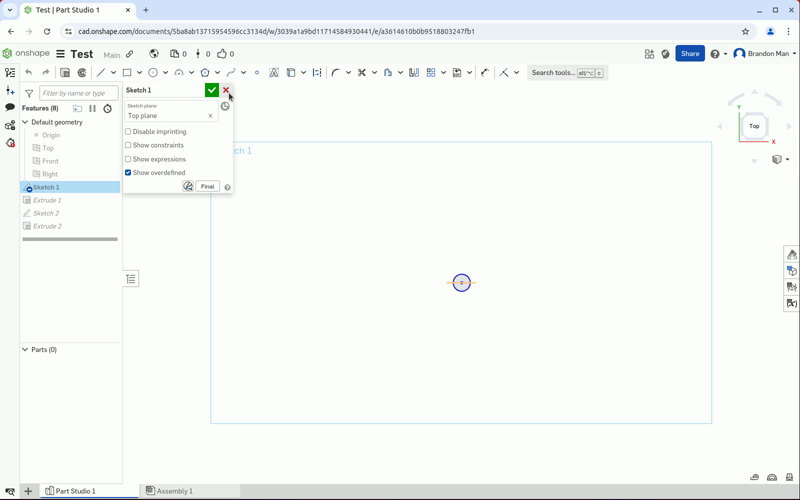
key(shift+s)
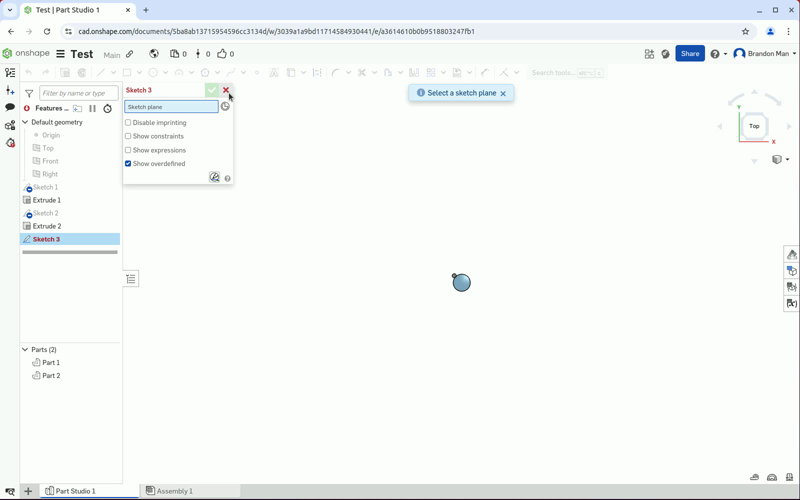
mouse_move(73, 150)
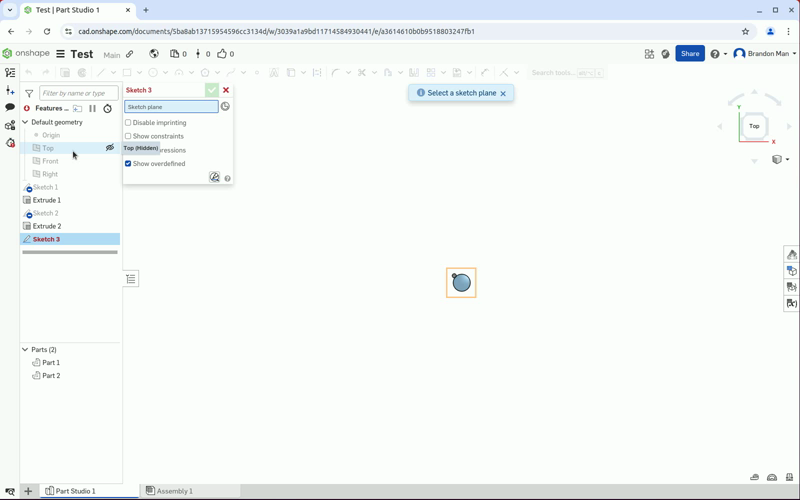
click(73, 150)
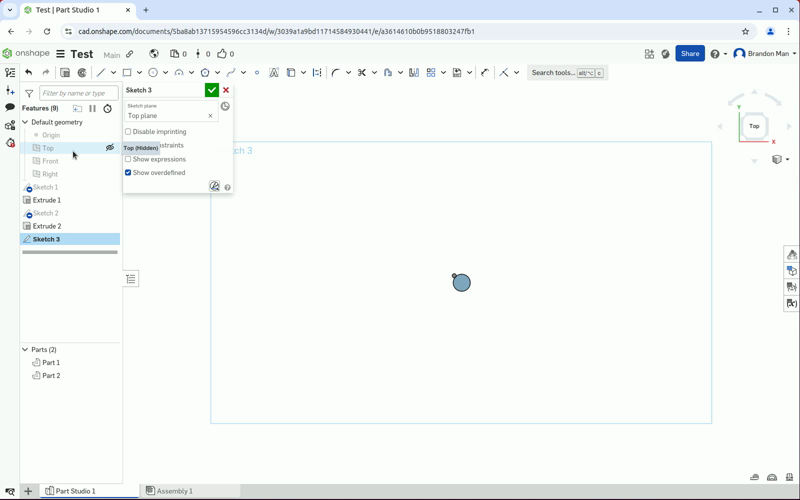
mouse_move(73, 352)
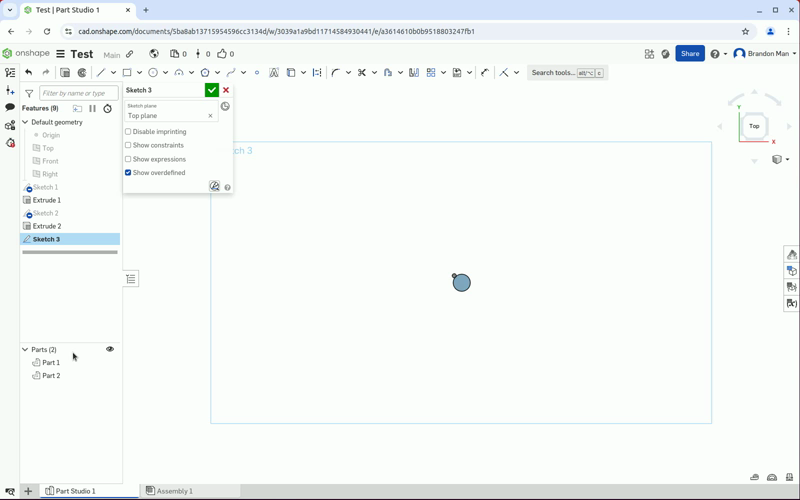
key(y)
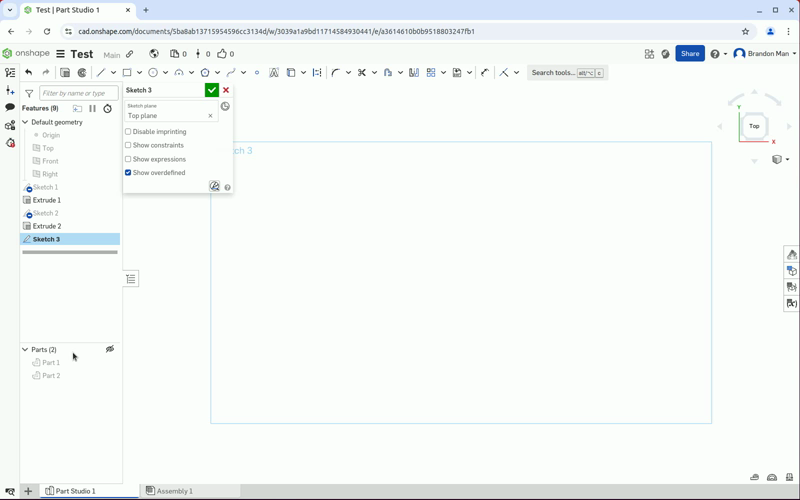
key(c)
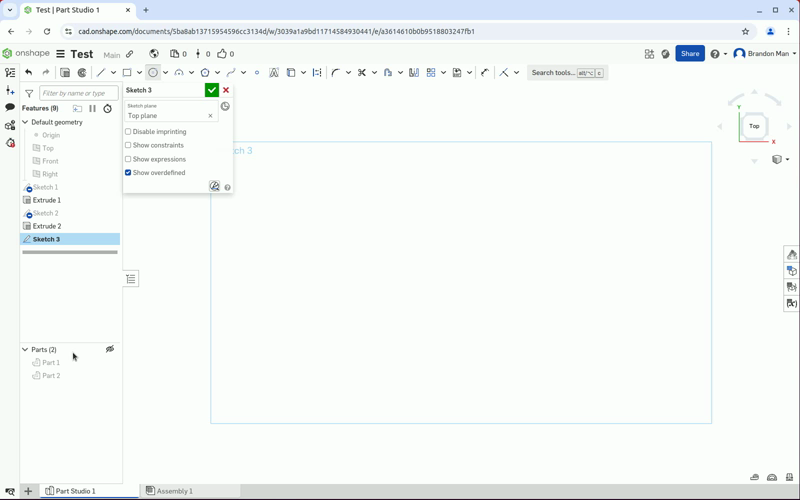
key_down(shift)
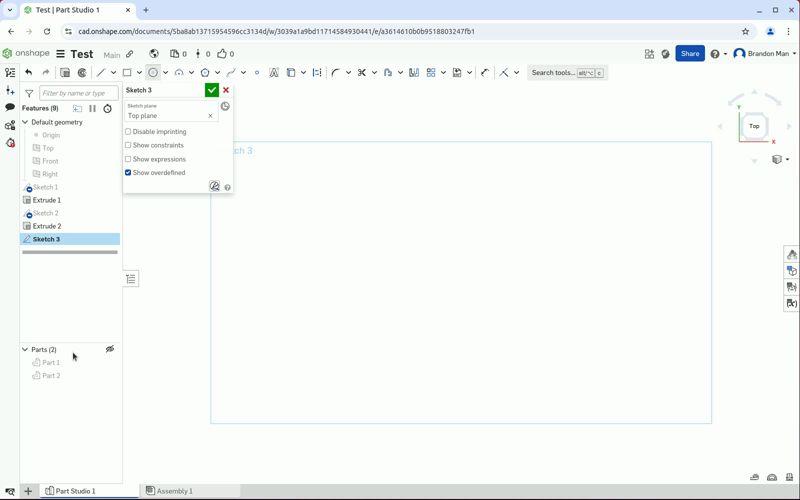
mouse_move(467, 275)
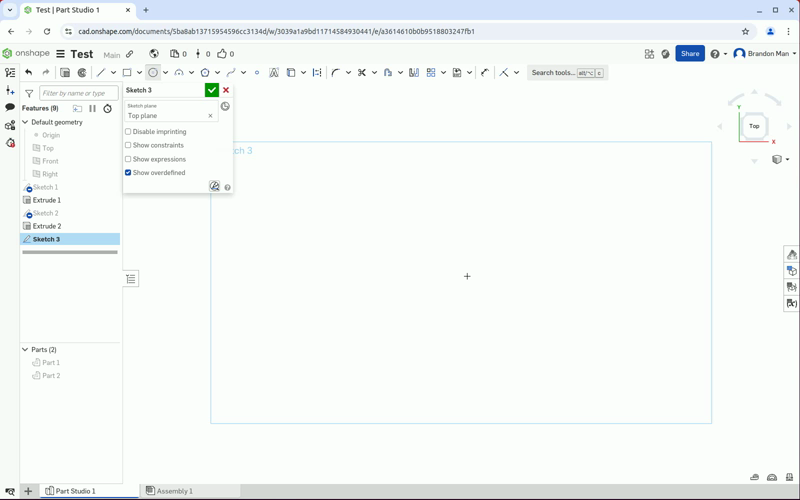
click(467, 275)
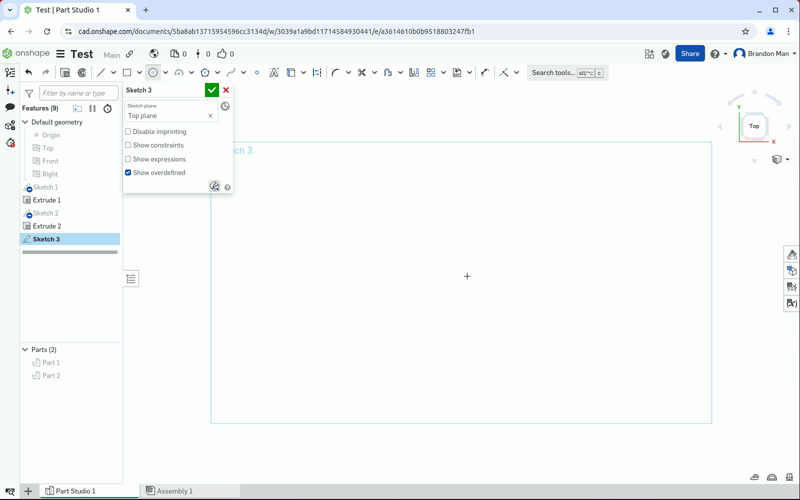
key_up(shift)
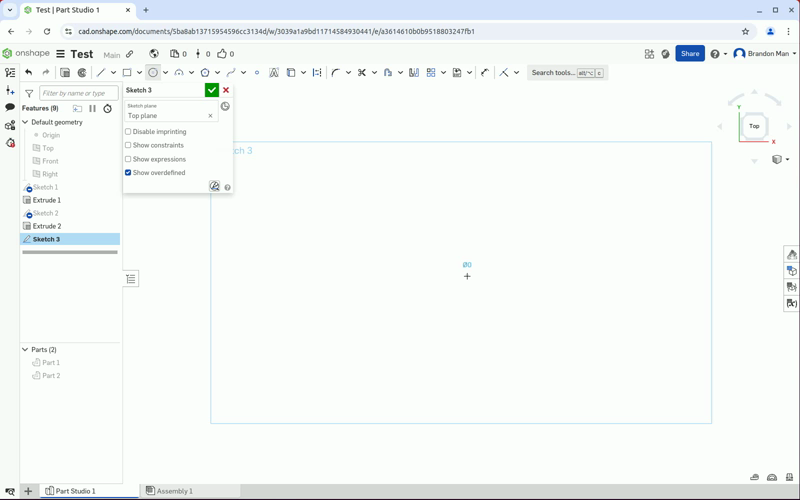
mouse_move(468, 275)
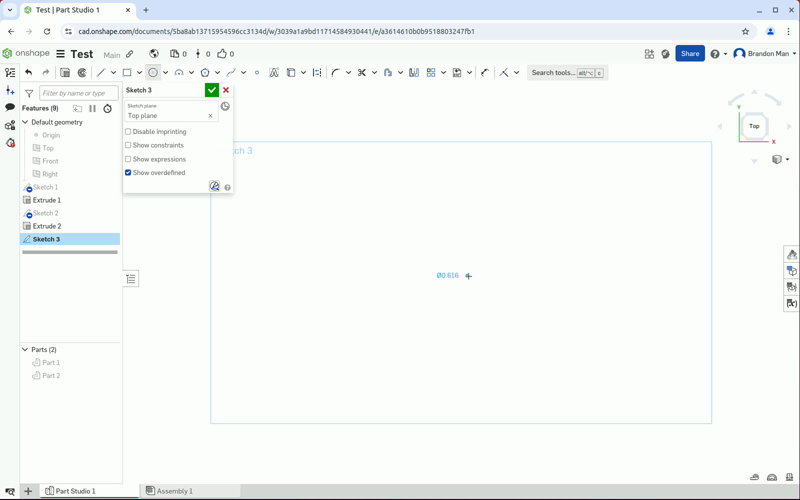
scroll(6)
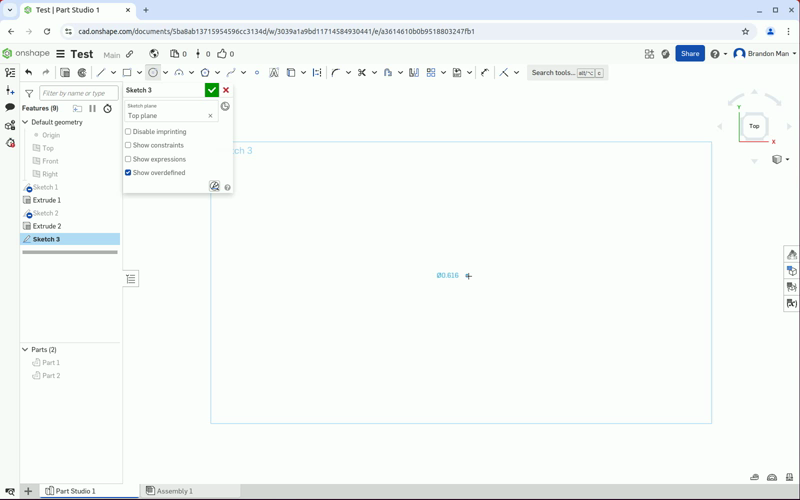
scroll(6)
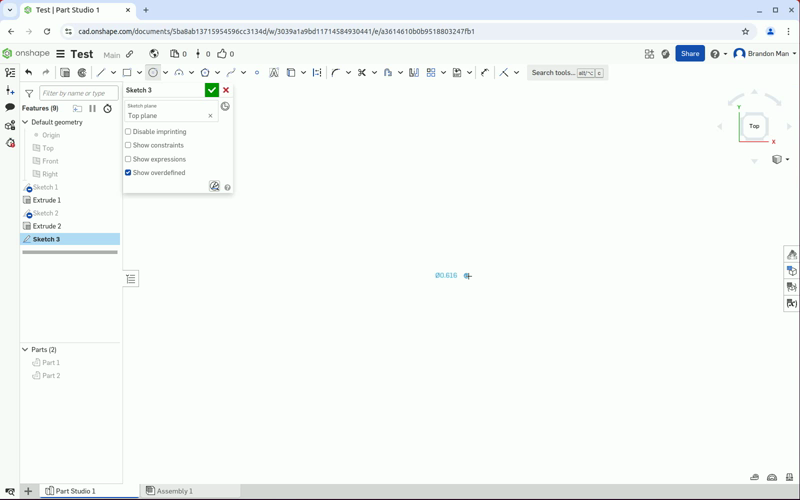
scroll(6)
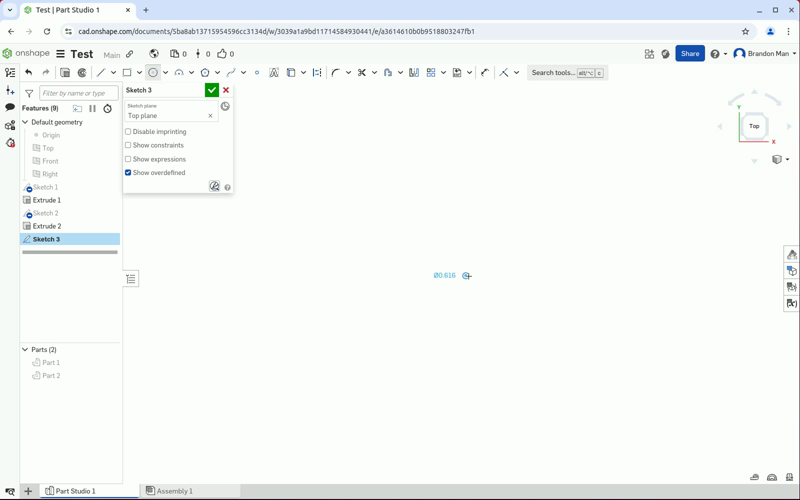
scroll(6)
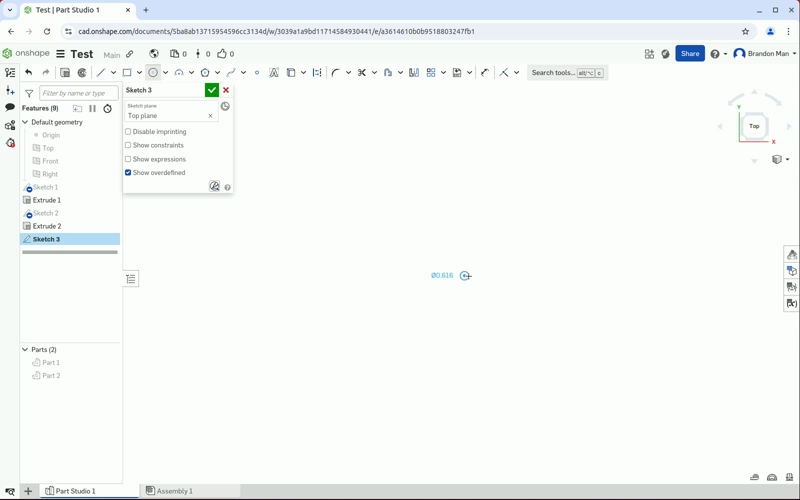
scroll(6)
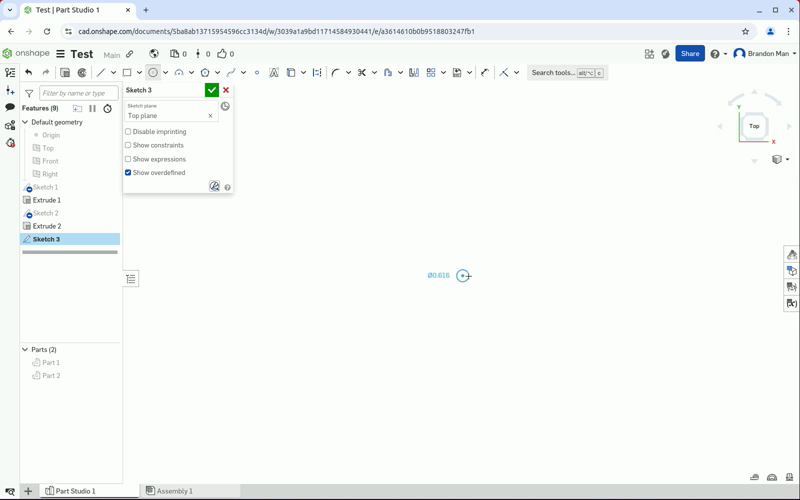
scroll(6)
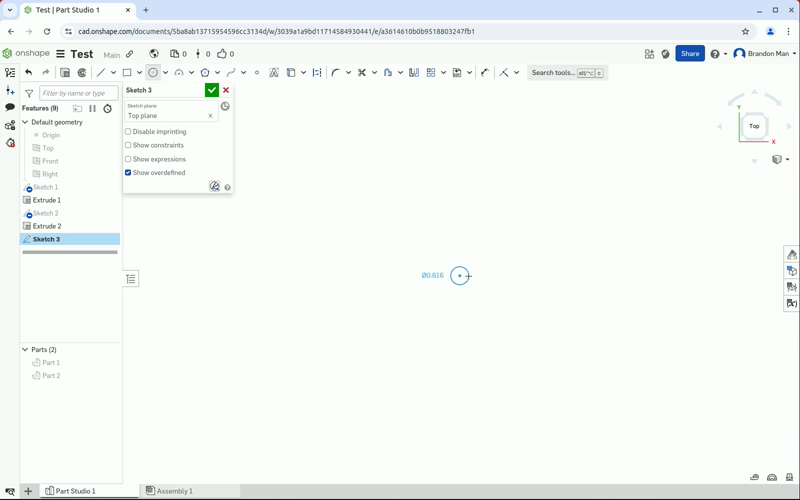
scroll(6)
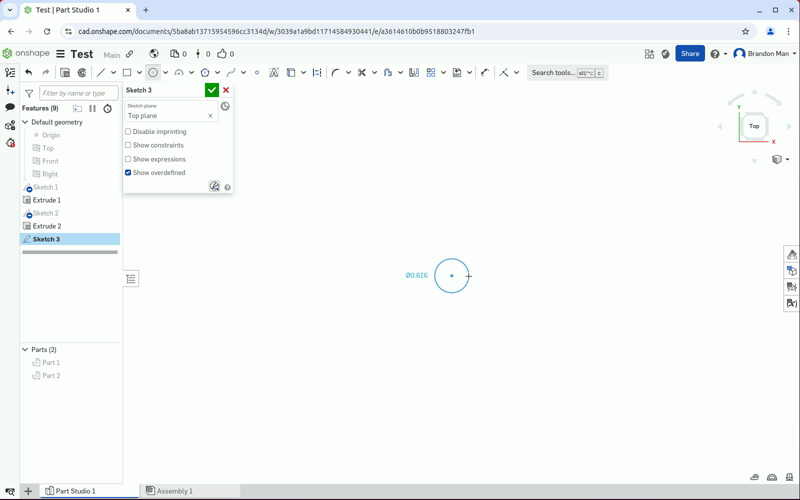
click(468, 275)
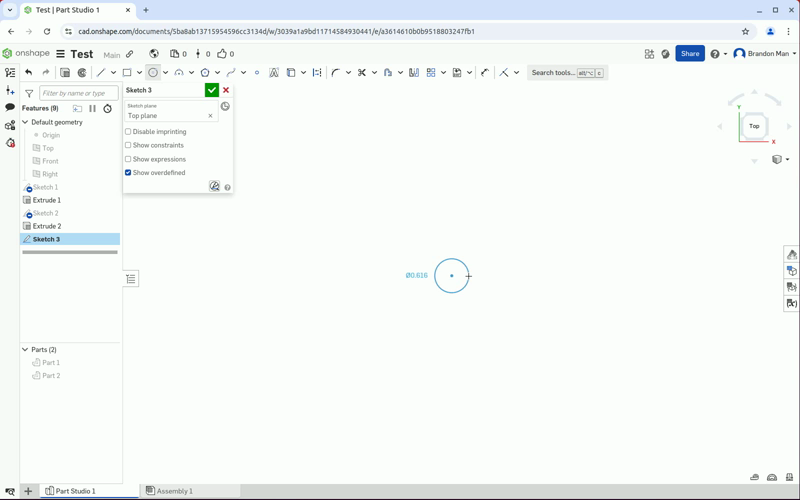
scroll(-6)
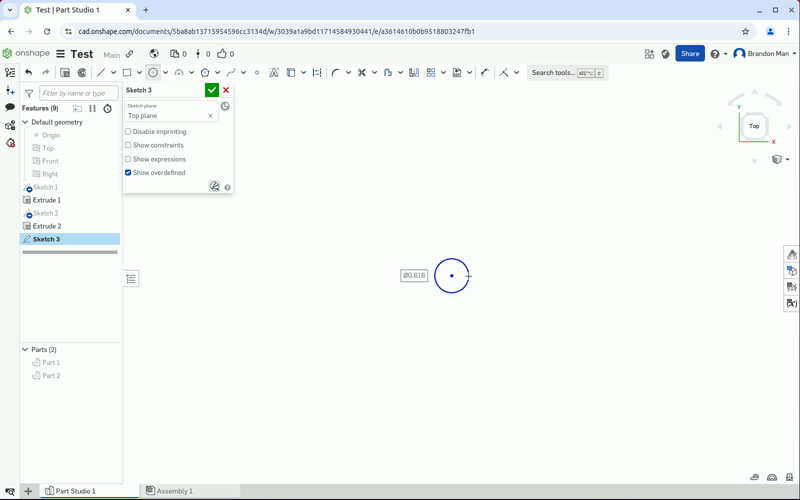
scroll(-6)
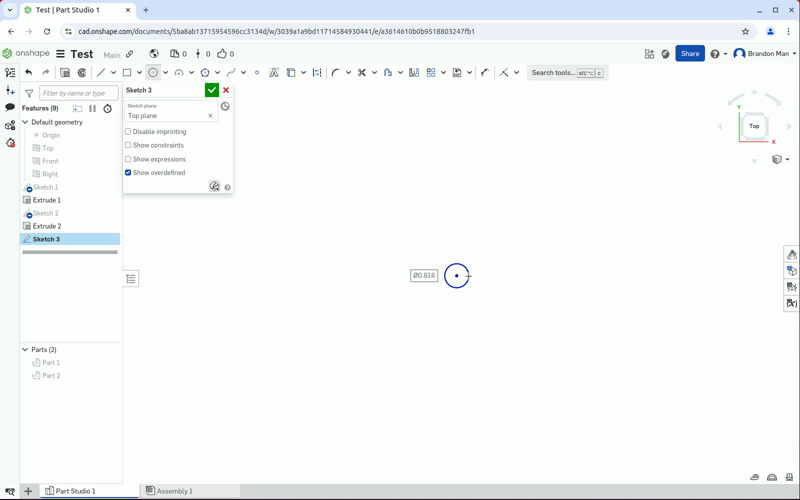
scroll(-6)
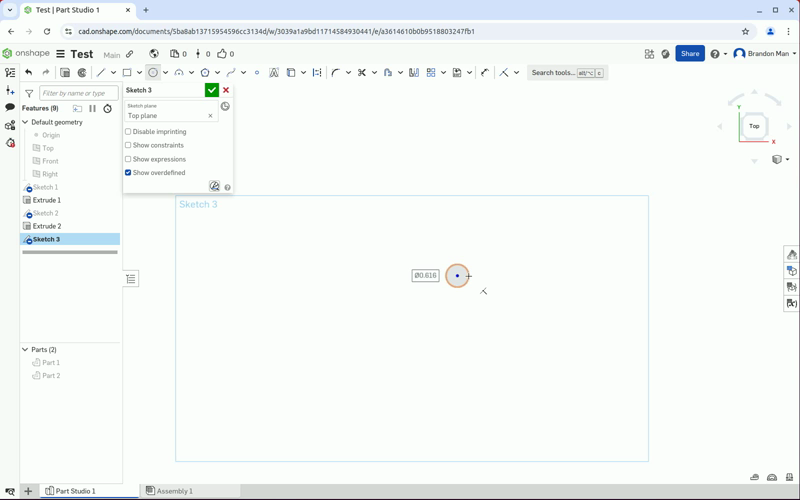
scroll(-6)
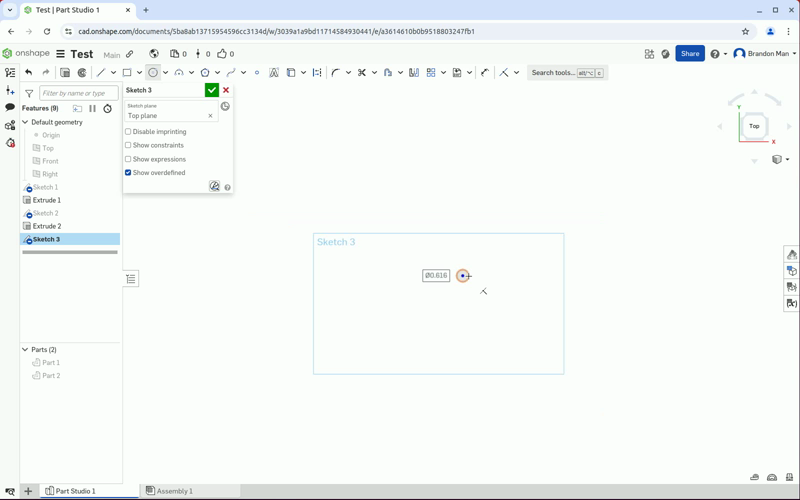
scroll(-6)
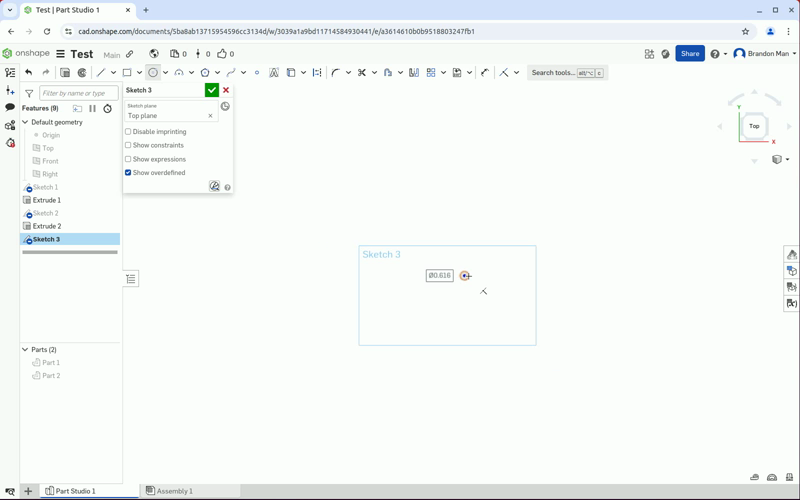
scroll(-6)
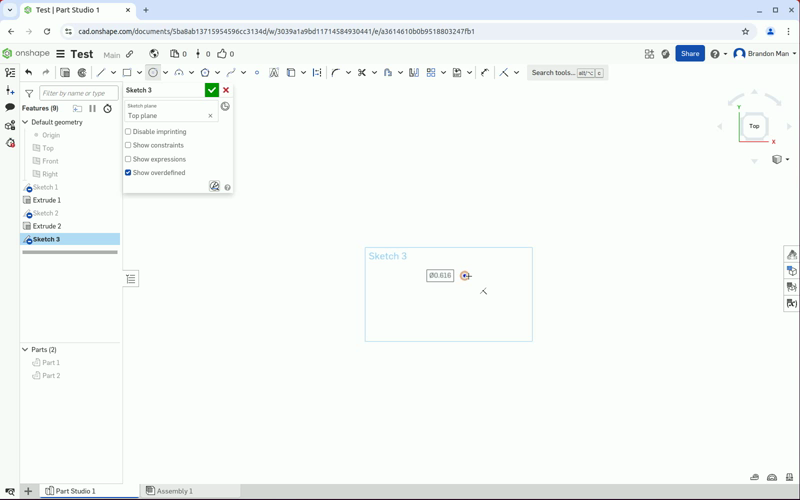
scroll(-6)
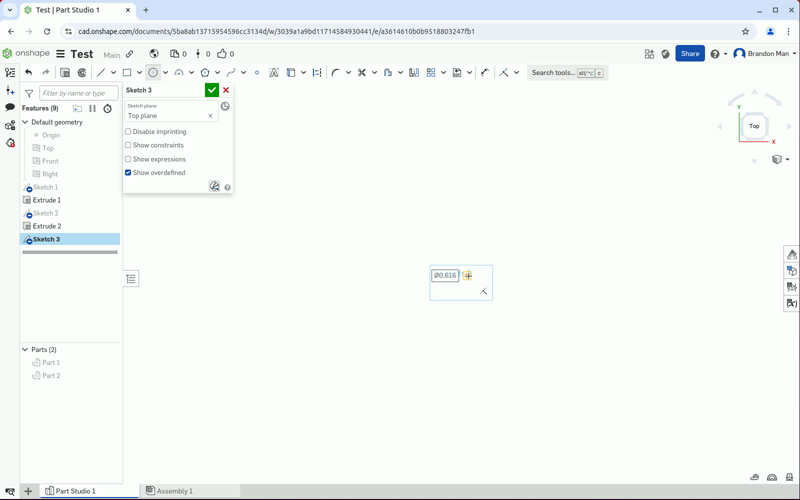
key(esc)
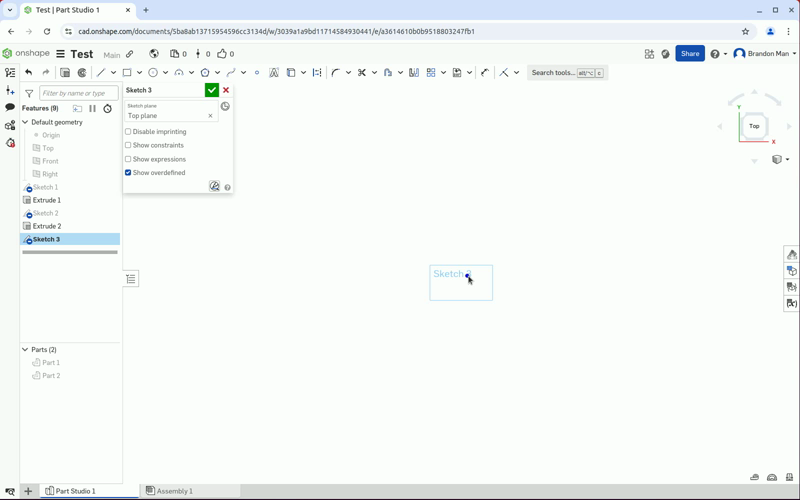
mouse_move(466, 275)
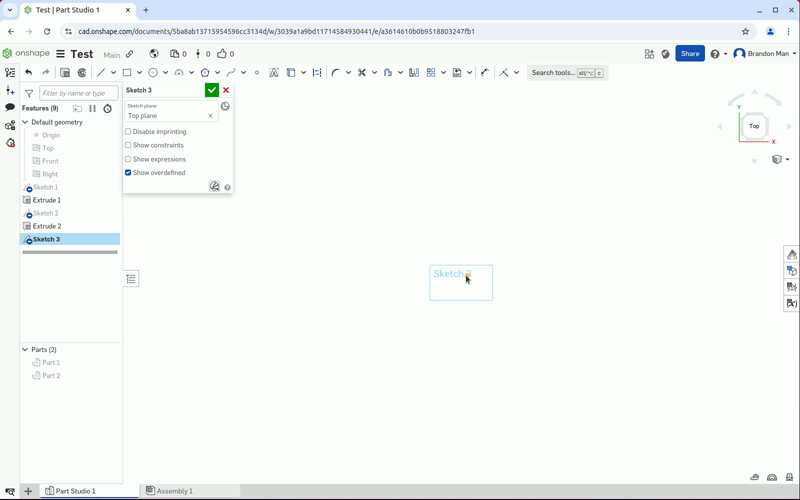
scroll(6)
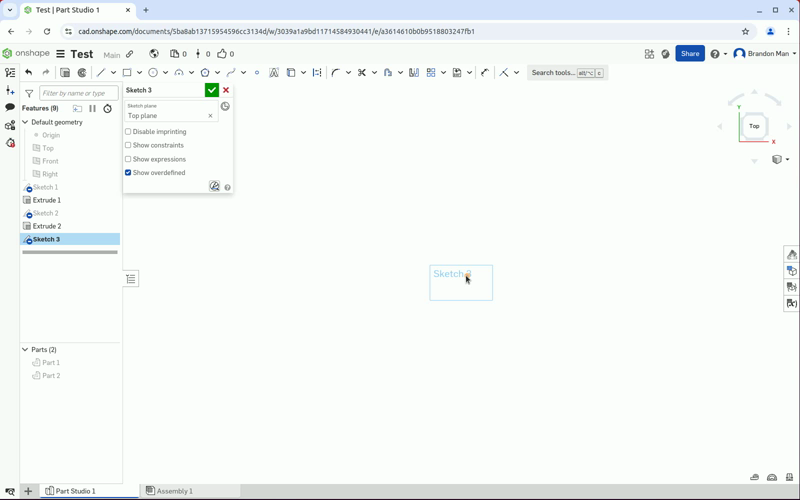
scroll(6)
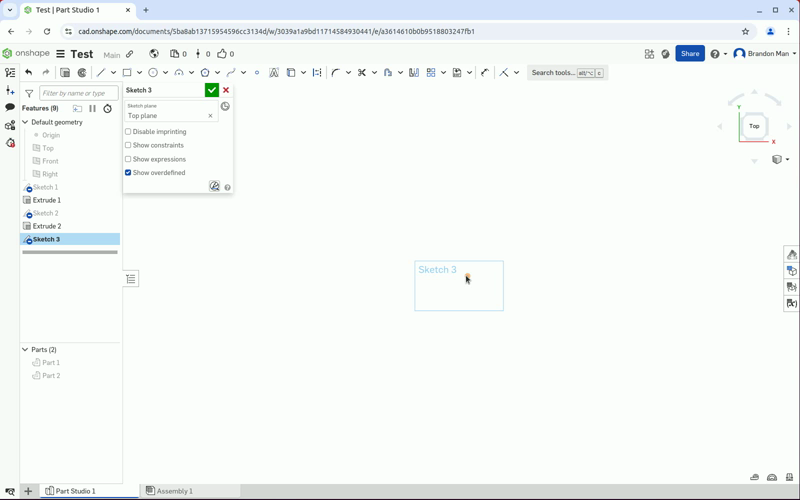
scroll(6)
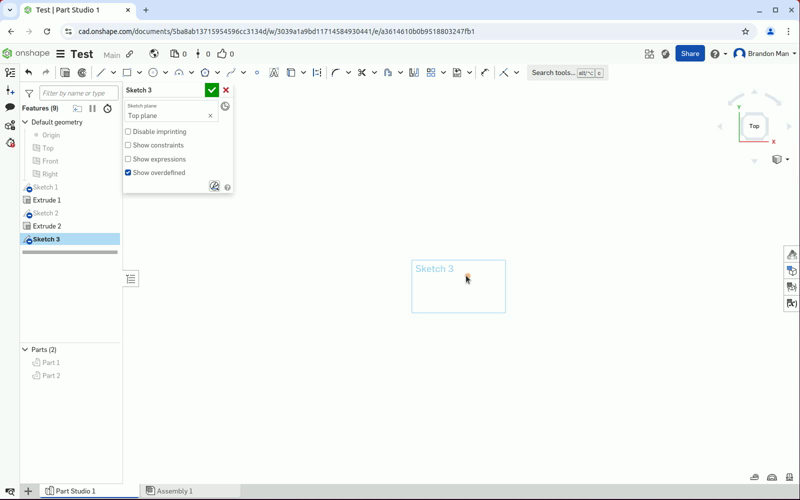
scroll(6)
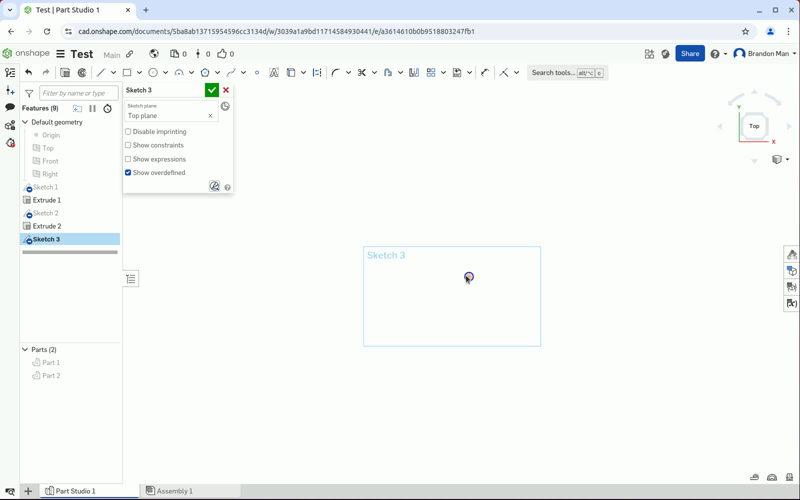
scroll(6)
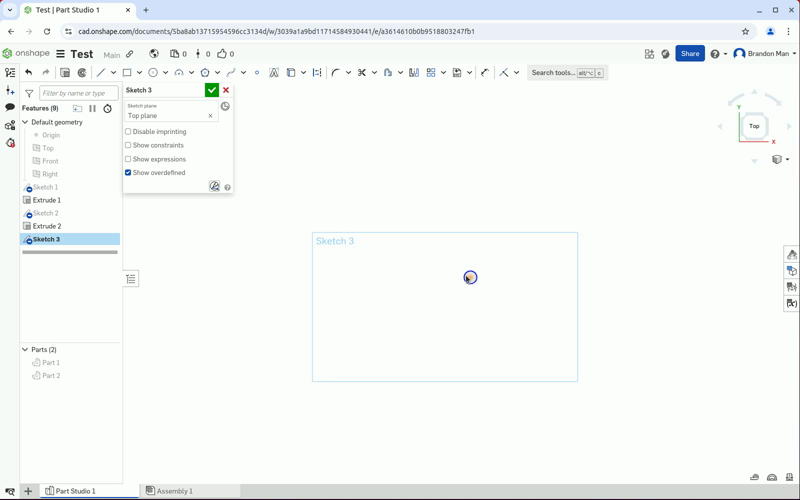
scroll(6)
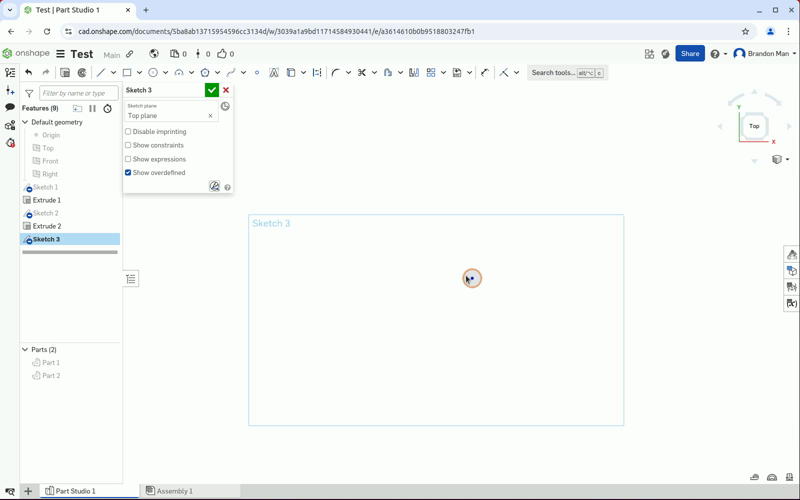
scroll(6)
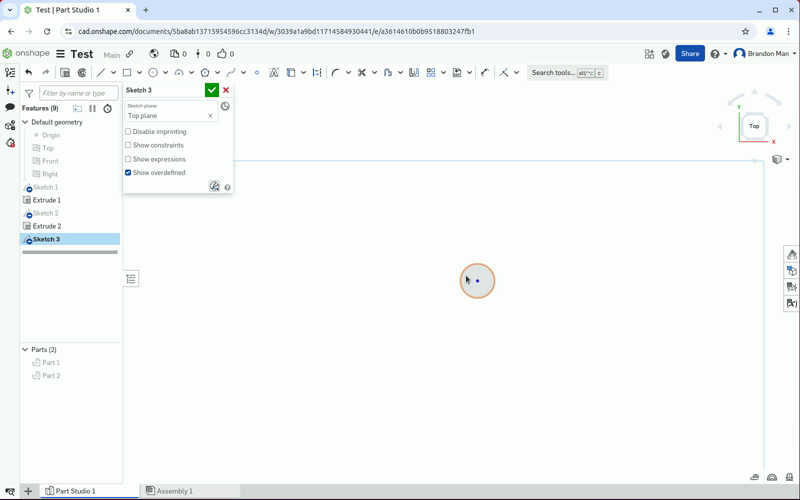
click(466, 275)
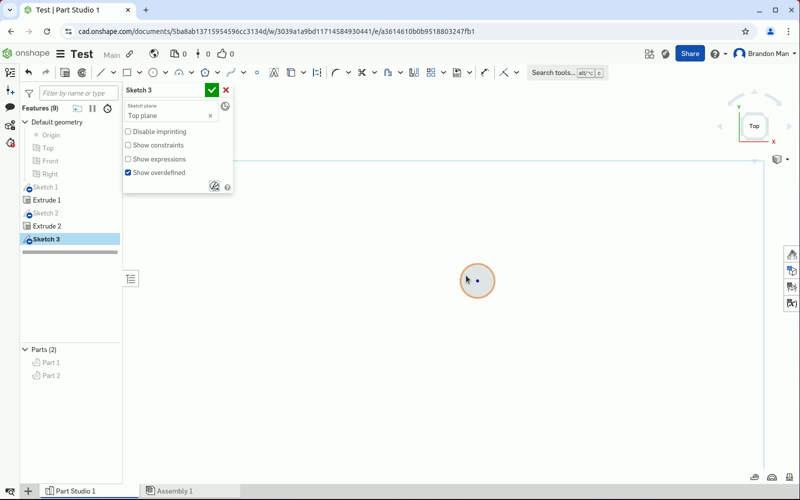
scroll(-6)
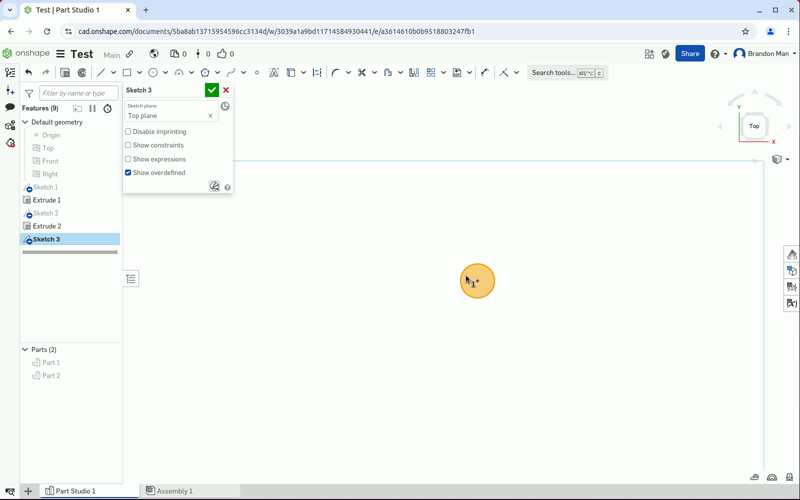
scroll(-6)
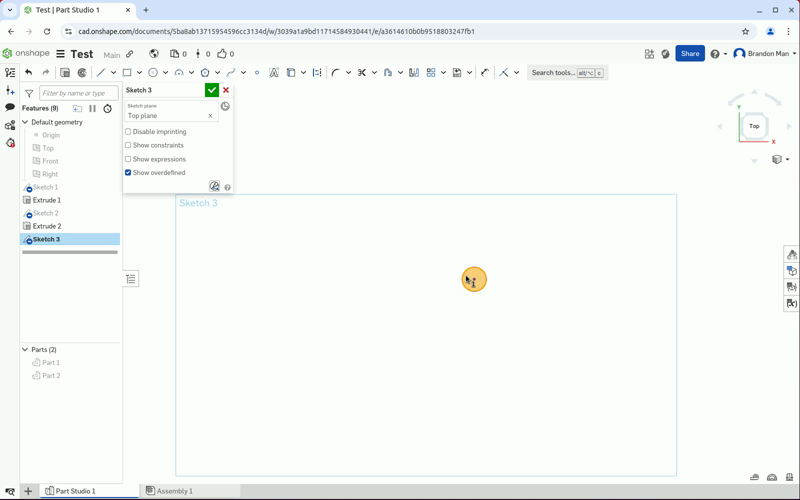
scroll(-6)
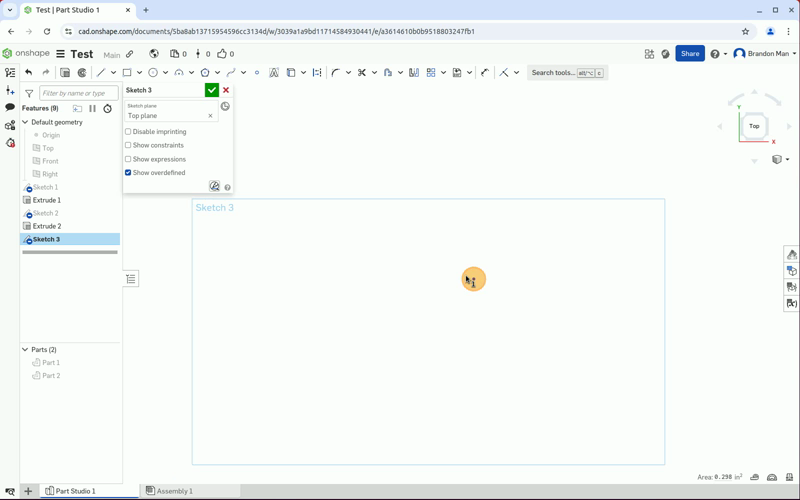
scroll(-6)
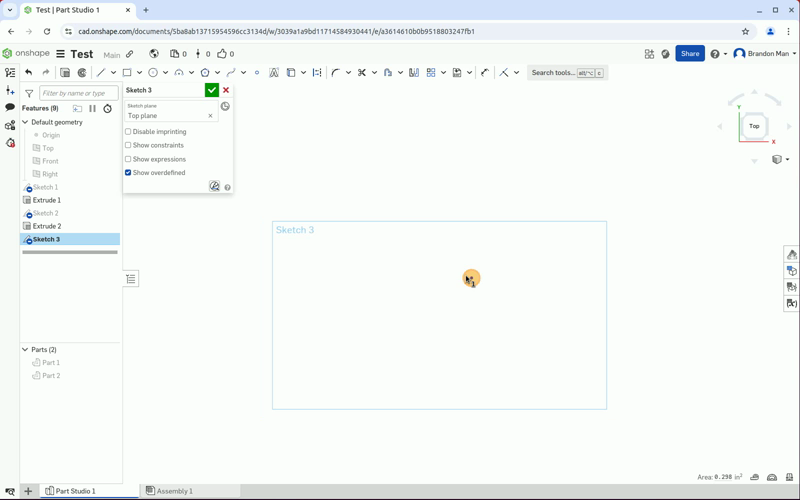
scroll(-6)
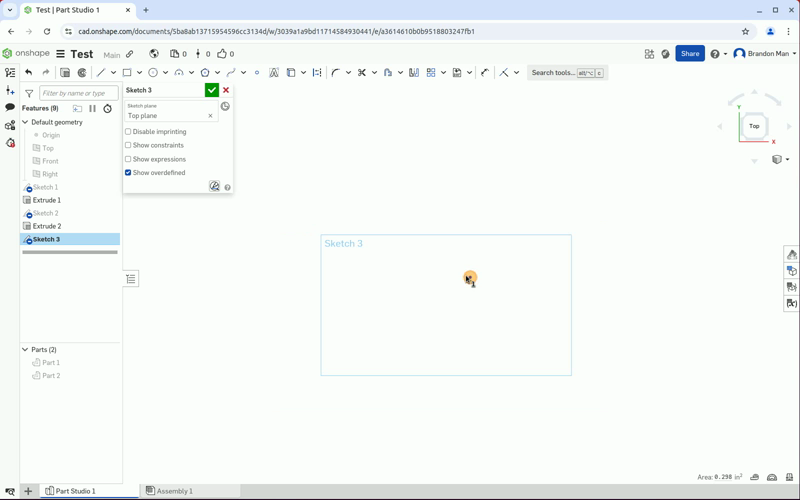
scroll(-6)
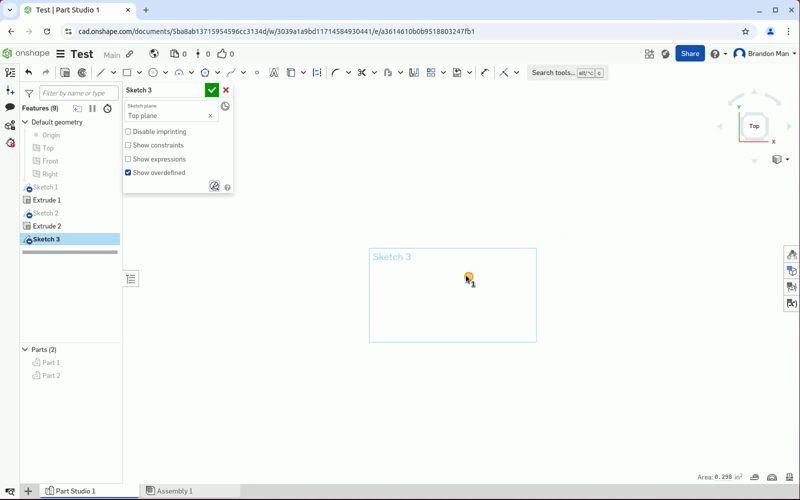
scroll(-6)
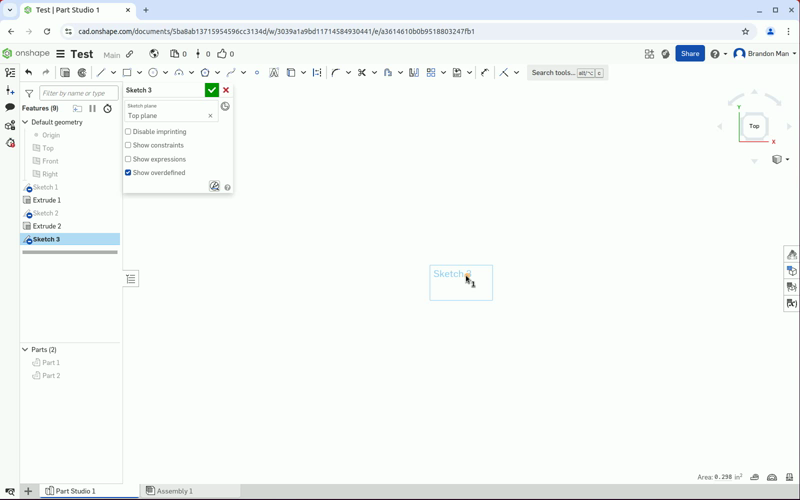
mouse_move(73, 352)
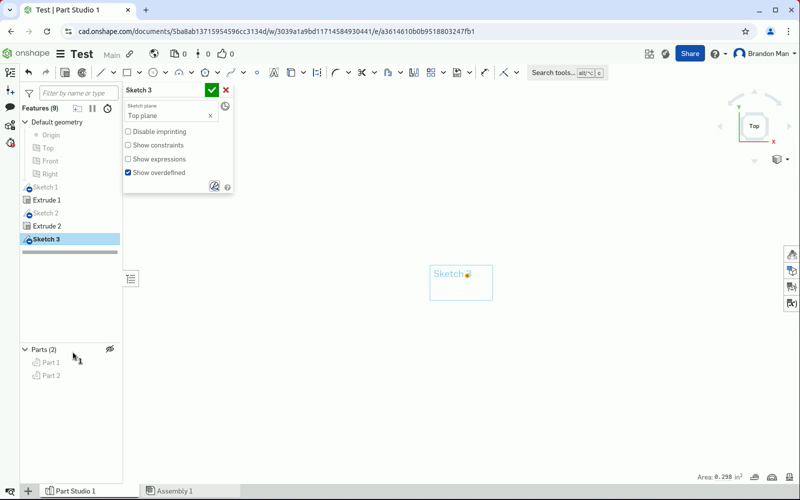
key(shift+y)
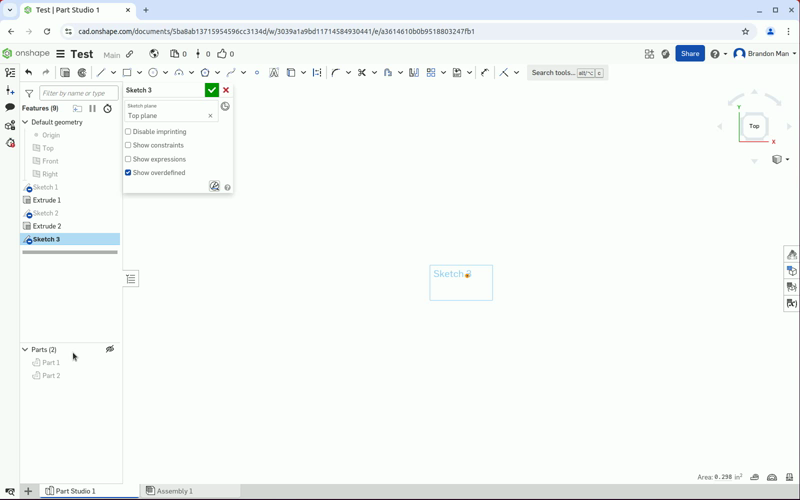
key(shift+e)
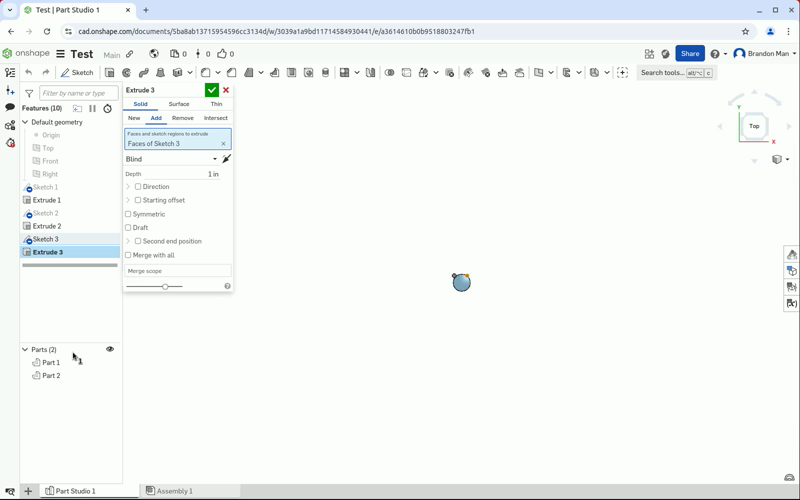
mouse_move(143, 106)
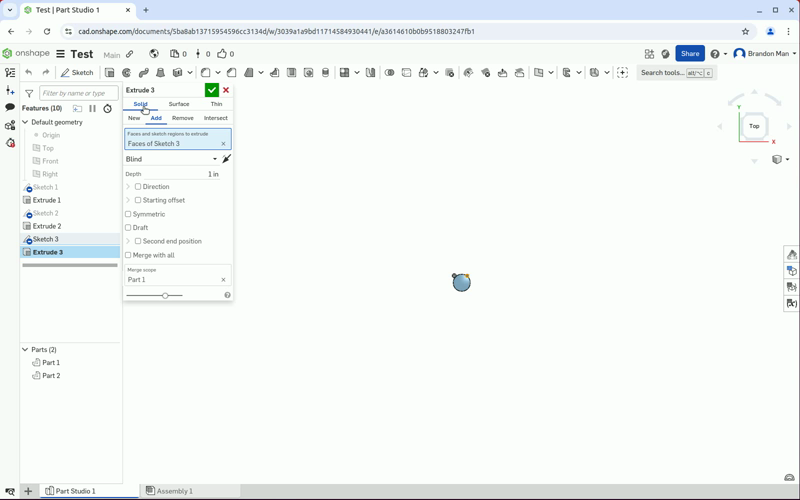
click(143, 106)
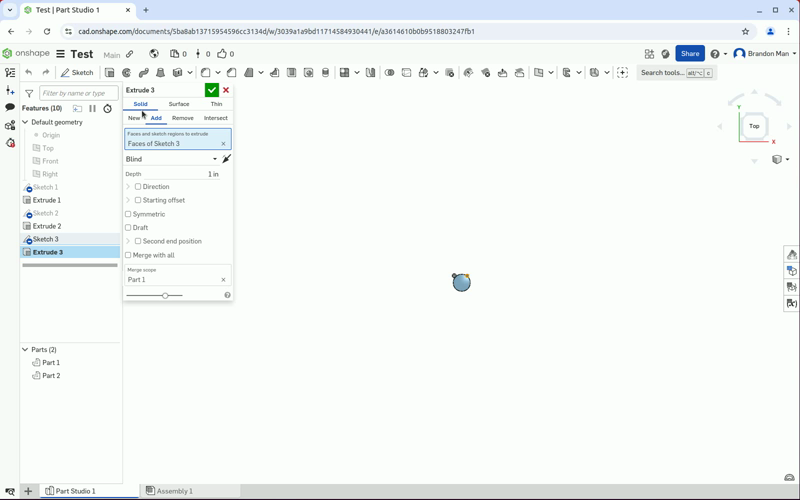
mouse_move(137, 120)
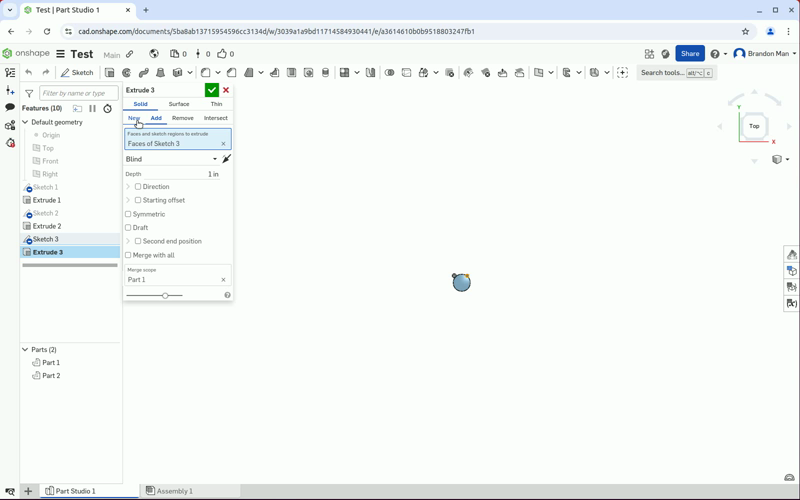
click(137, 120)
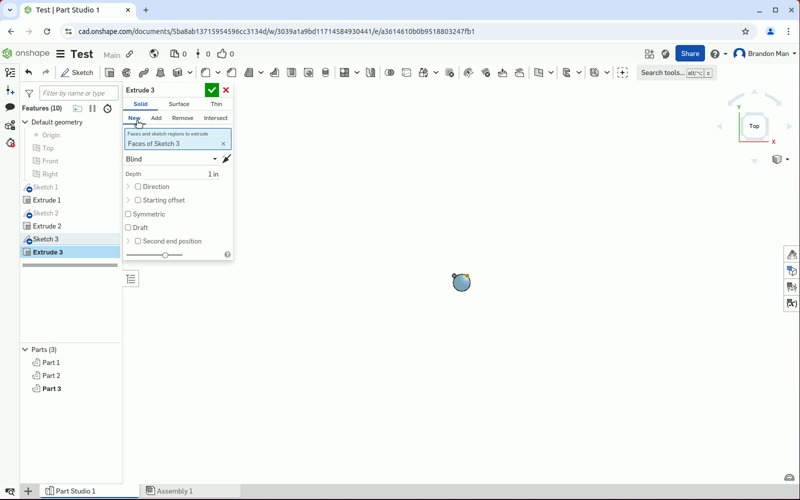
key(tab, 4)
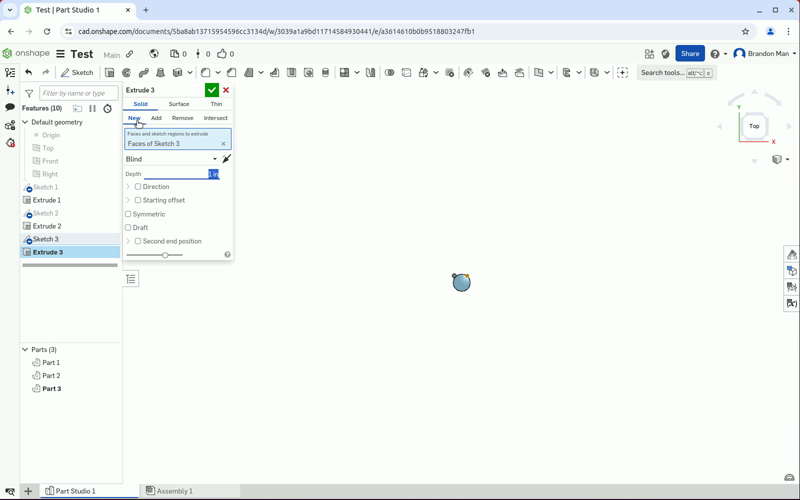
text(21.183)
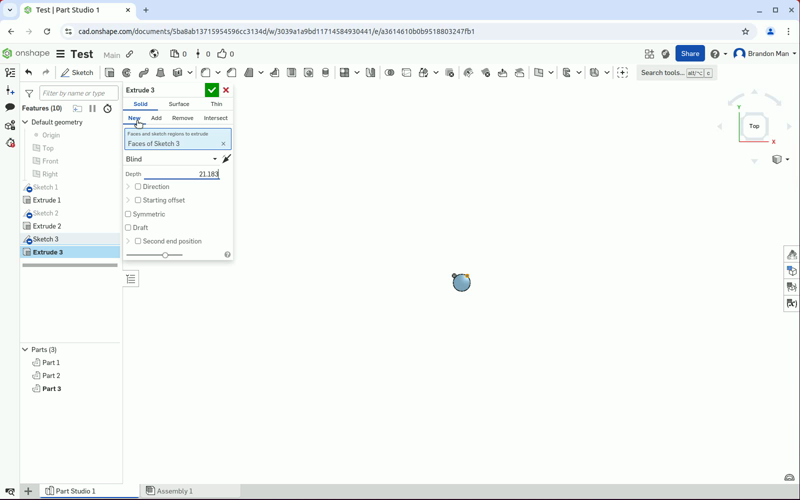
key(enter)
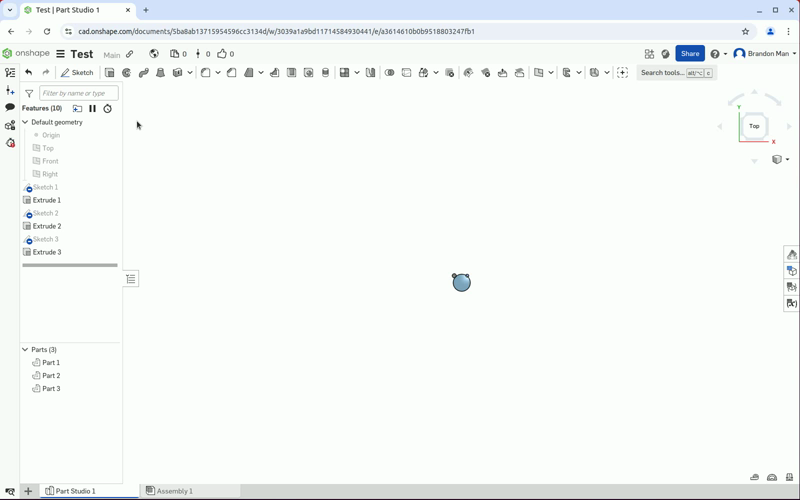
key(shift+h)
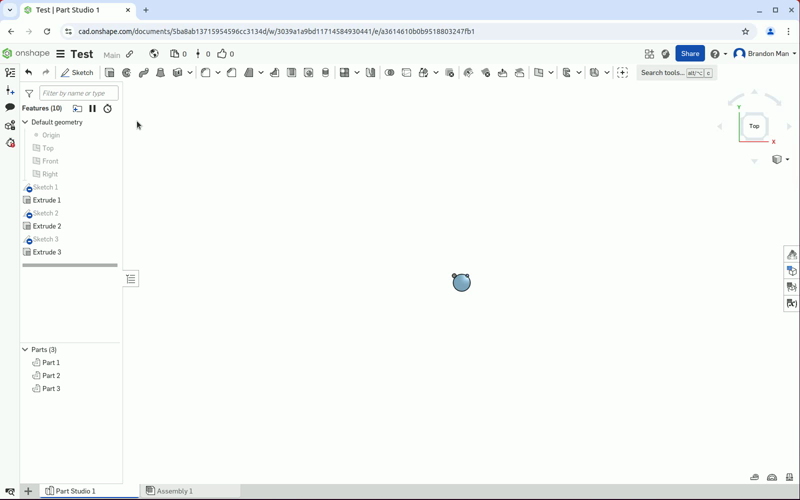
key(shift+h)
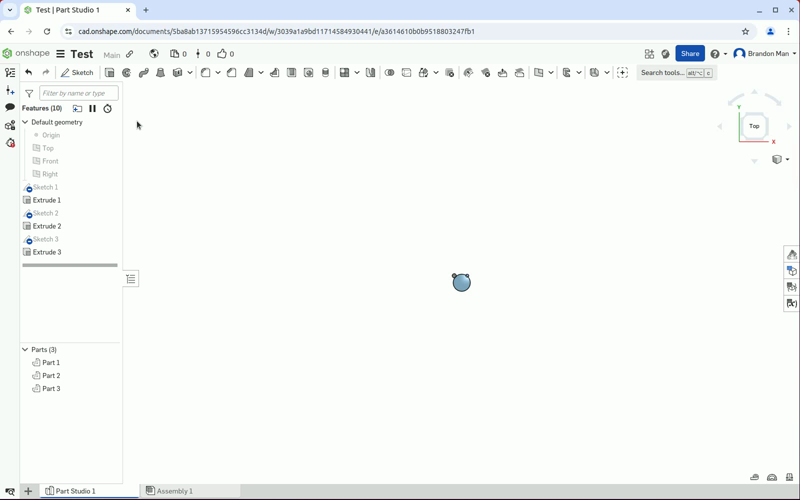
mouse_move(73, 189)
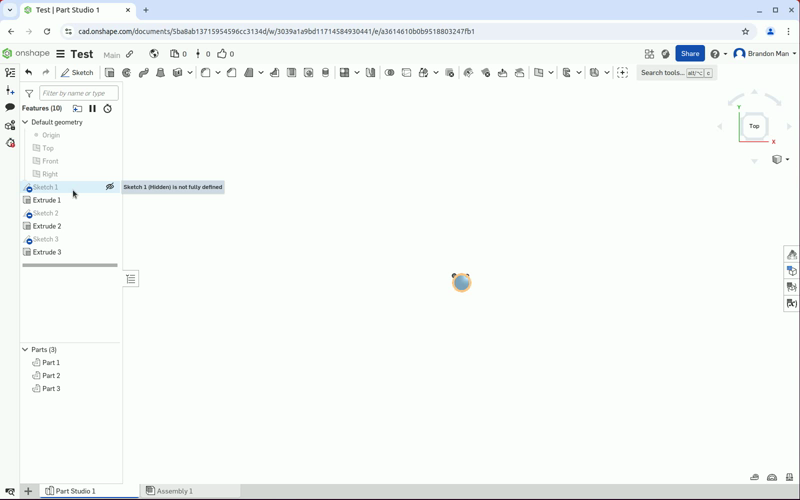
click(73, 189)
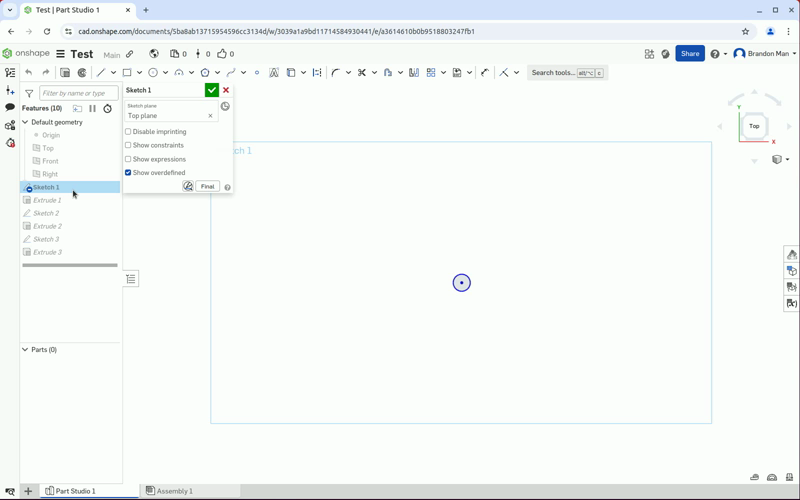
mouse_move(229, 92)
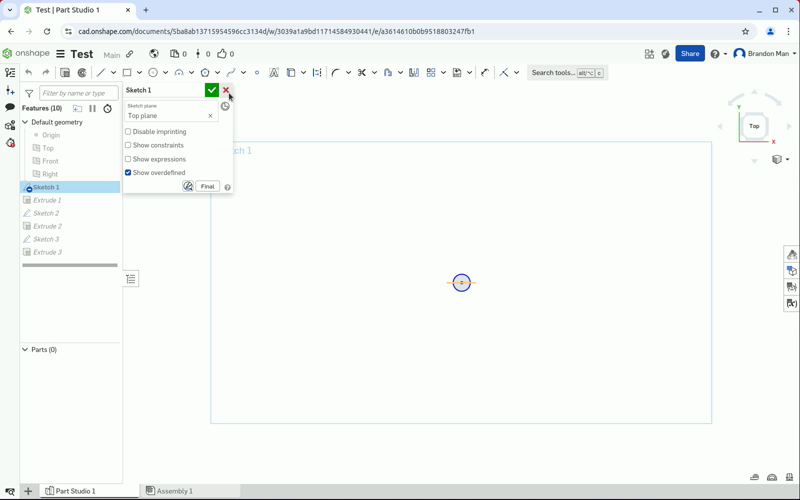
click(229, 92)
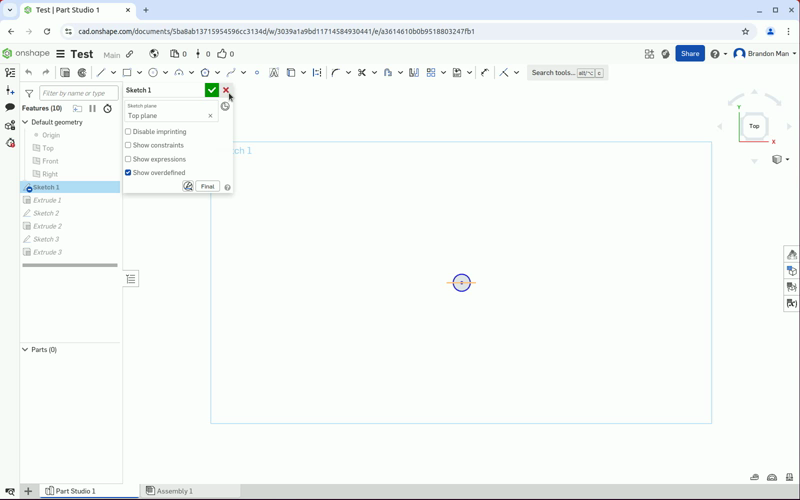
key(shift+s)
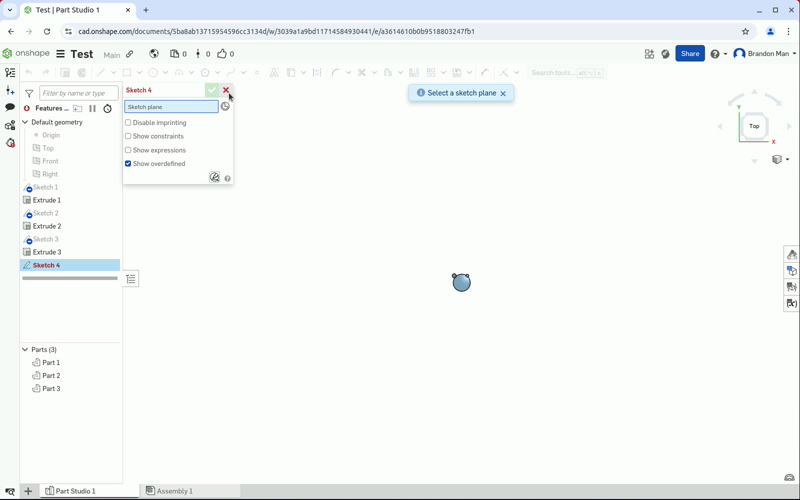
mouse_move(73, 150)
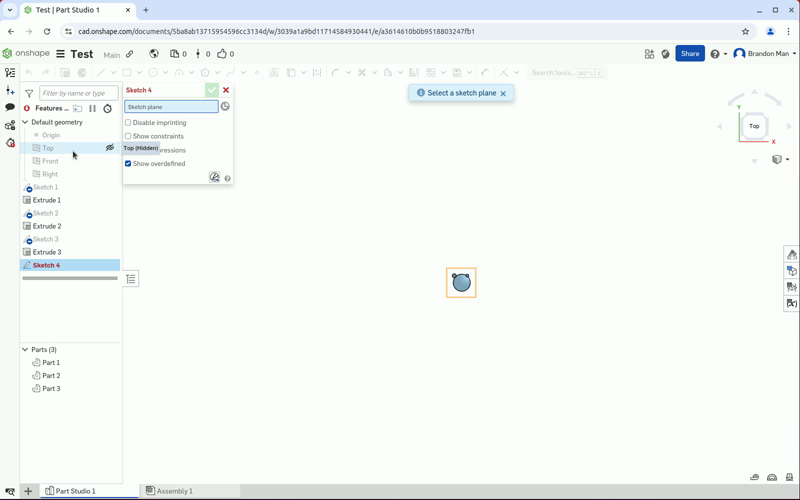
click(73, 150)
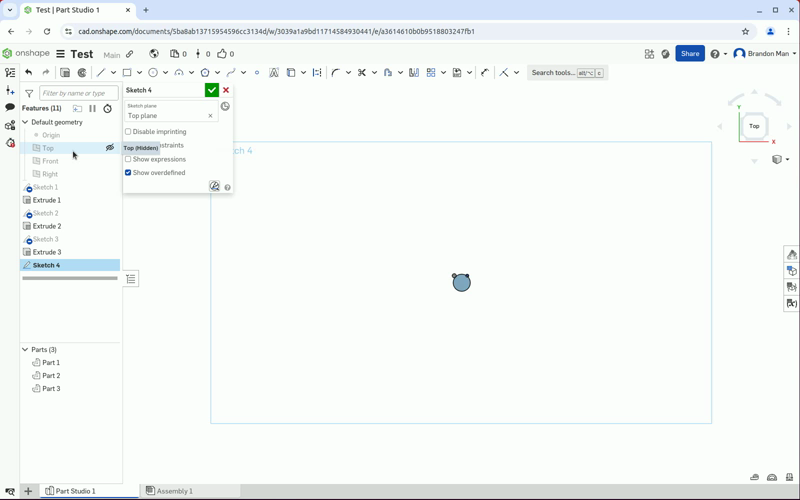
mouse_move(73, 352)
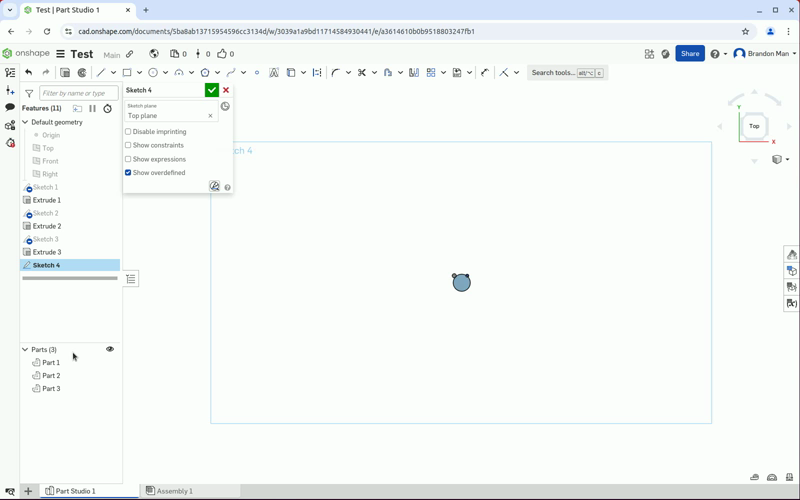
key(y)
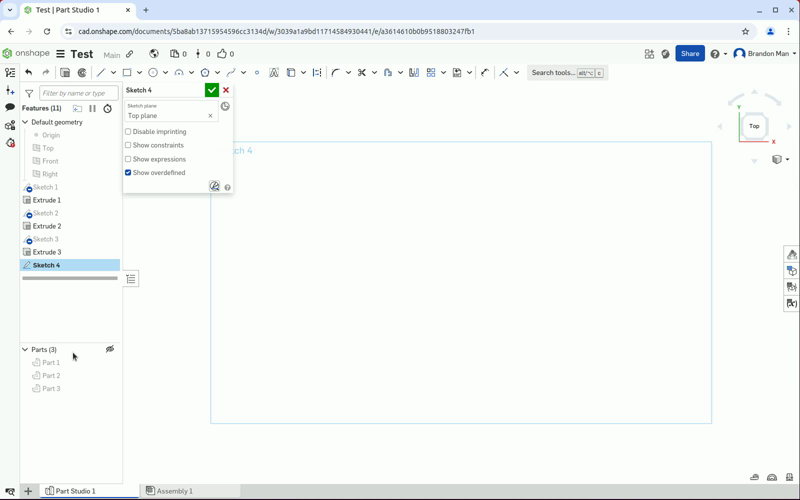
key(c)
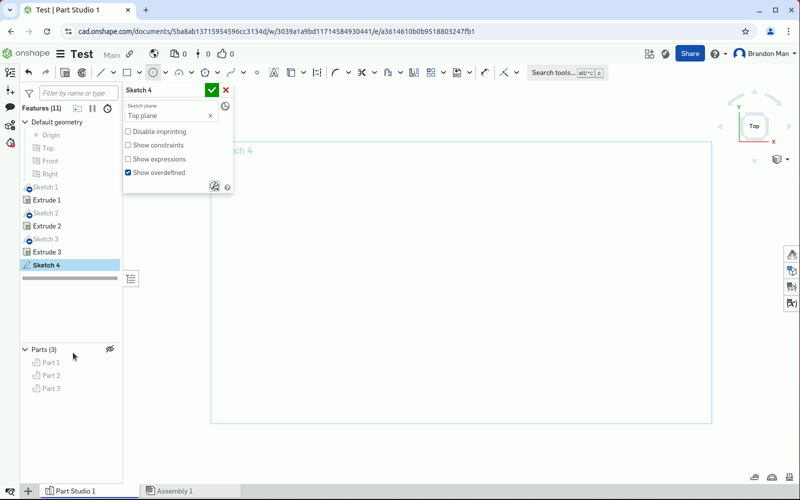
key_down(shift)
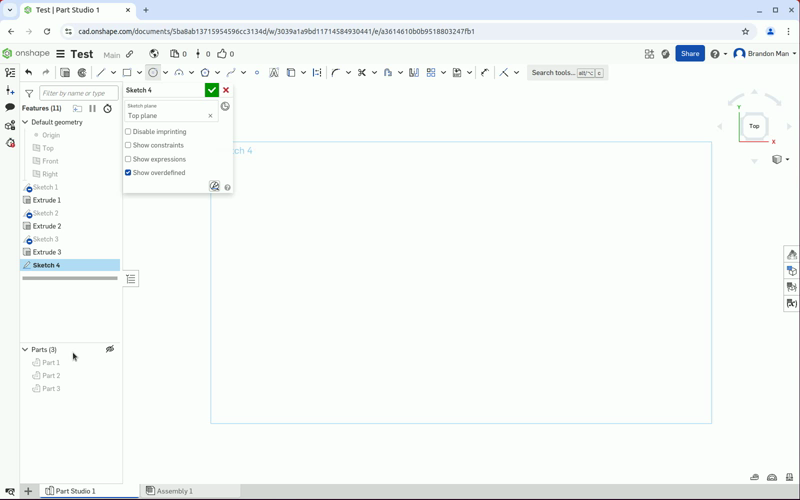
mouse_move(467, 290)
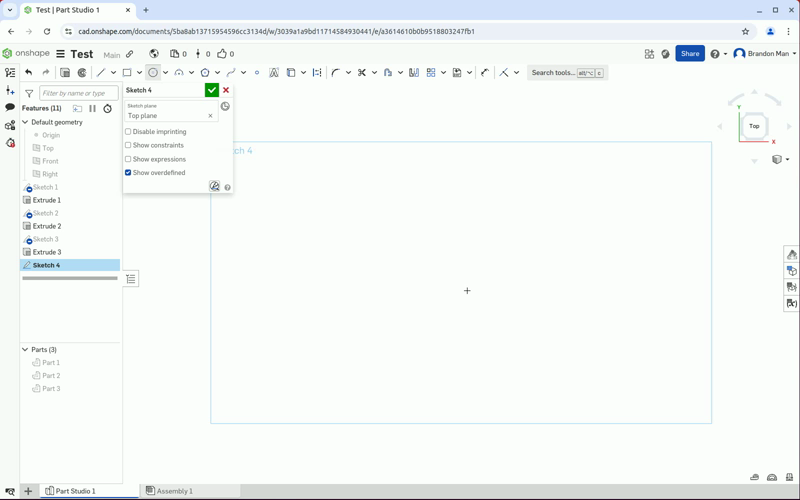
click(467, 290)
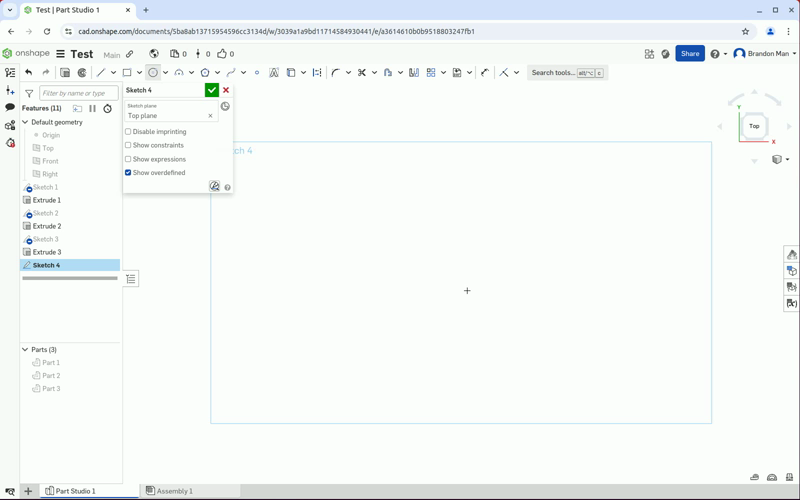
key_up(shift)
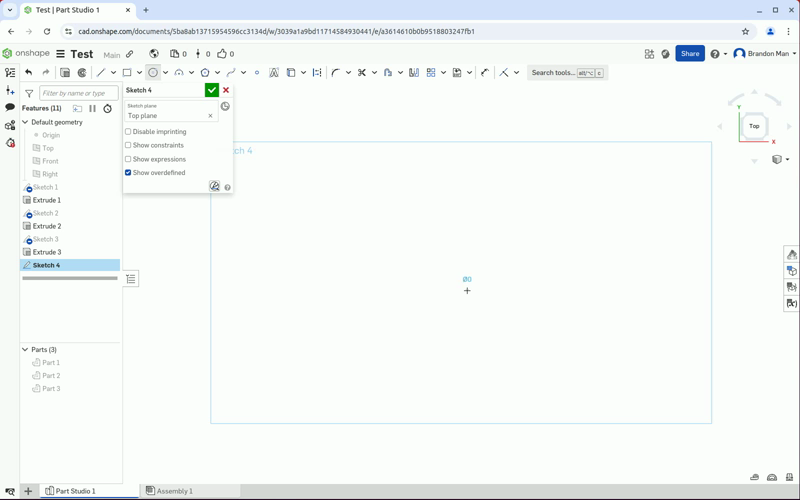
mouse_move(468, 290)
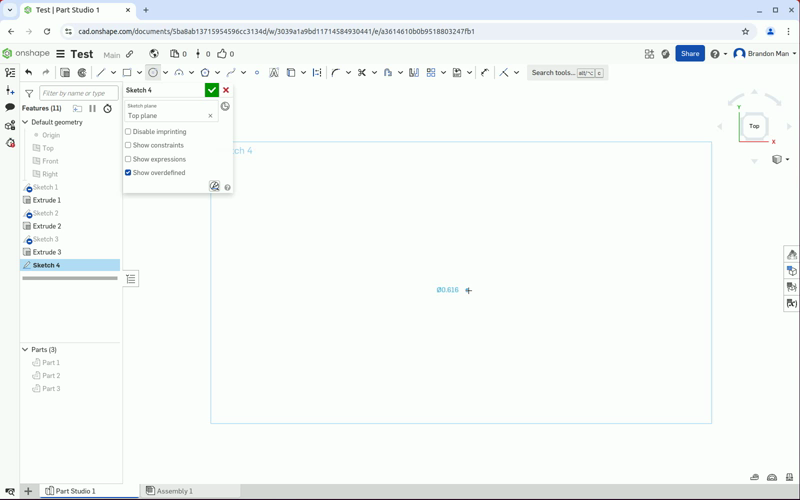
scroll(6)
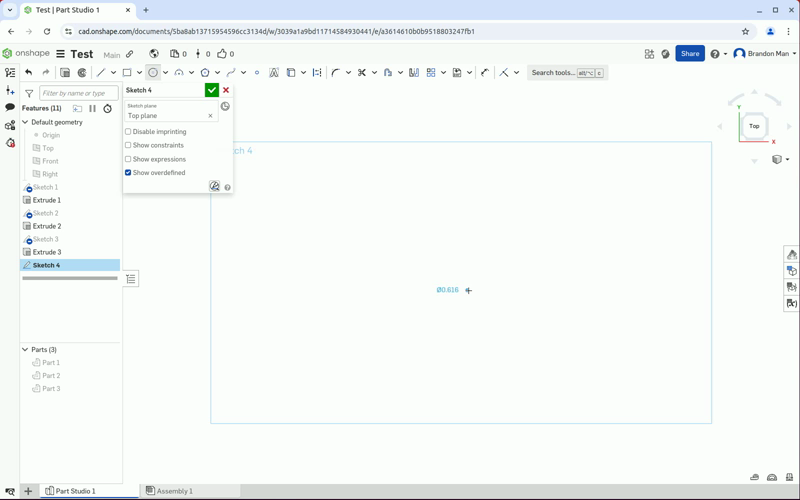
scroll(6)
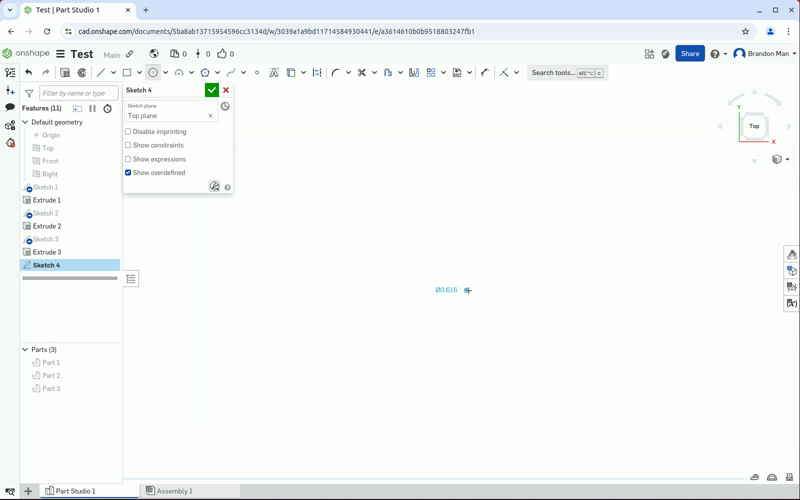
scroll(6)
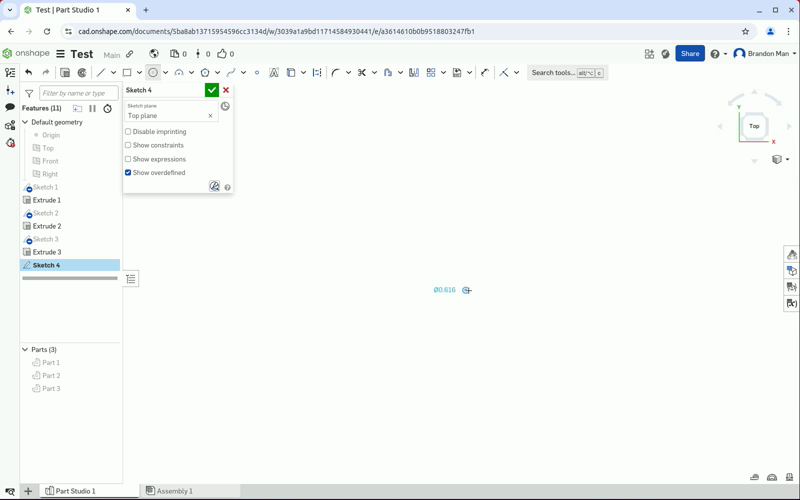
scroll(6)
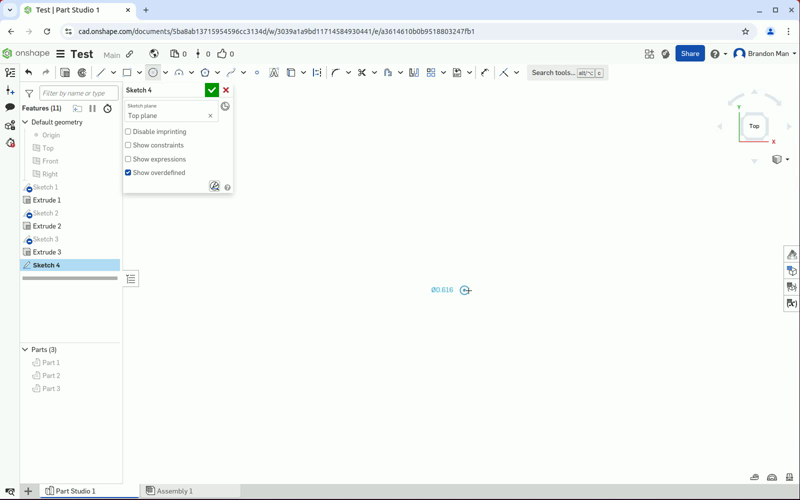
scroll(6)
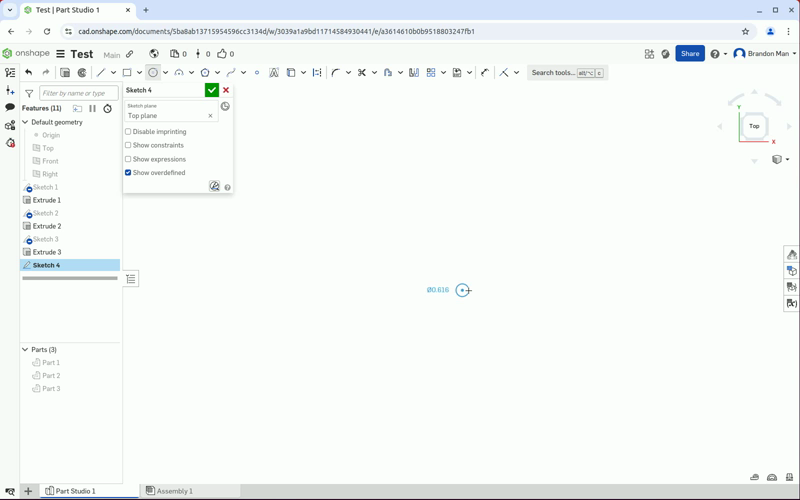
scroll(6)
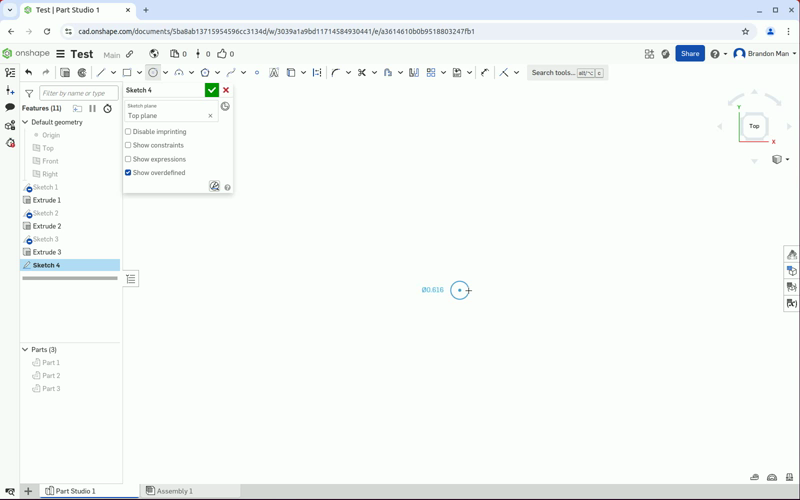
scroll(6)
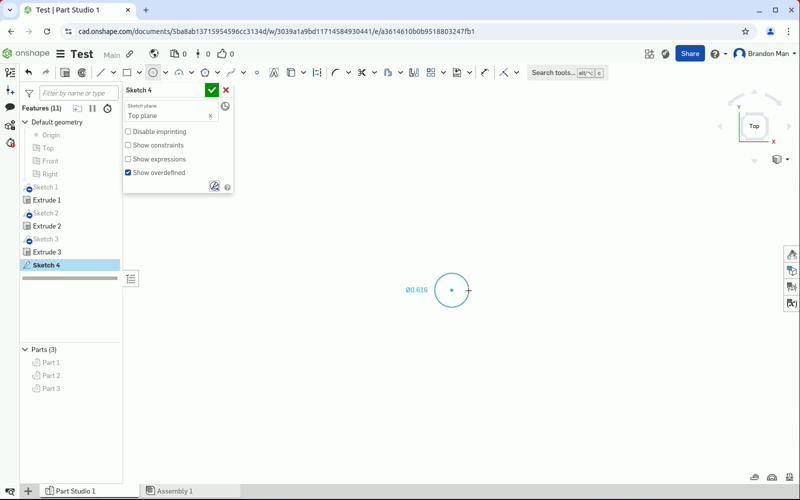
click(468, 290)
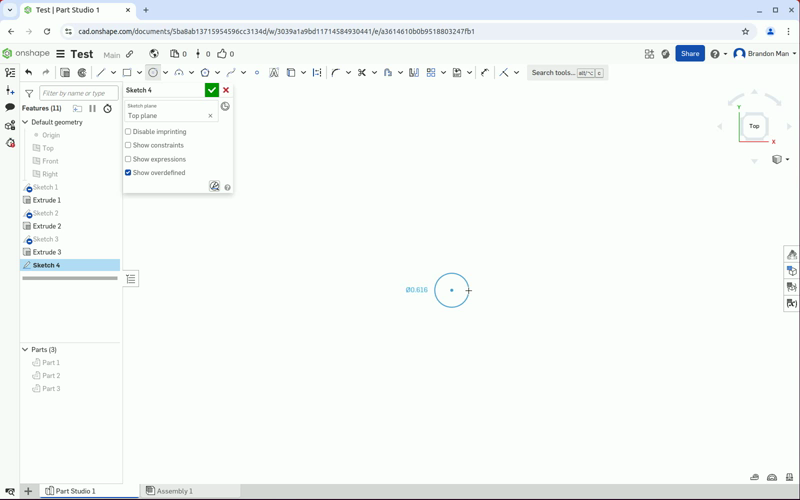
scroll(-6)
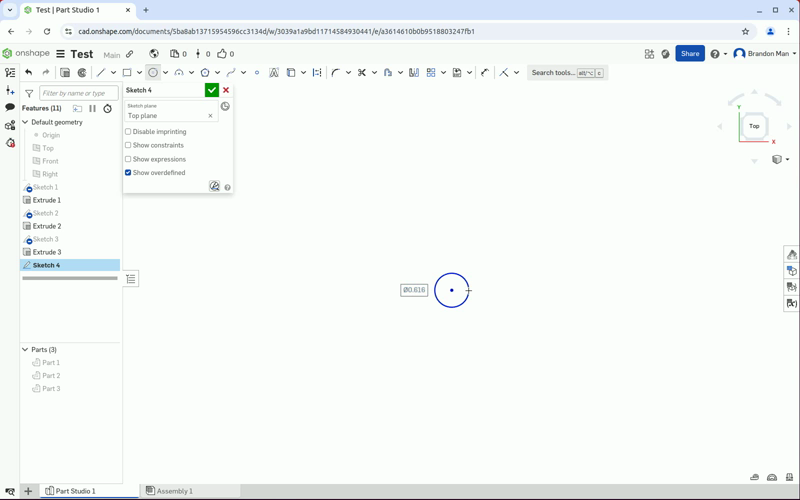
scroll(-6)
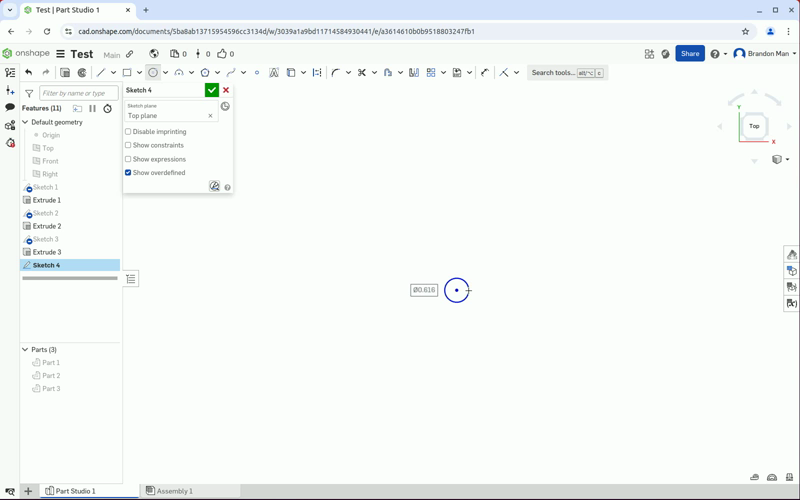
scroll(-6)
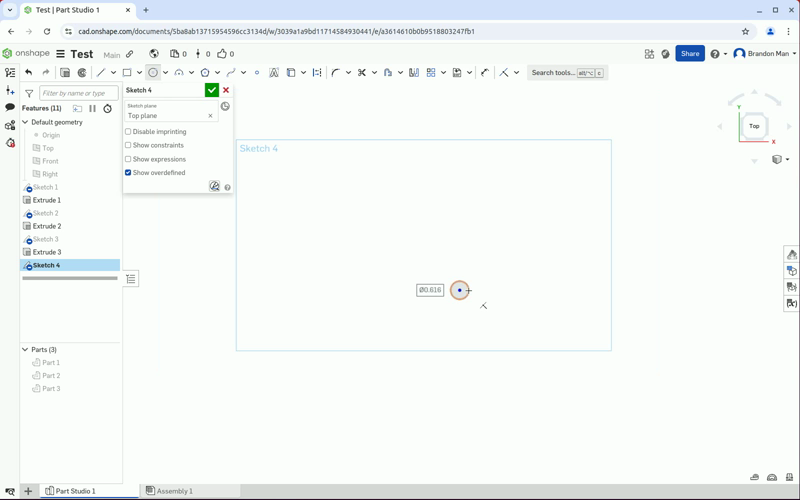
scroll(-6)
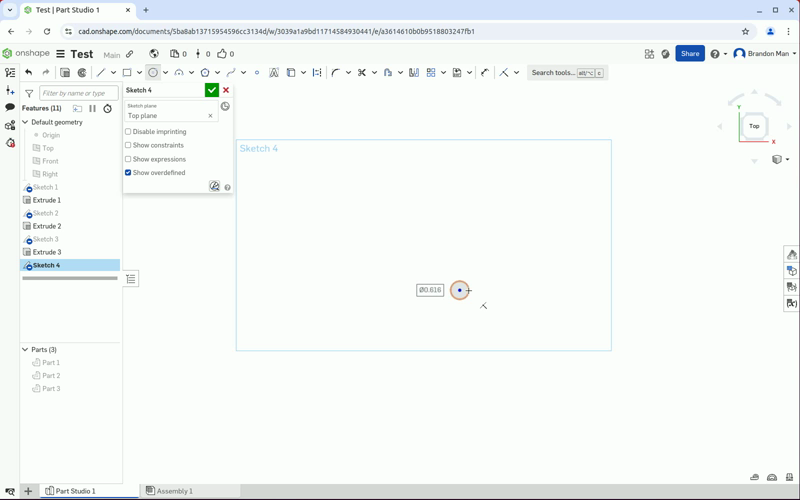
scroll(-6)
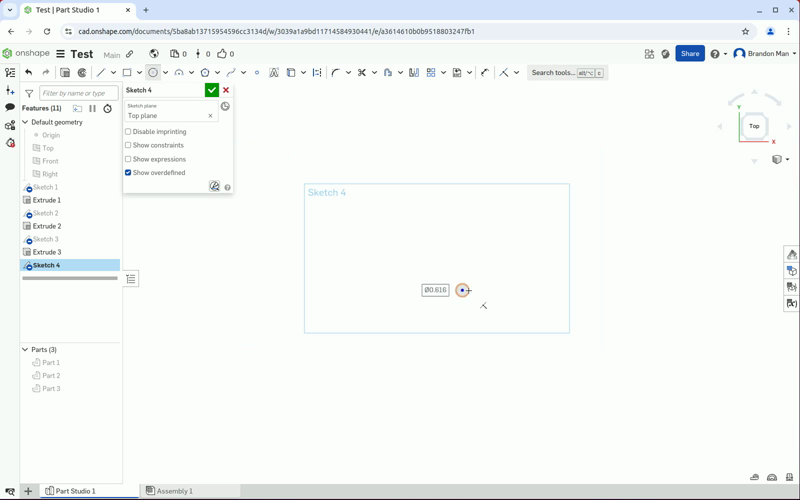
scroll(-6)
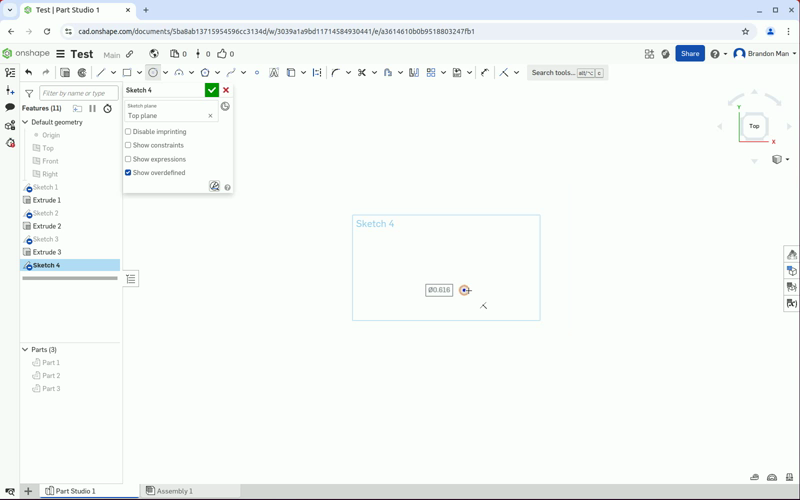
scroll(-6)
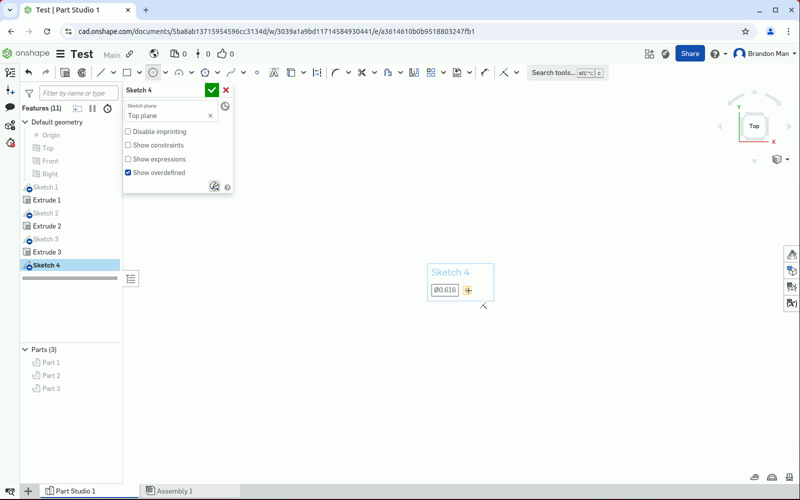
key(esc)
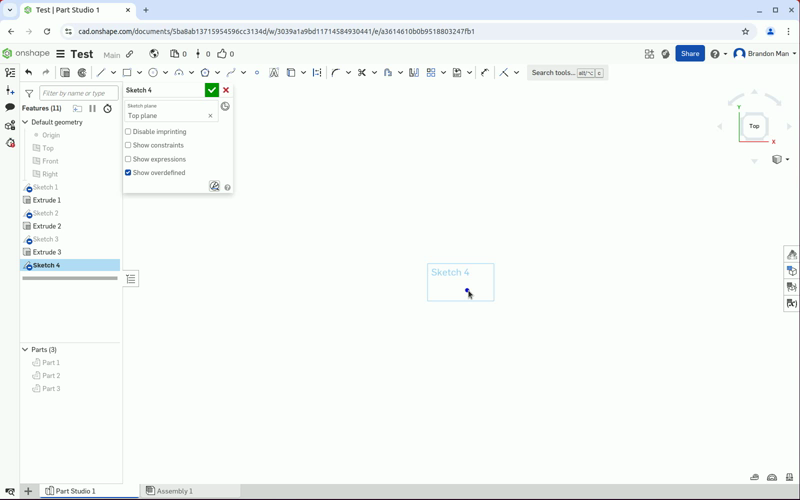
mouse_move(467, 291)
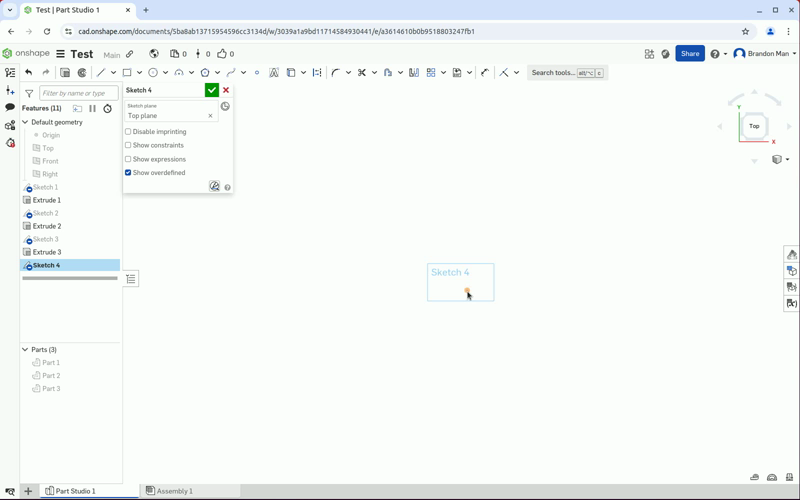
scroll(6)
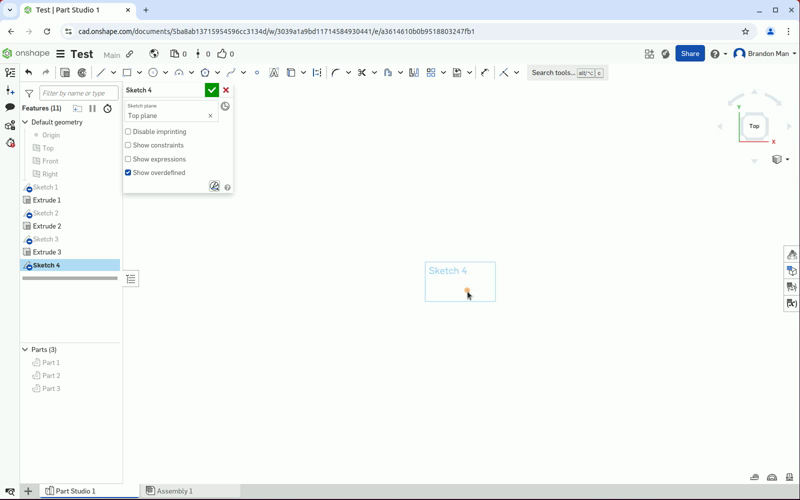
scroll(6)
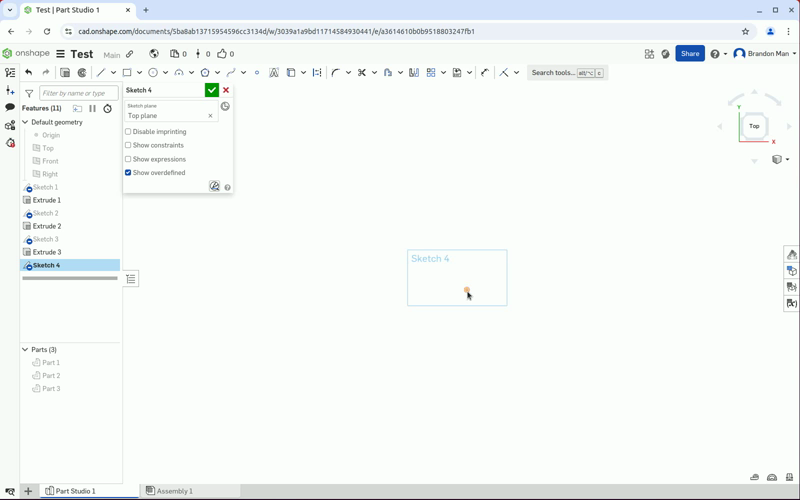
scroll(6)
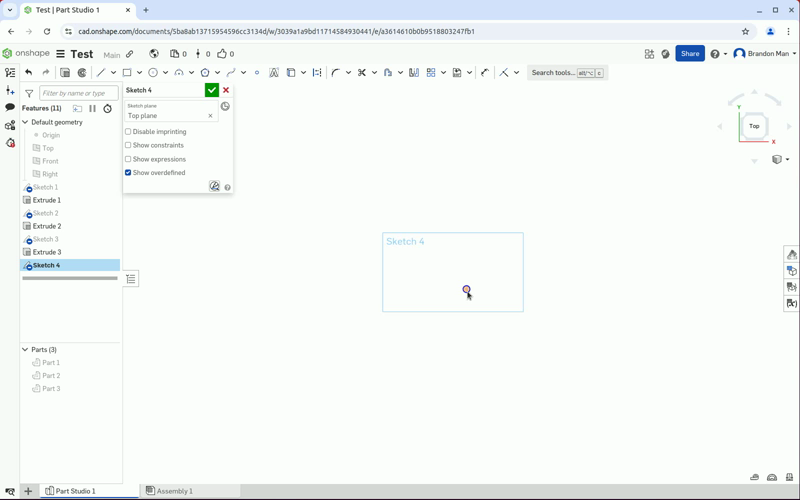
scroll(6)
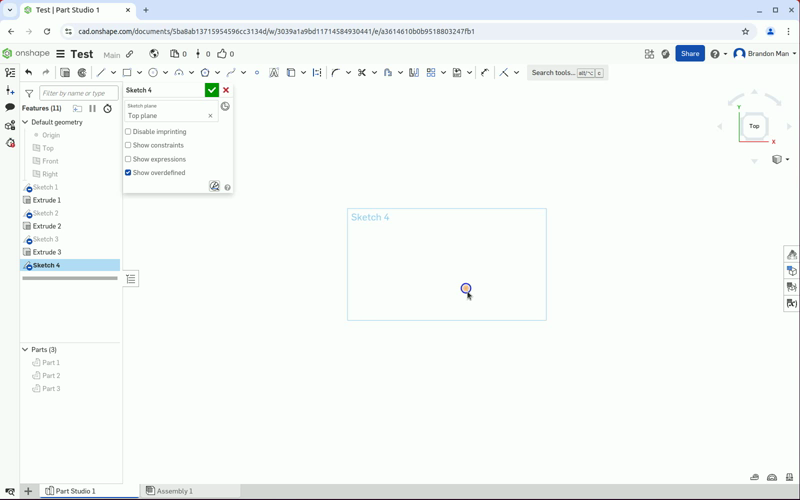
scroll(6)
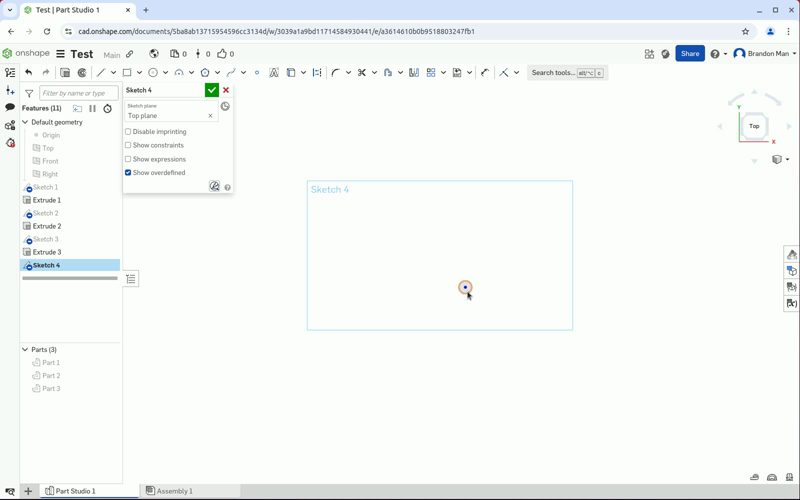
scroll(6)
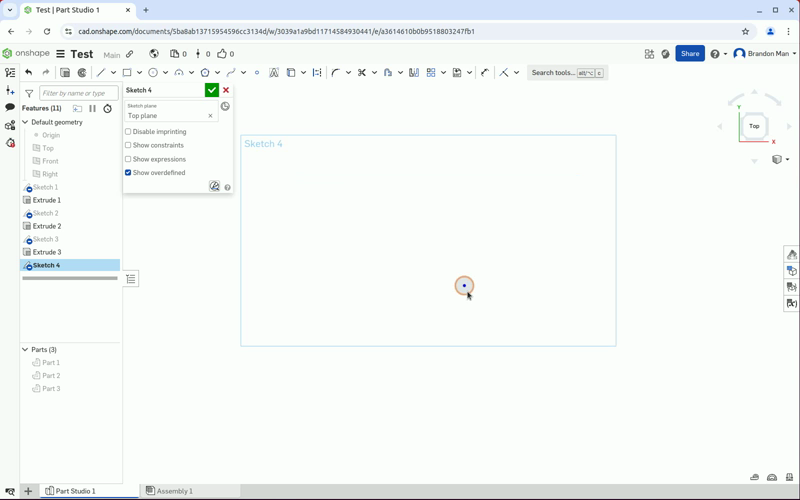
scroll(6)
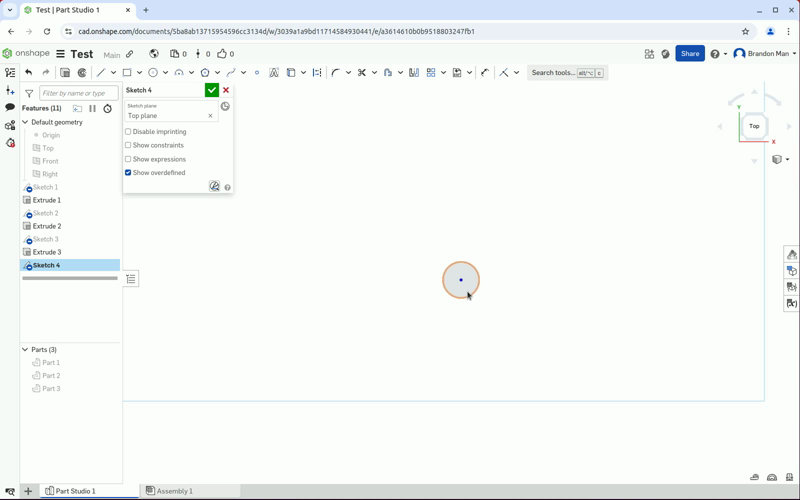
click(467, 291)
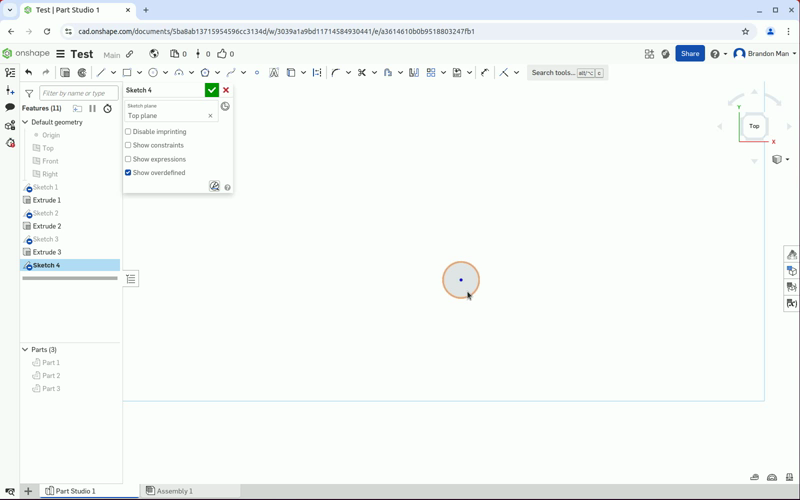
scroll(-6)
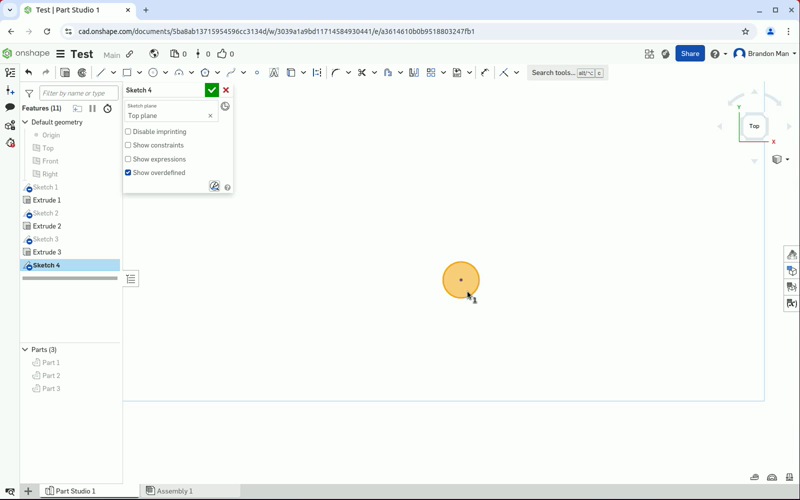
scroll(-6)
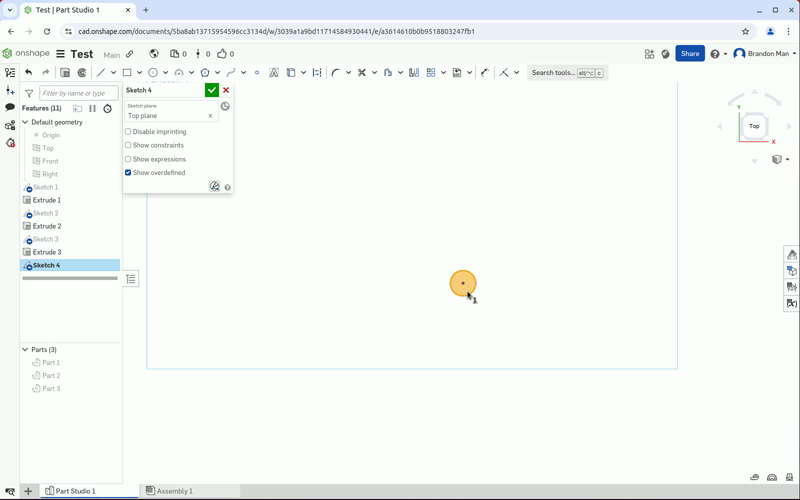
scroll(-6)
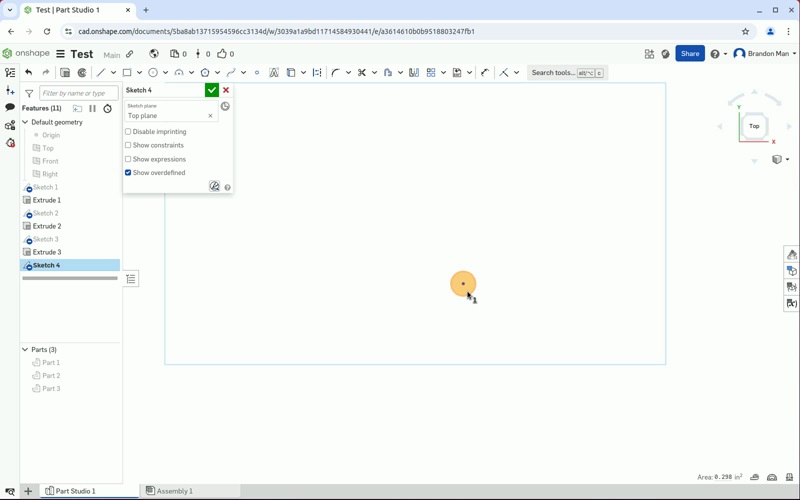
scroll(-6)
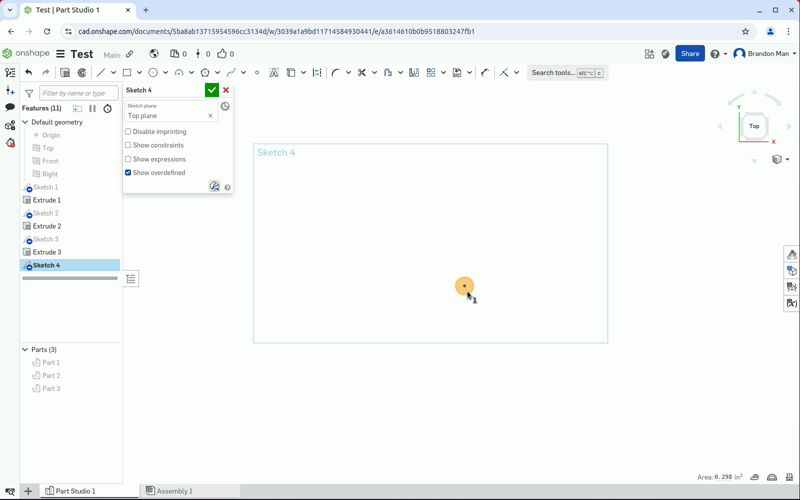
scroll(-6)
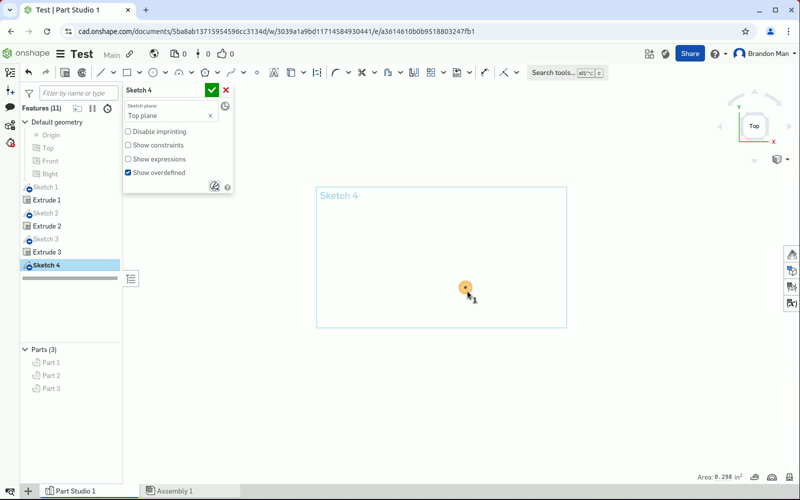
scroll(-6)
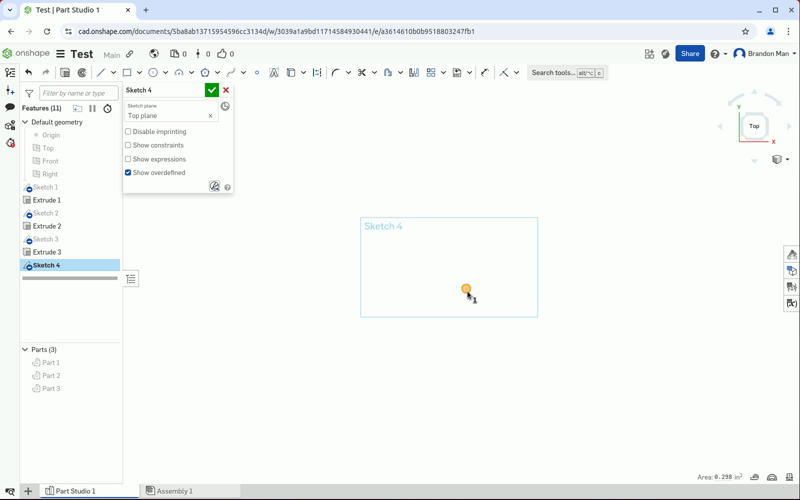
scroll(-6)
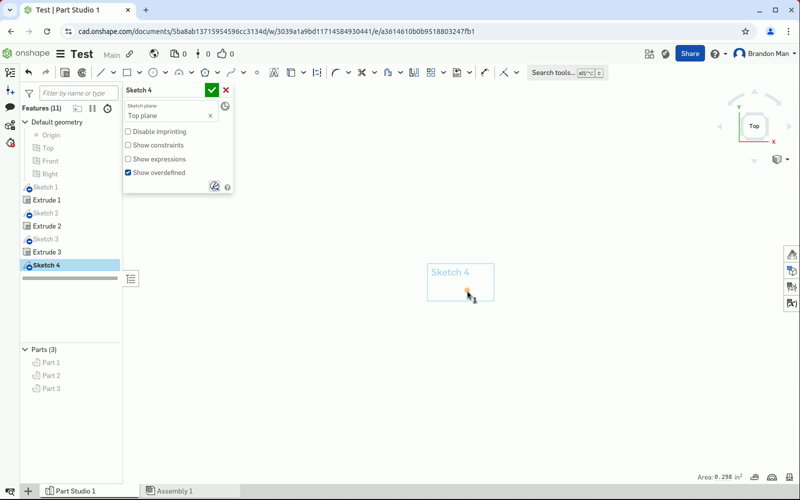
mouse_move(73, 352)
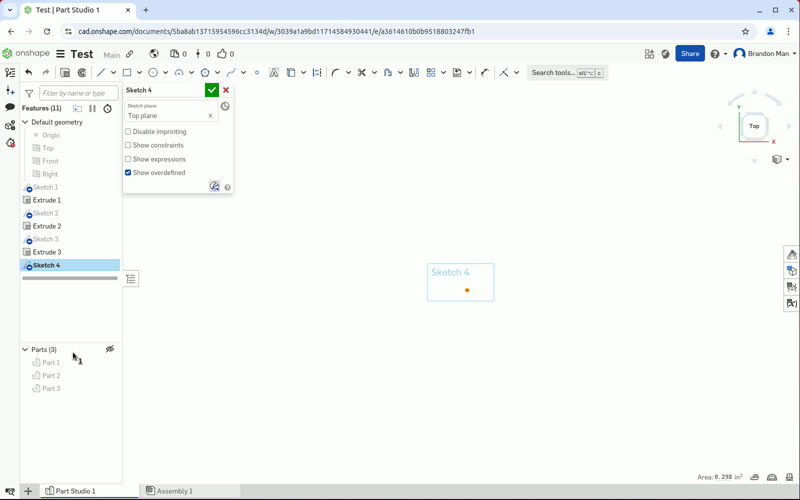
key(shift+y)
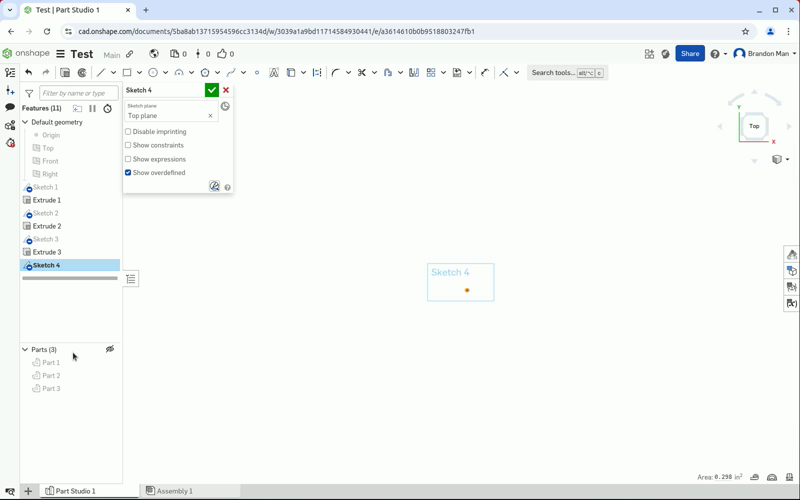
key(shift+e)
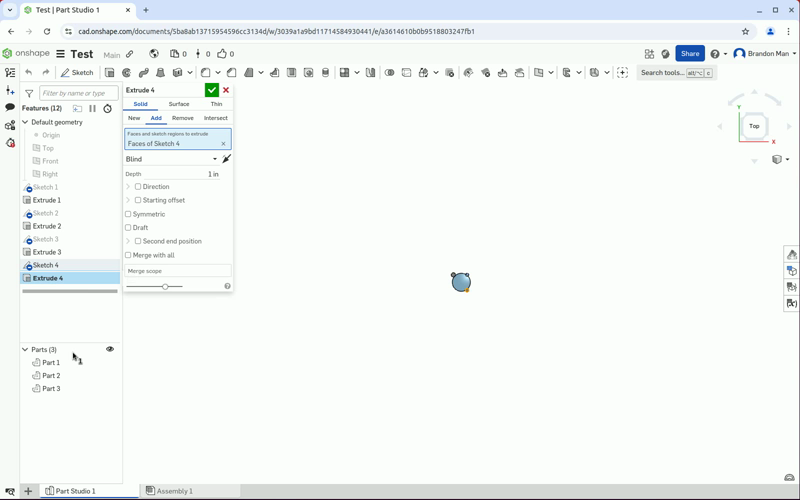
mouse_move(143, 106)
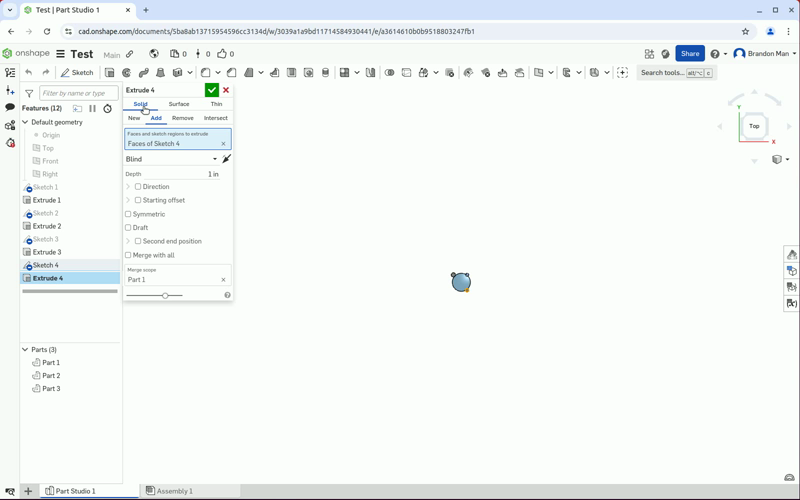
click(143, 106)
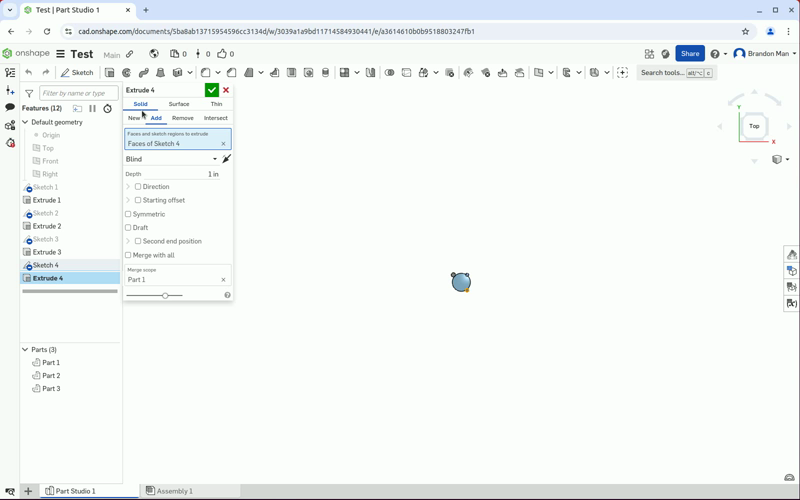
mouse_move(137, 120)
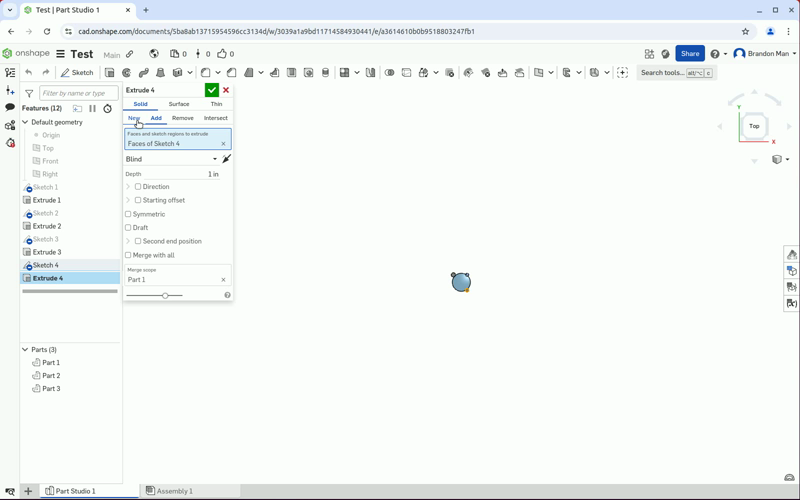
click(137, 120)
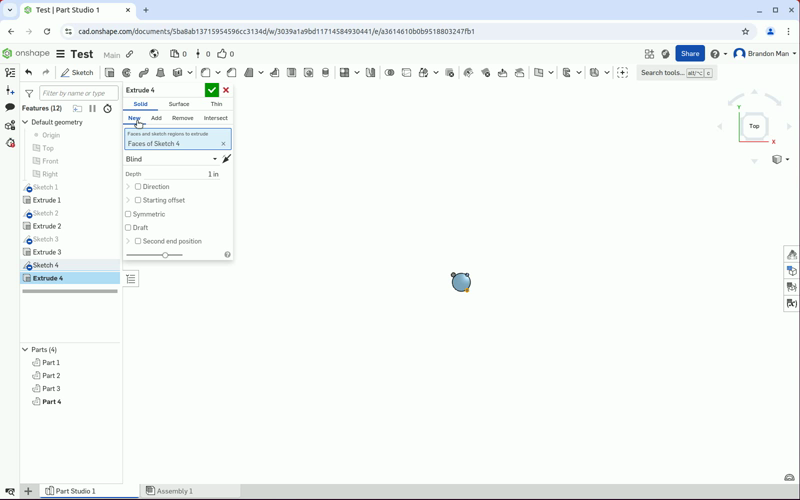
key(tab, 4)
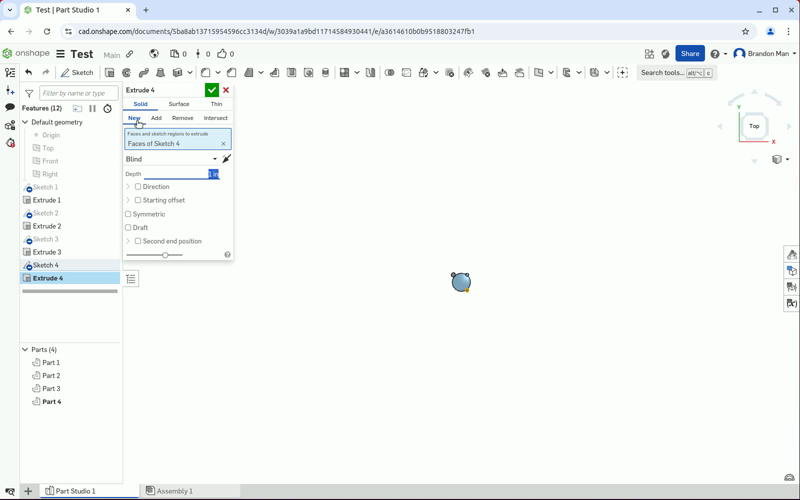
text(21.183)
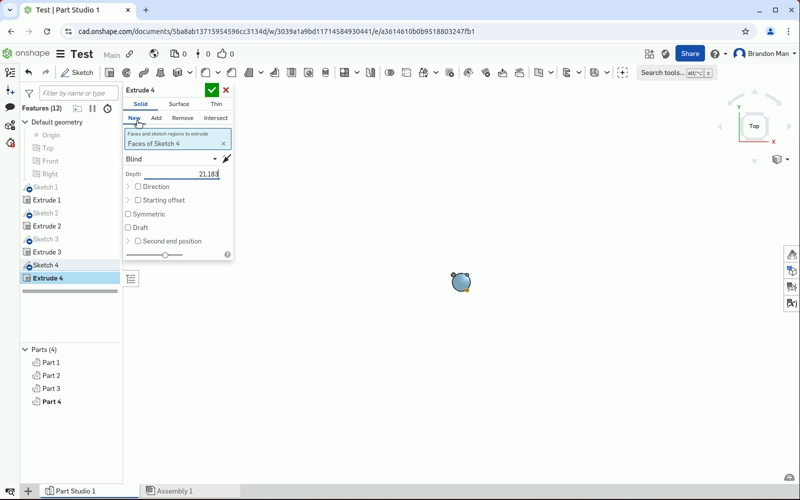
key(enter)
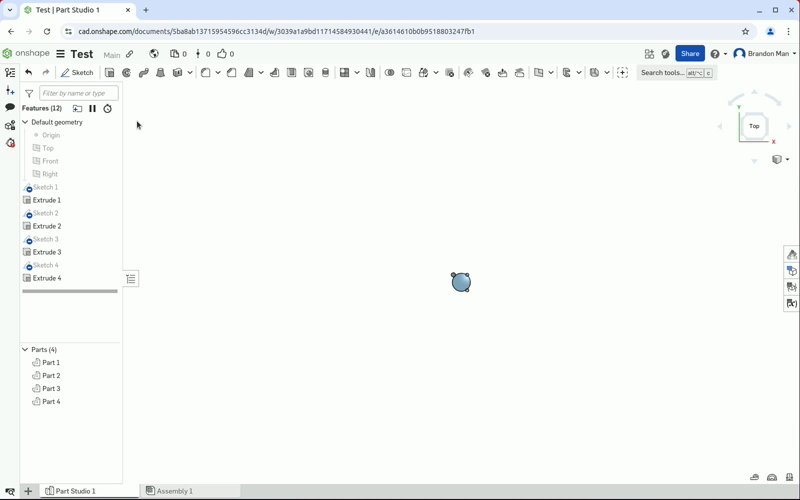
key(shift+h)
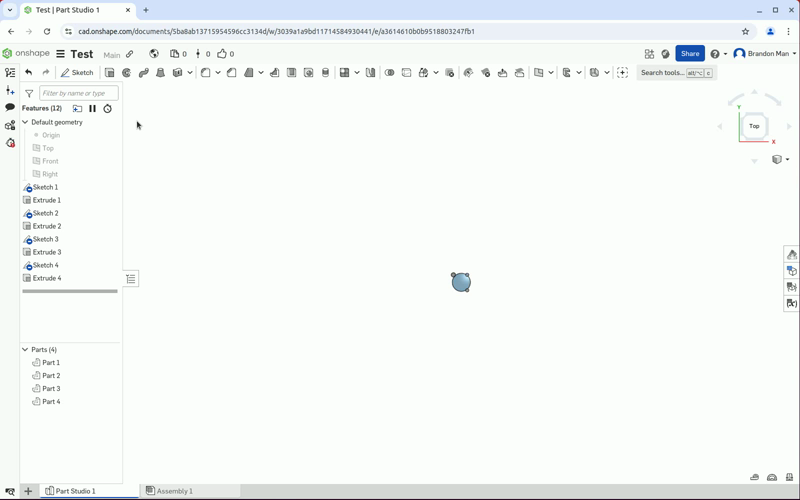
key(shift+h)
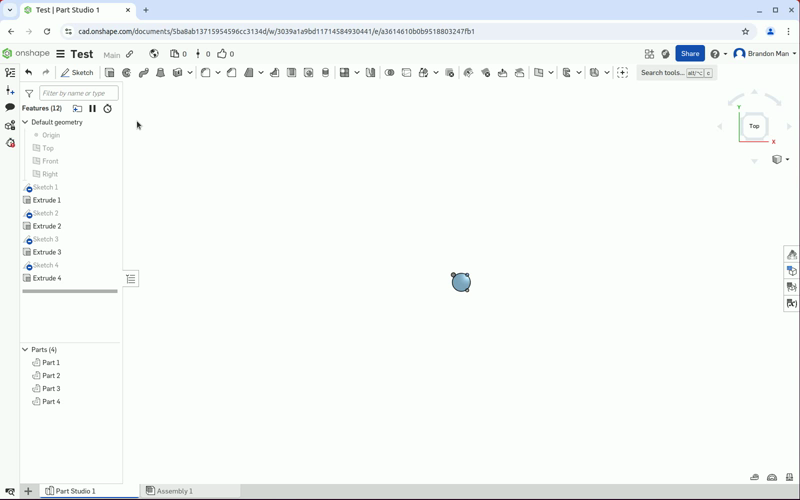
mouse_move(73, 189)
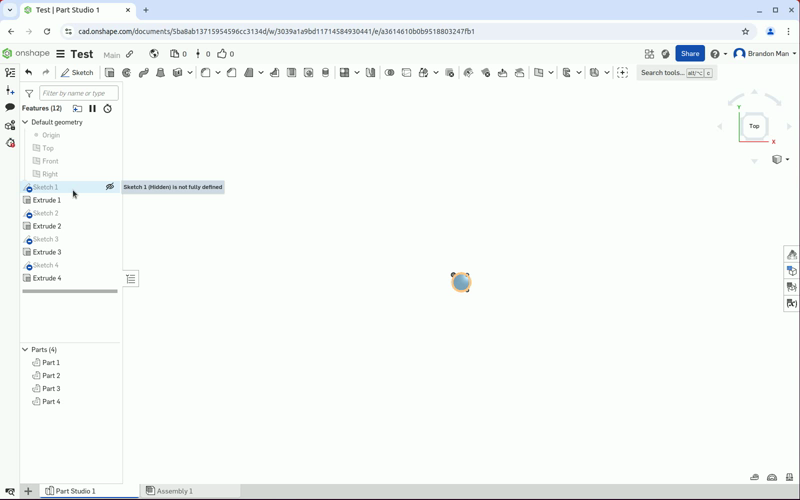
click(73, 189)
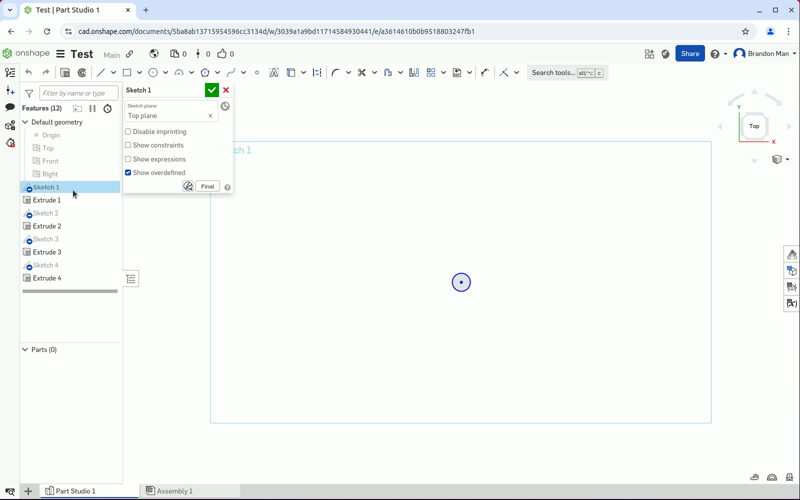
mouse_move(229, 92)
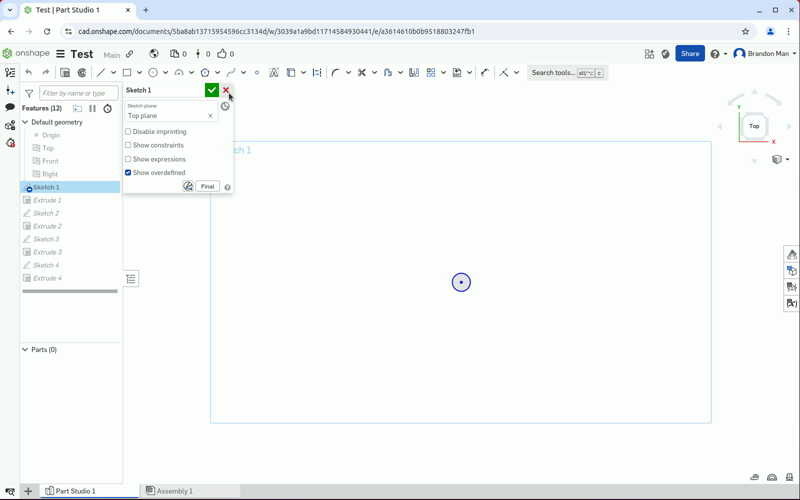
click(229, 92)
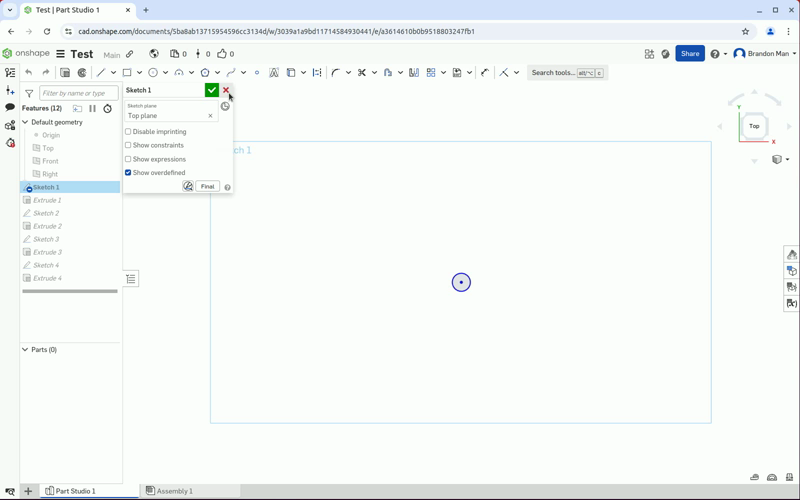
key(shift+s)
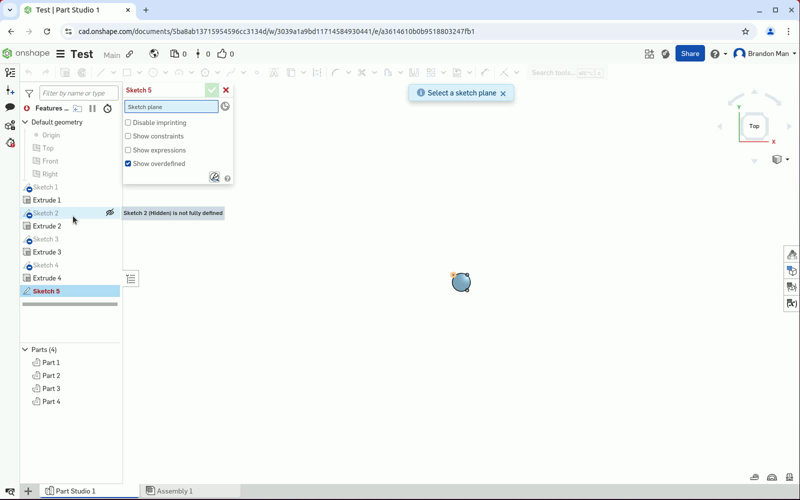
scroll(3)
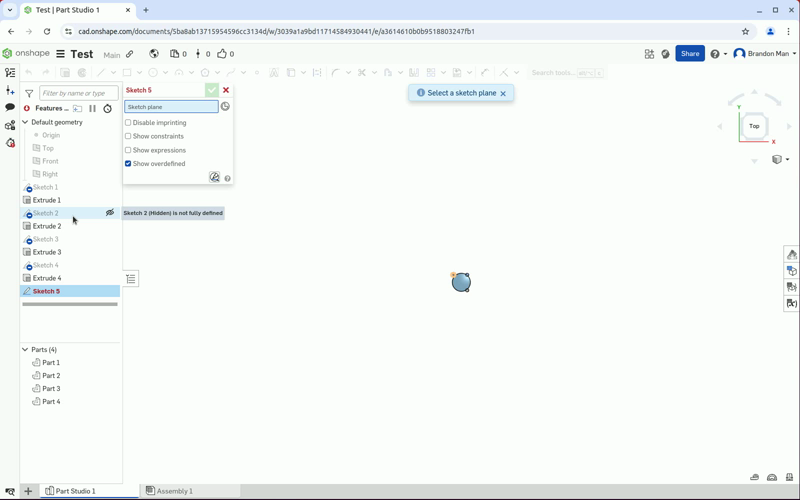
mouse_move(73, 150)
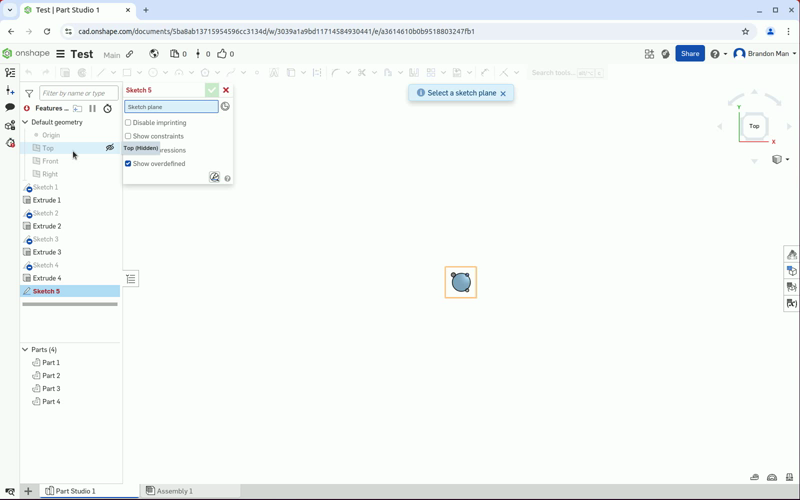
click(73, 150)
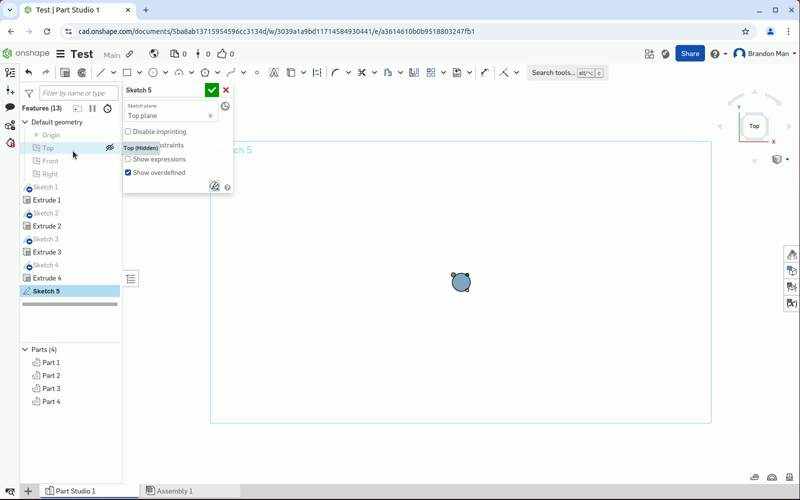
mouse_move(73, 352)
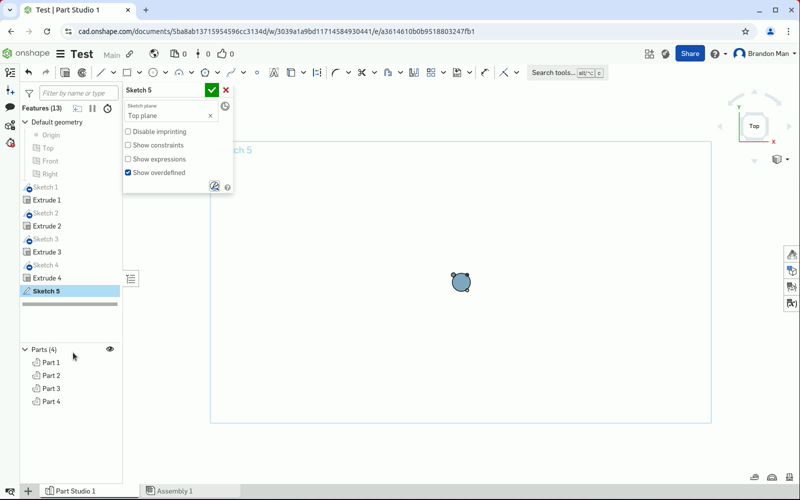
key(y)
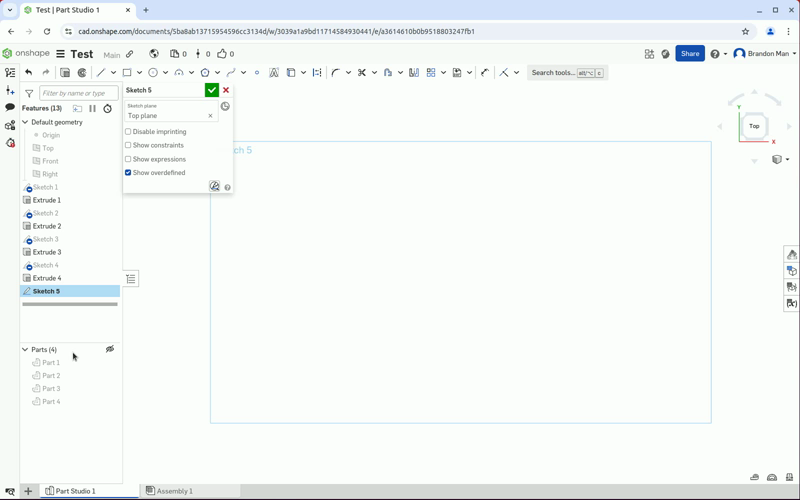
key(c)
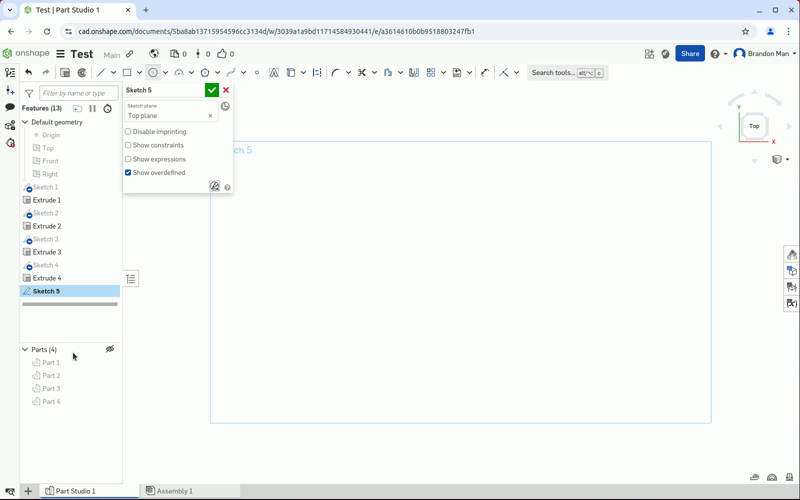
key_down(shift)
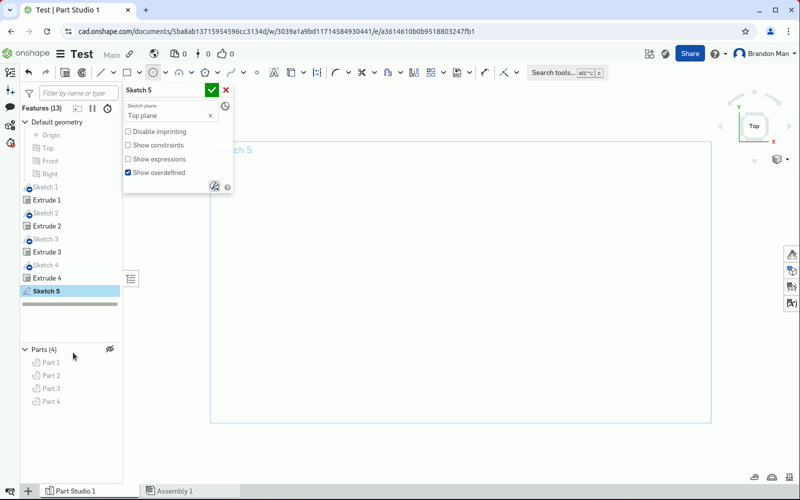
mouse_move(454, 290)
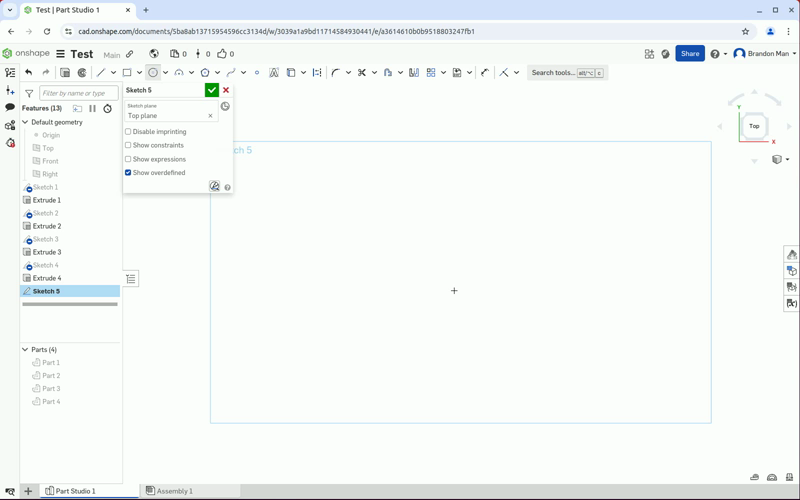
click(454, 290)
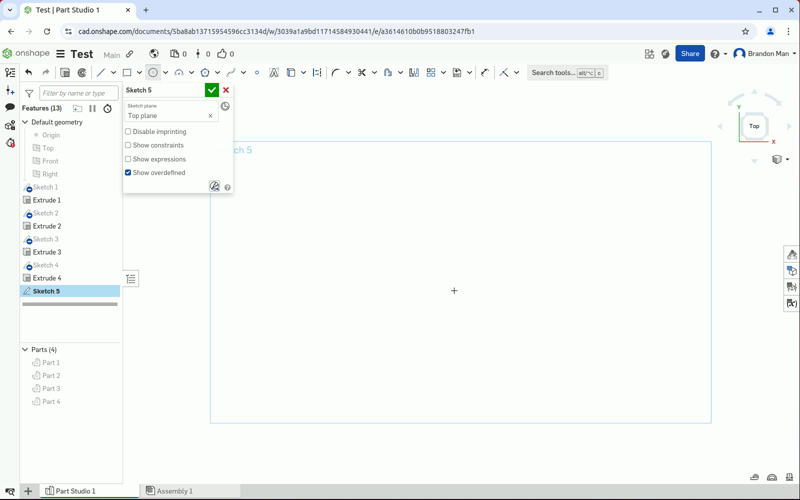
key_up(shift)
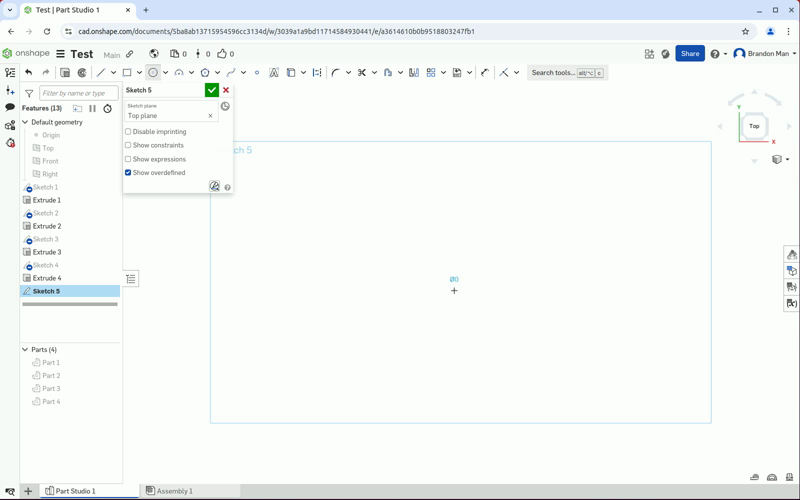
mouse_move(456, 290)
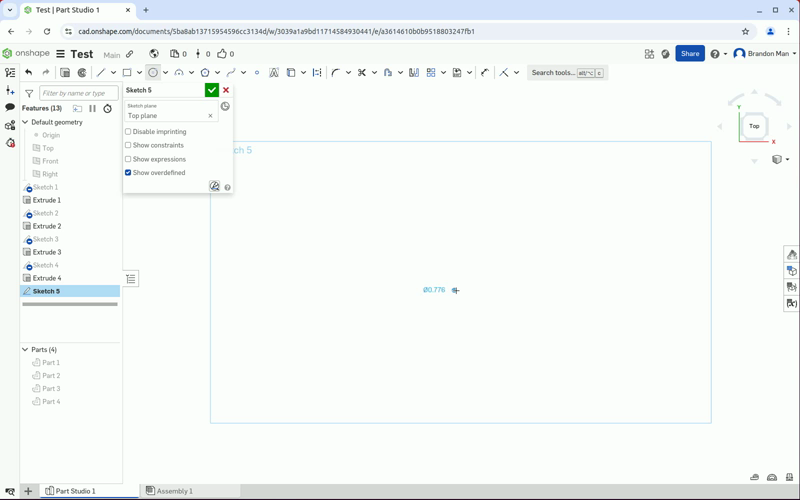
scroll(6)
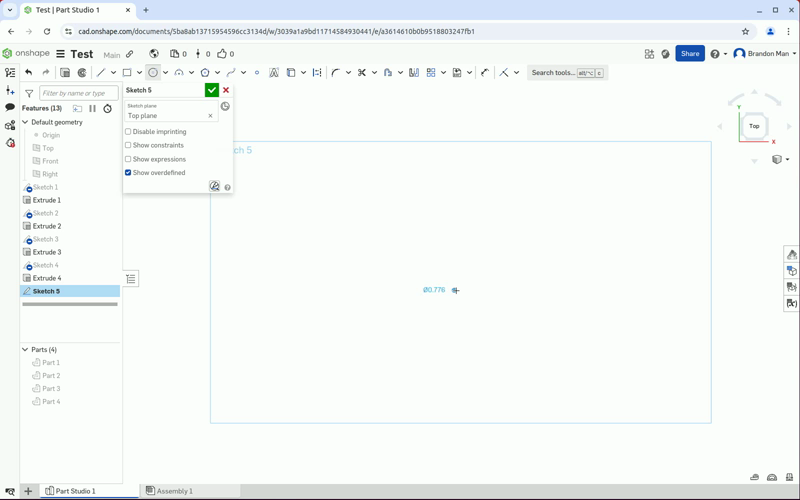
scroll(6)
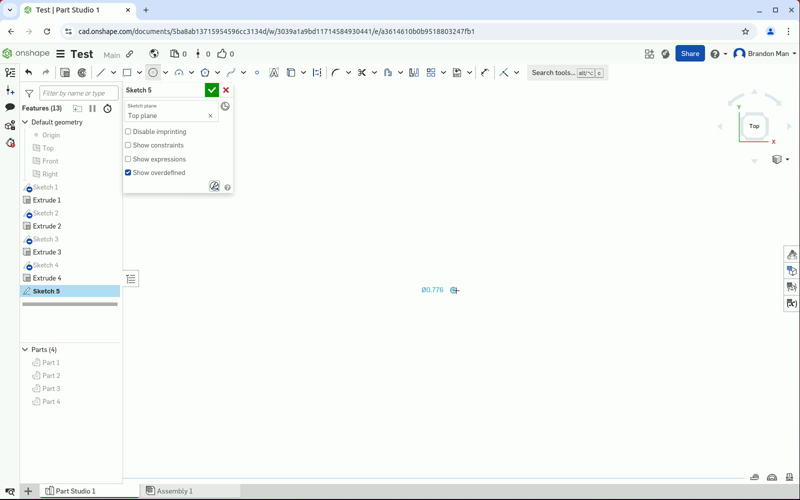
scroll(6)
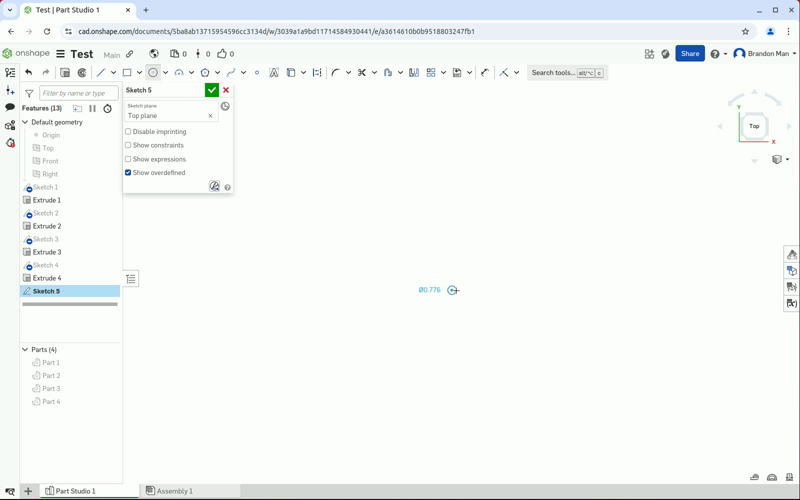
scroll(6)
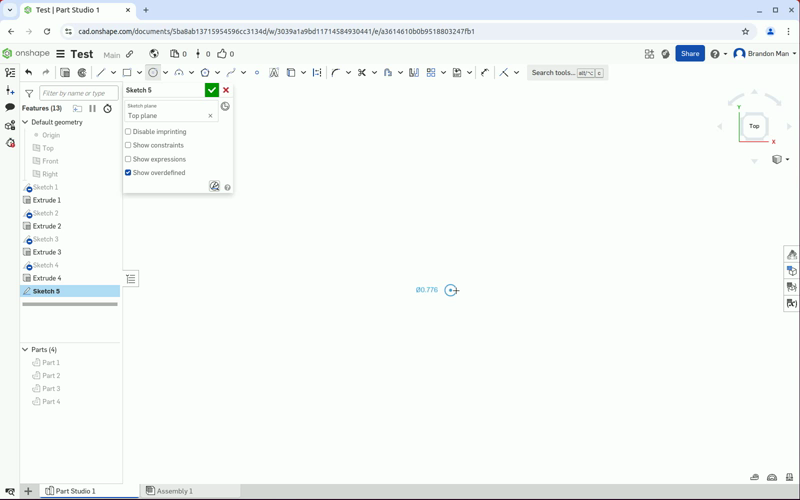
scroll(6)
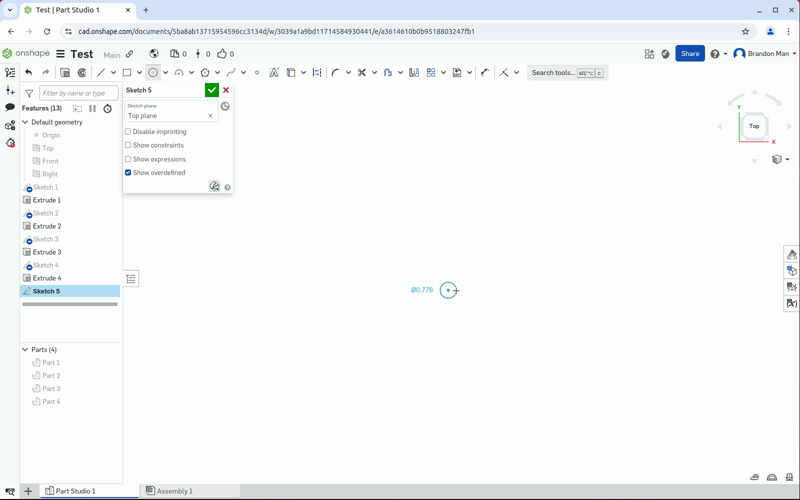
scroll(6)
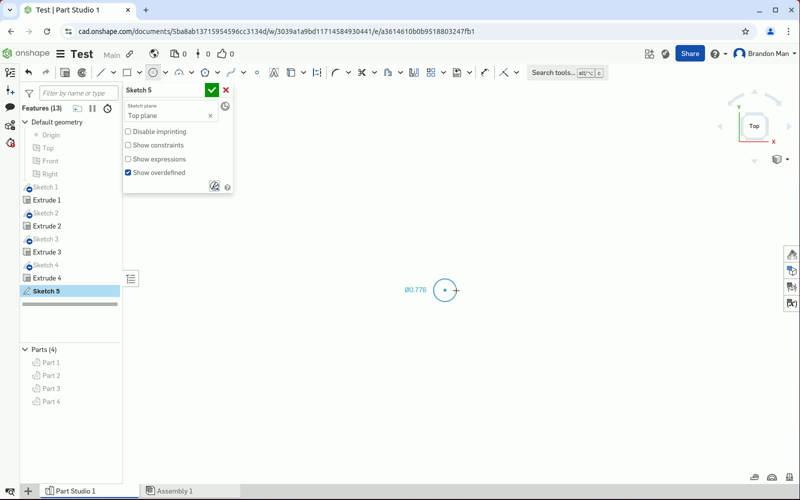
scroll(6)
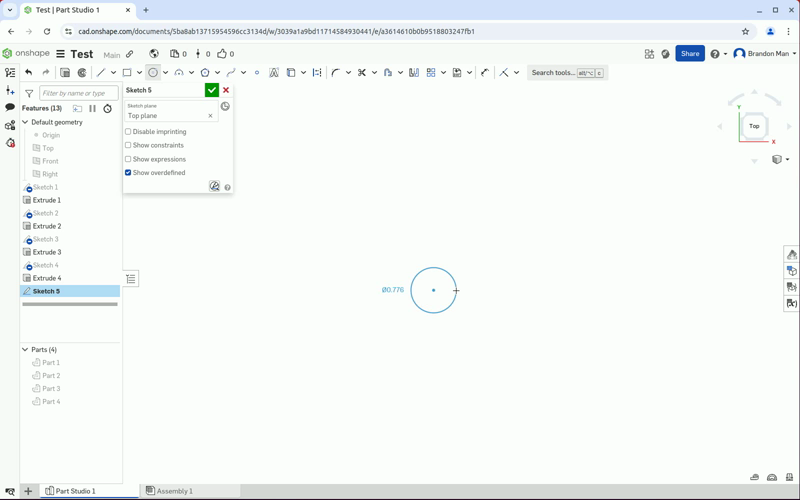
click(456, 290)
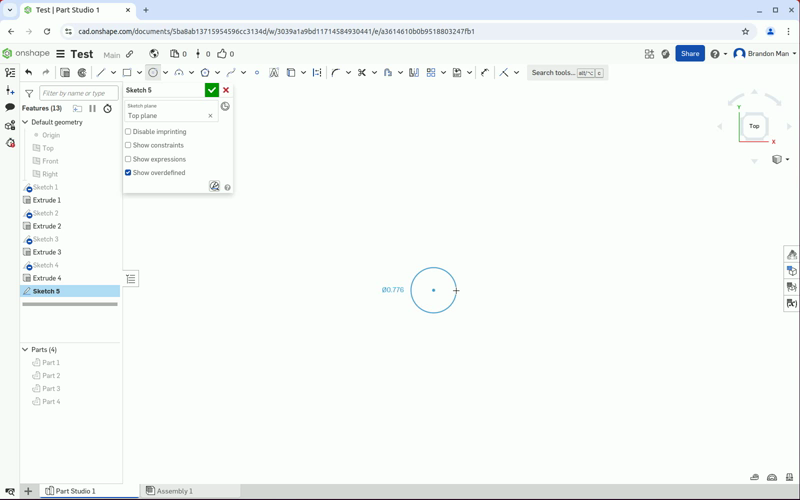
scroll(-6)
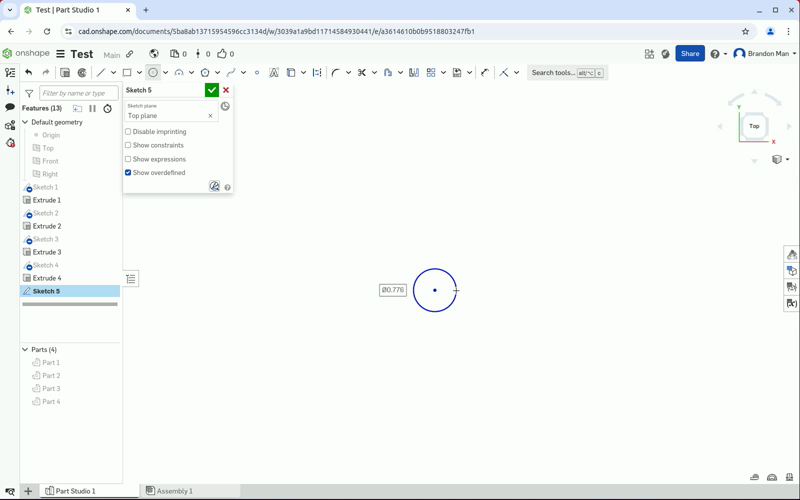
scroll(-6)
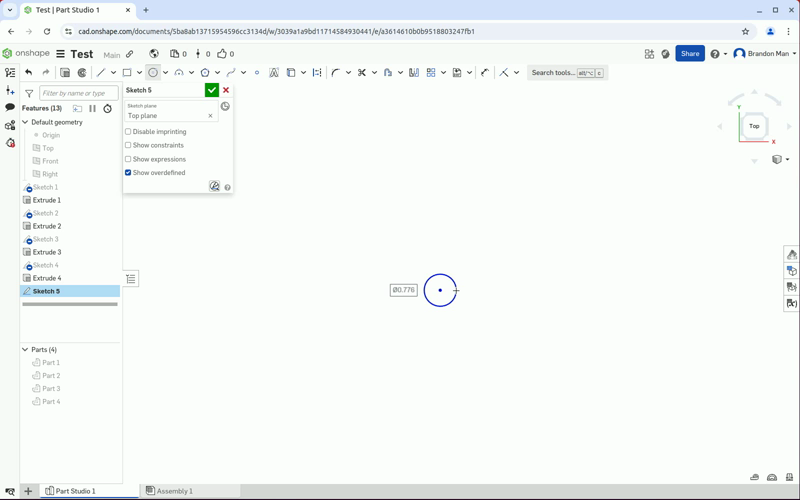
scroll(-6)
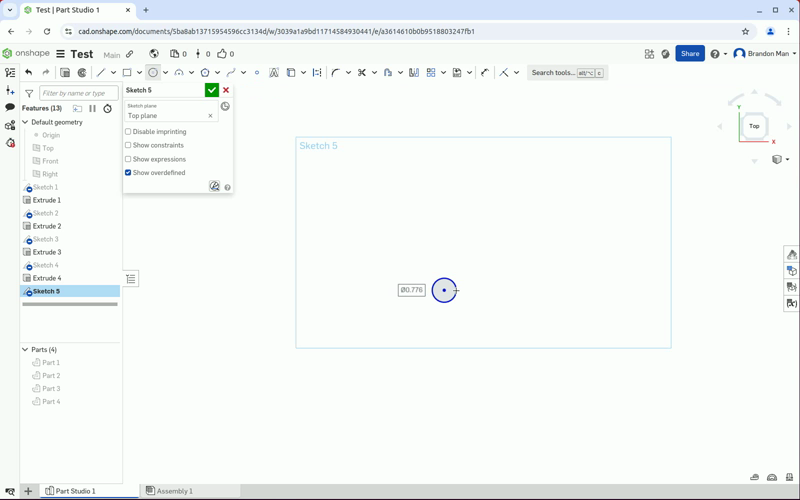
scroll(-6)
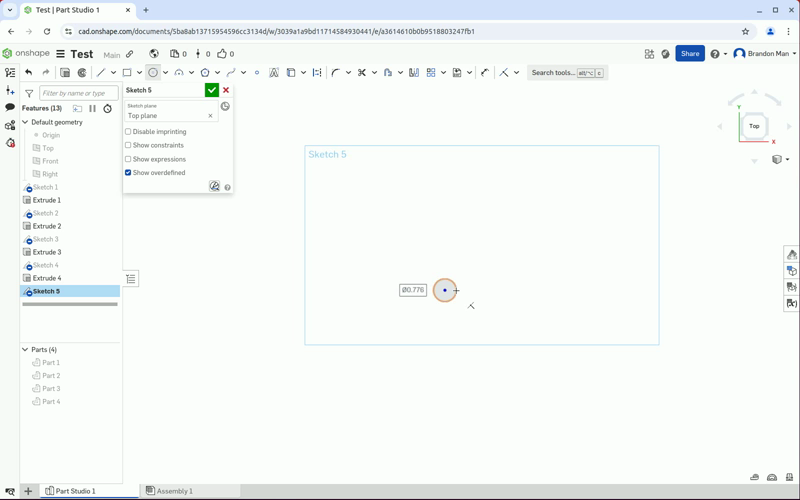
scroll(-6)
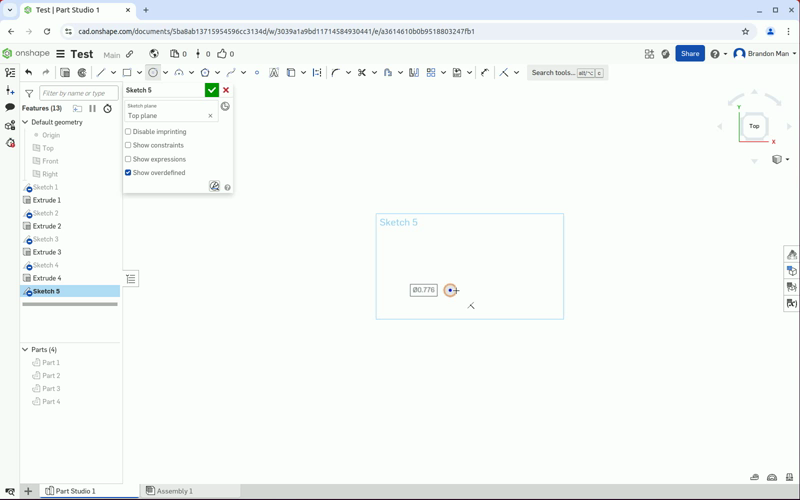
scroll(-6)
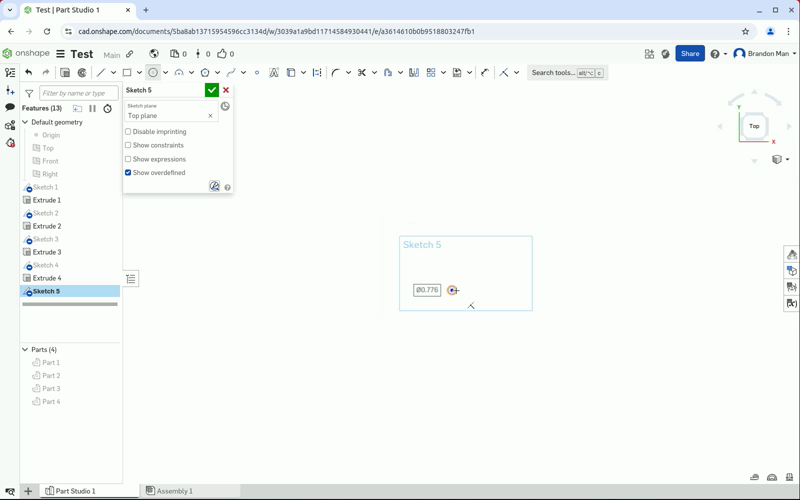
scroll(-6)
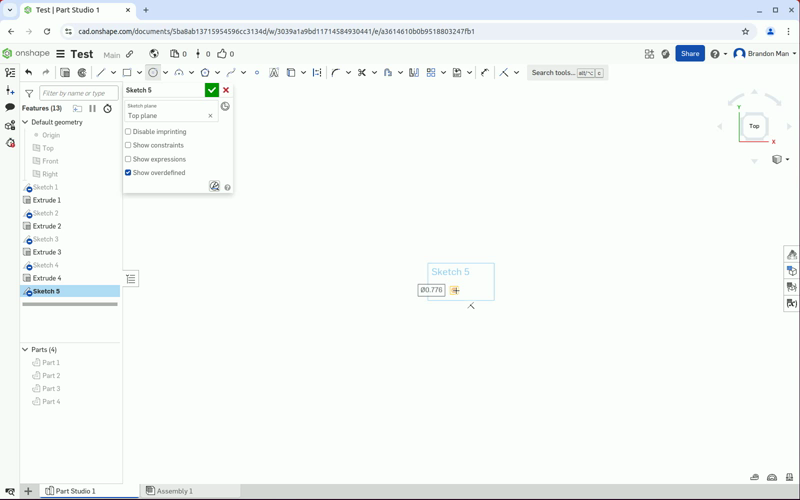
key(esc)
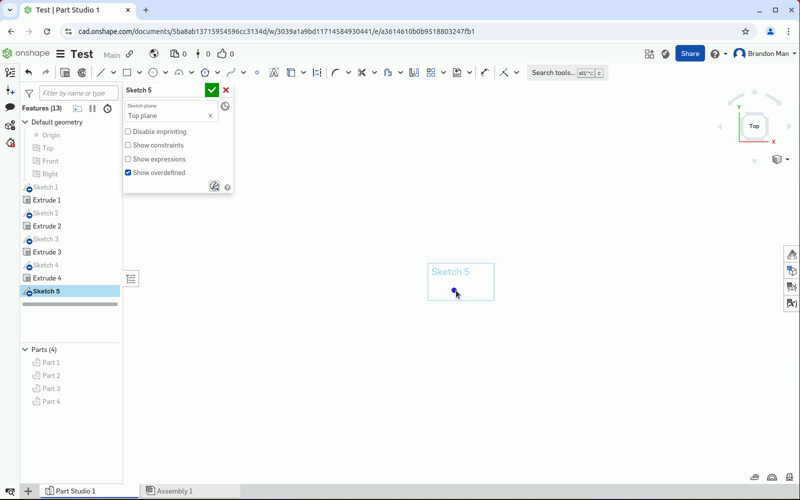
mouse_move(455, 291)
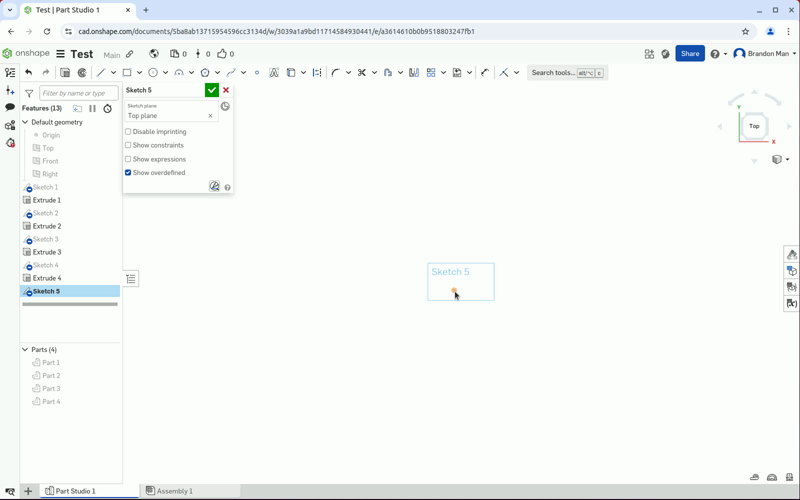
scroll(6)
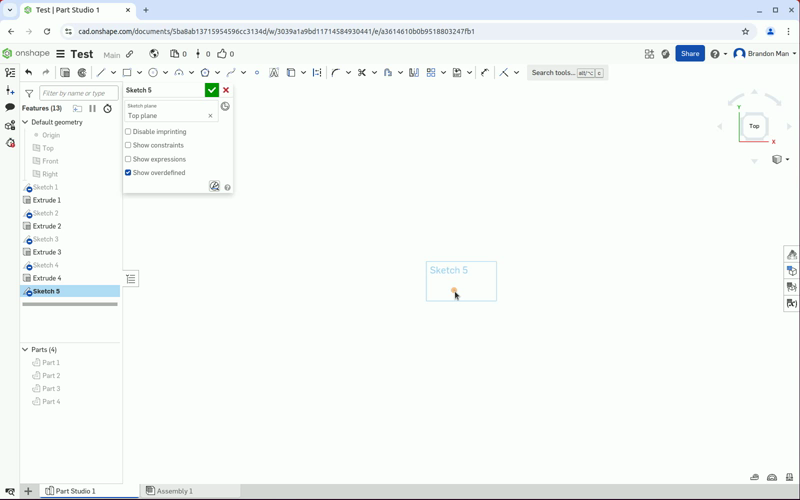
scroll(6)
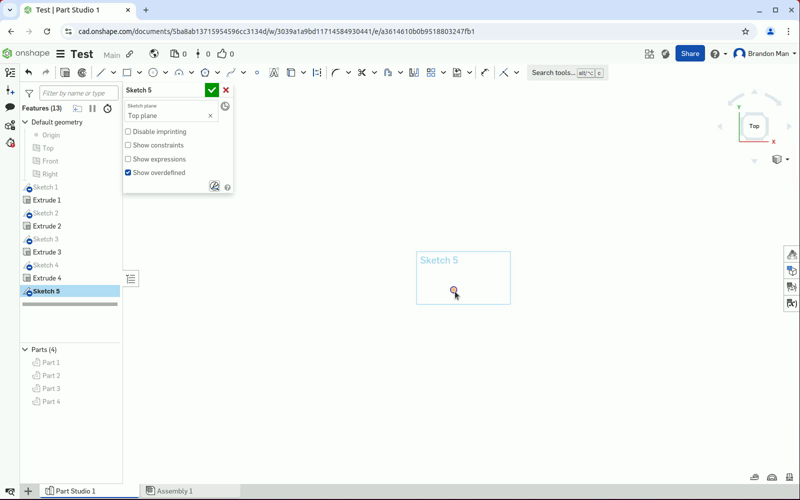
scroll(6)
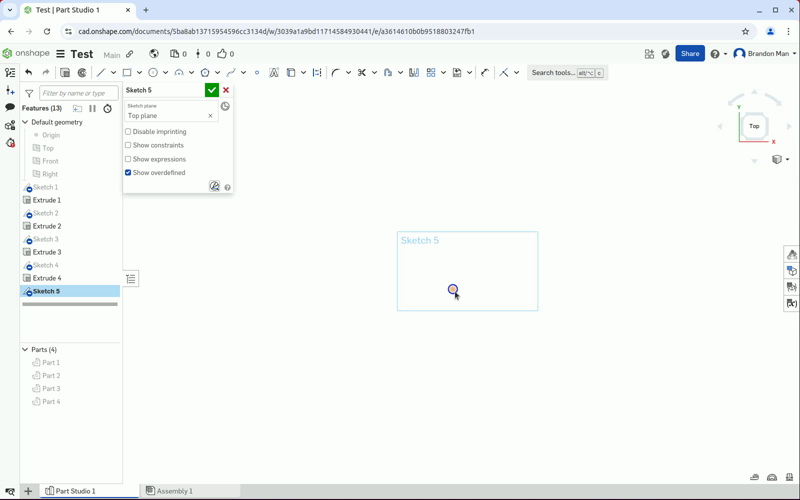
scroll(6)
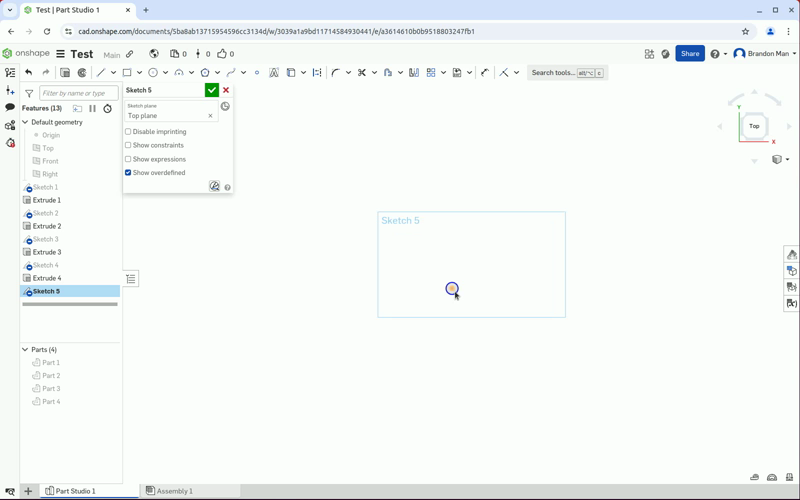
scroll(6)
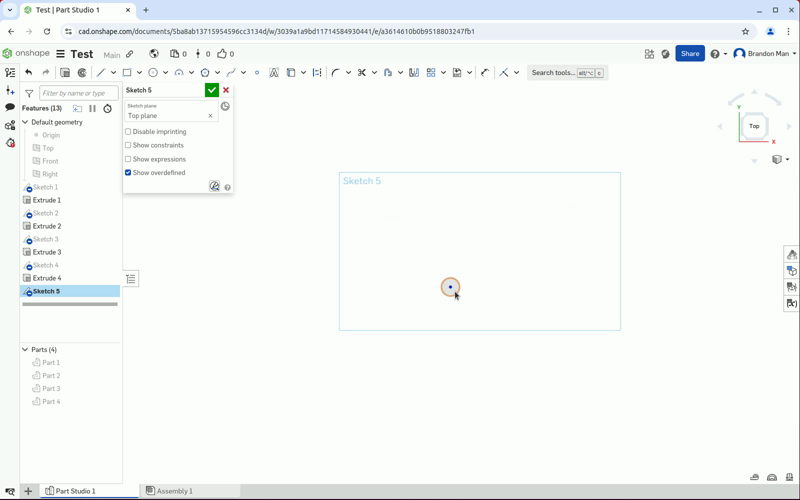
scroll(6)
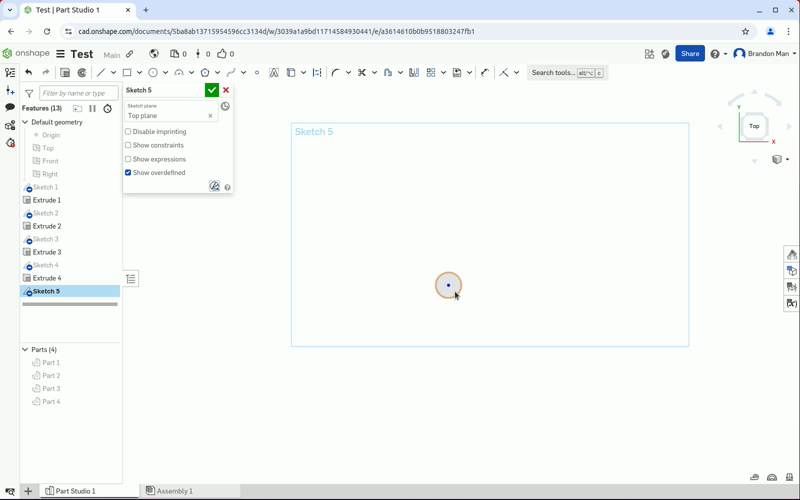
scroll(6)
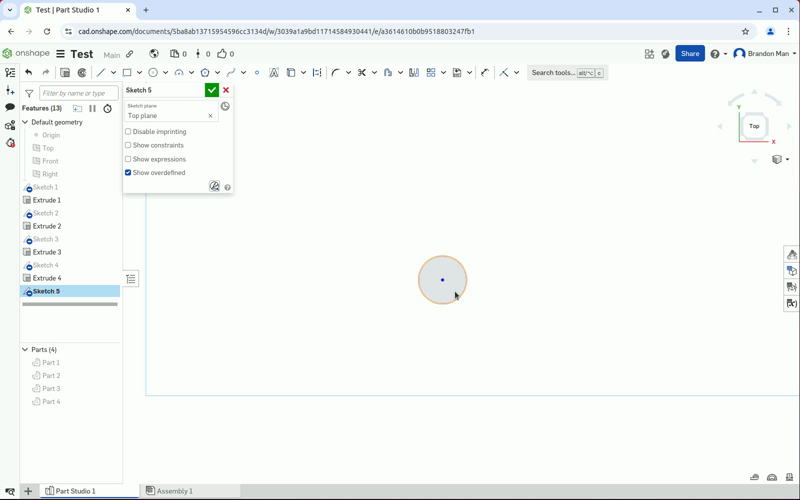
click(455, 291)
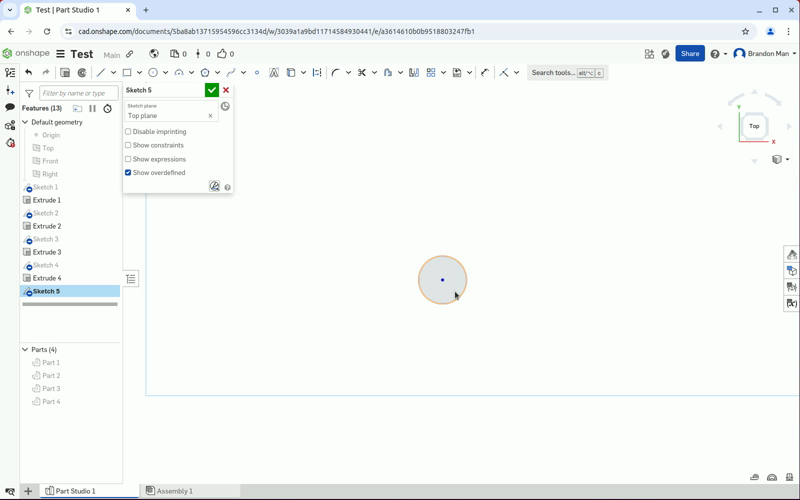
scroll(-6)
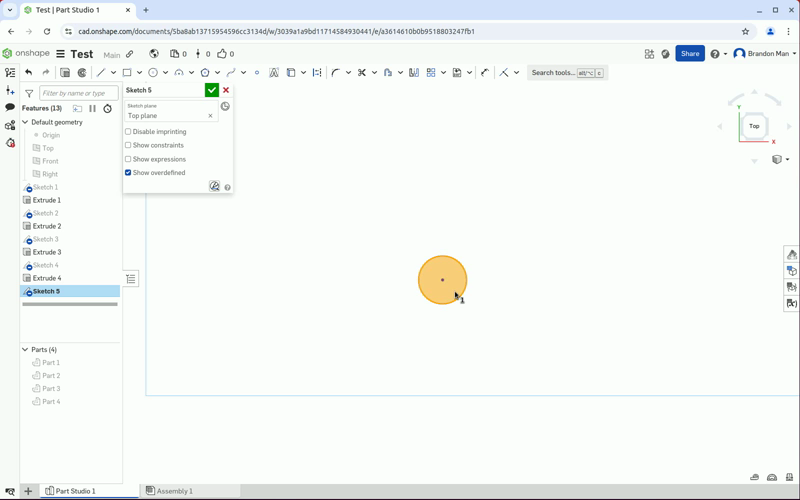
scroll(-6)
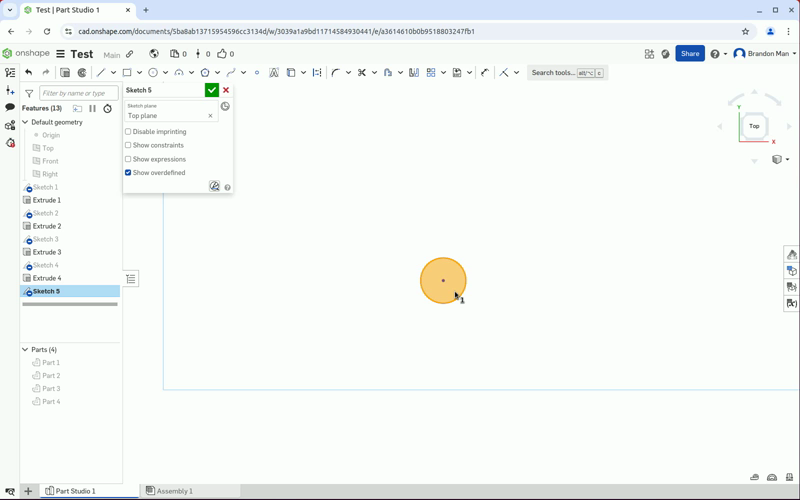
scroll(-6)
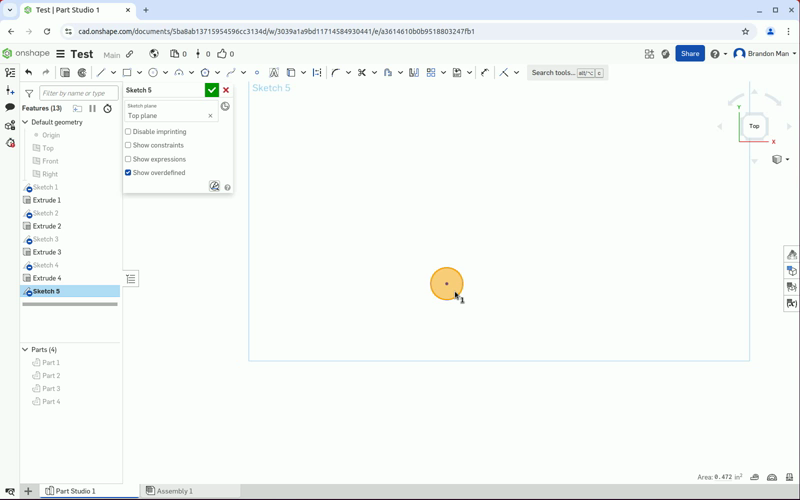
scroll(-6)
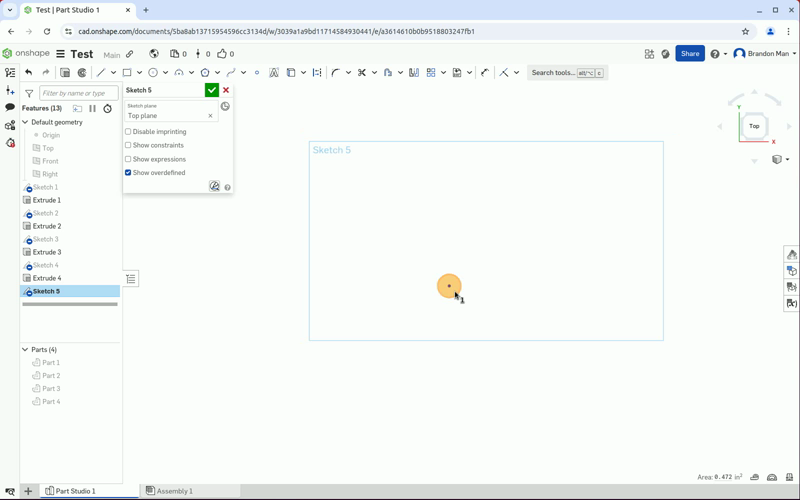
scroll(-6)
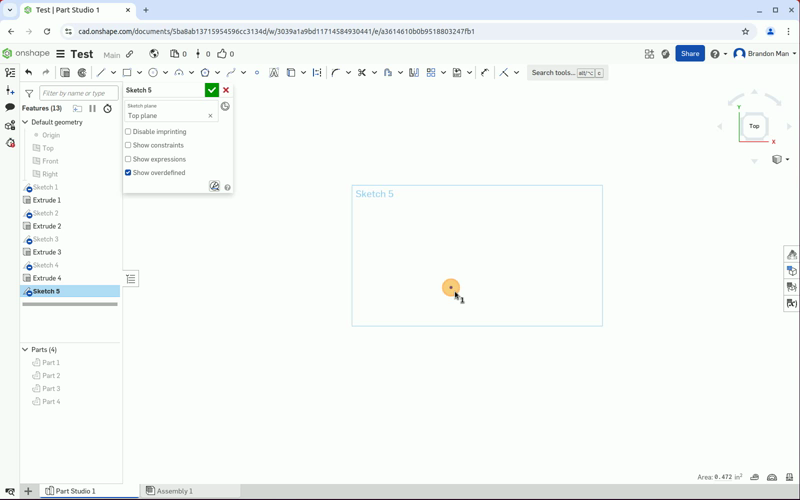
scroll(-6)
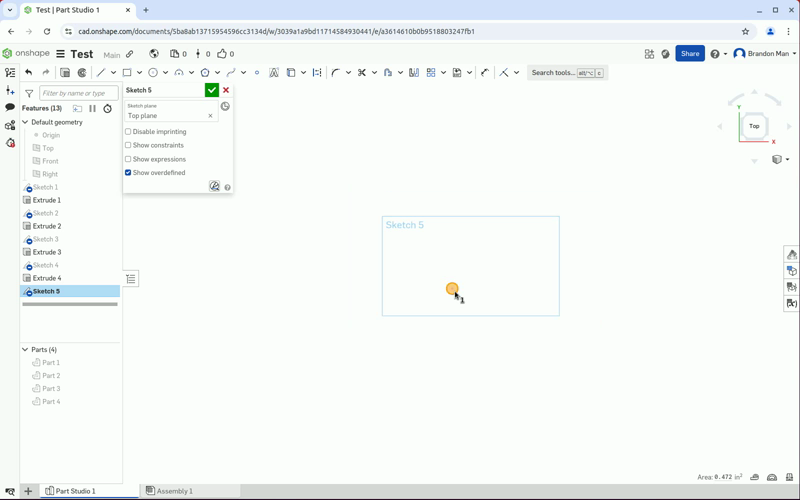
scroll(-6)
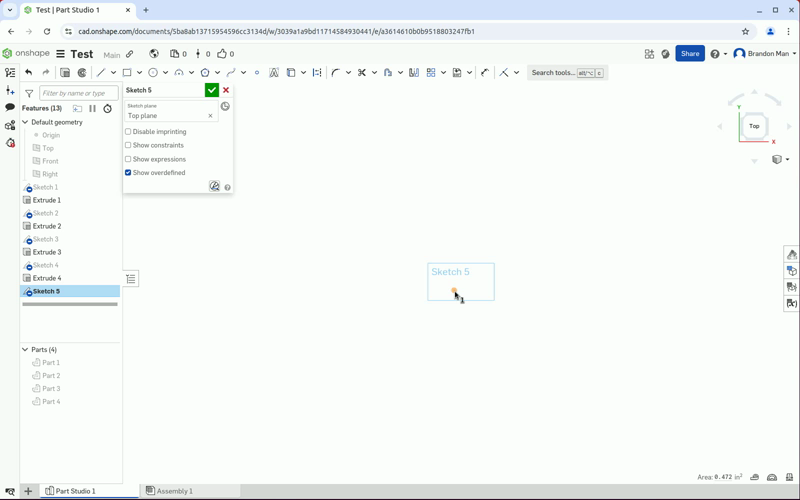
mouse_move(73, 352)
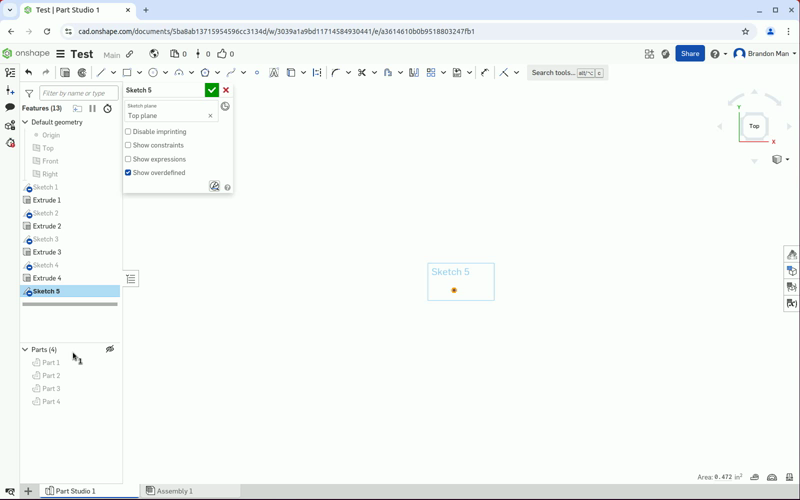
key(shift+y)
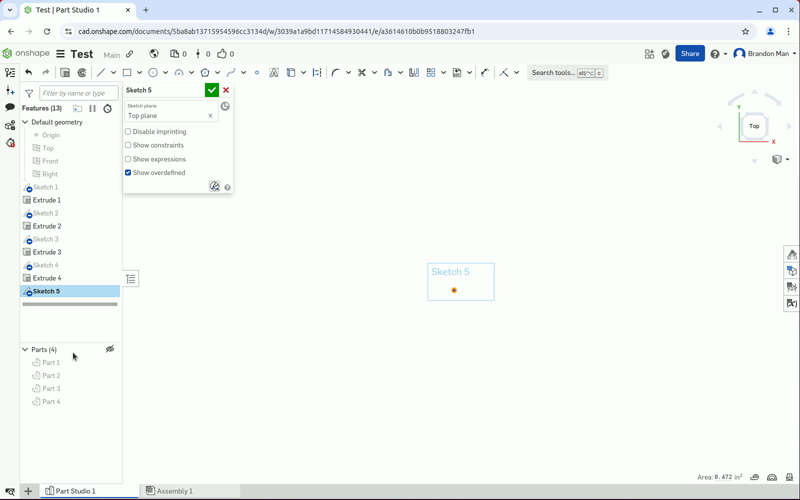
key(shift+e)
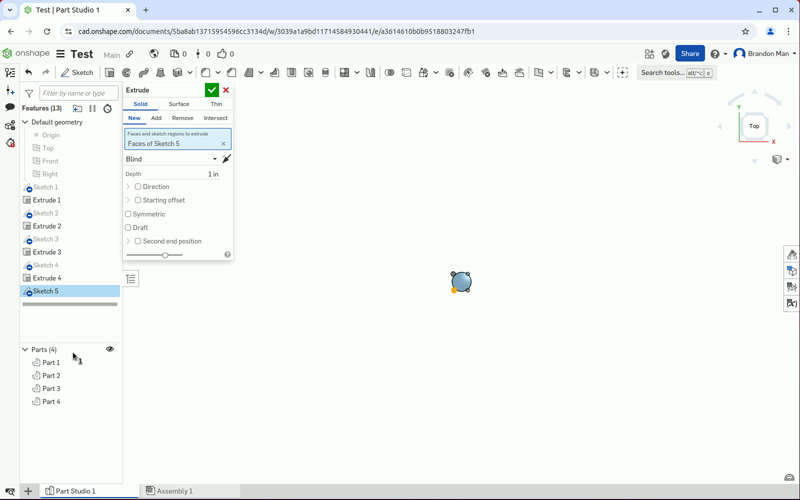
mouse_move(143, 106)
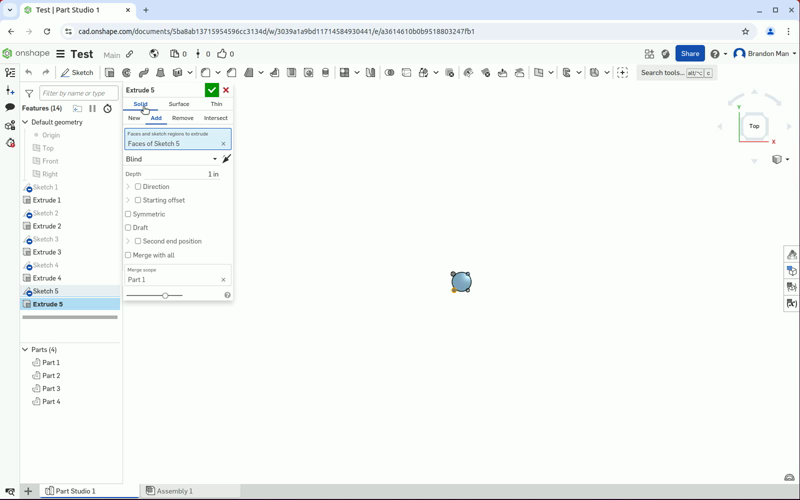
click(143, 106)
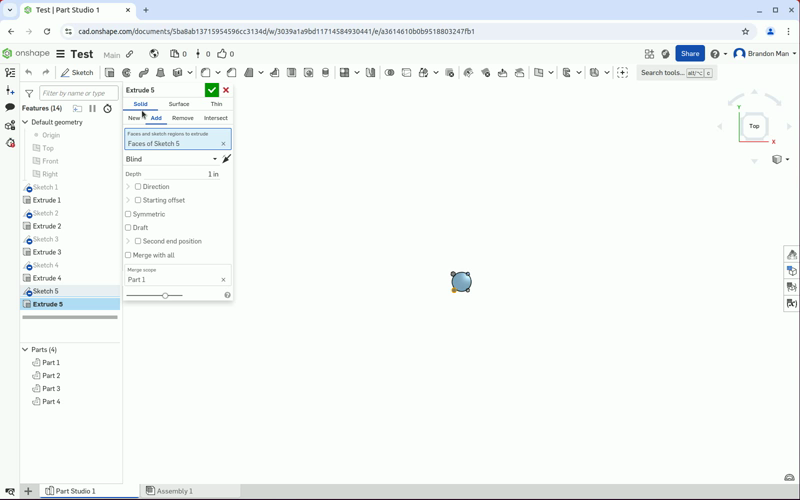
mouse_move(137, 120)
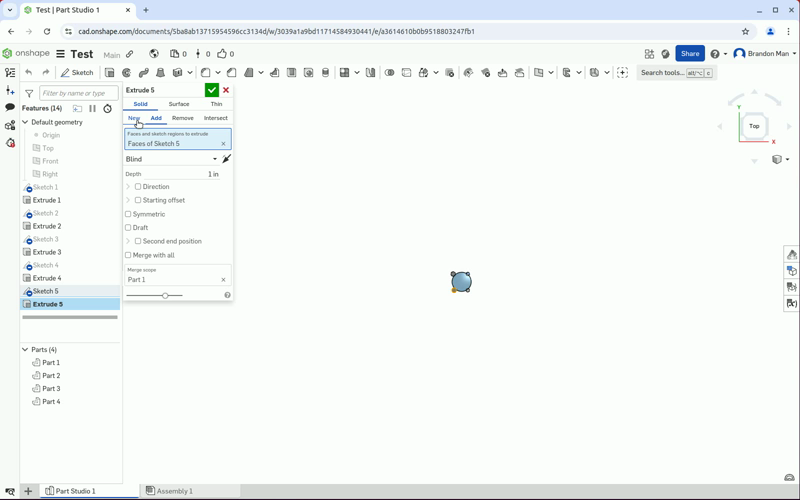
click(137, 120)
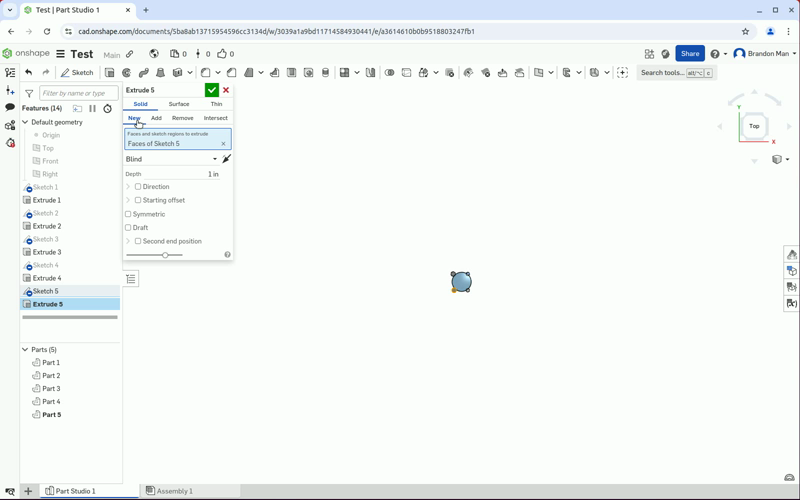
key(tab, 4)
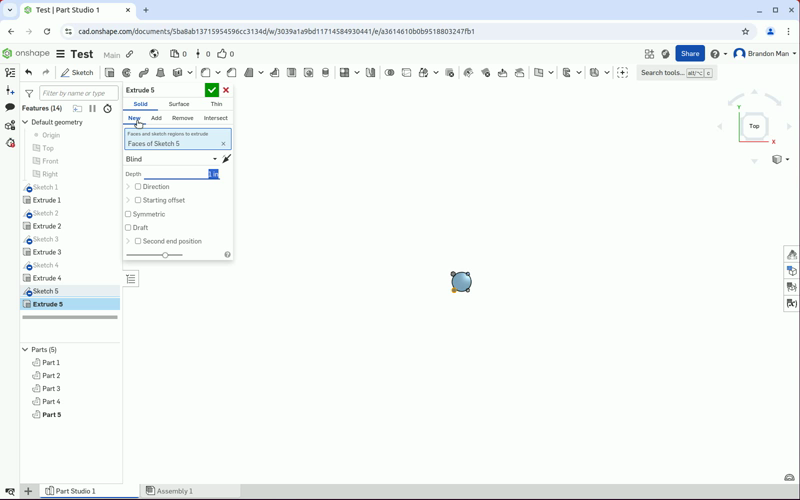
text(21.183)
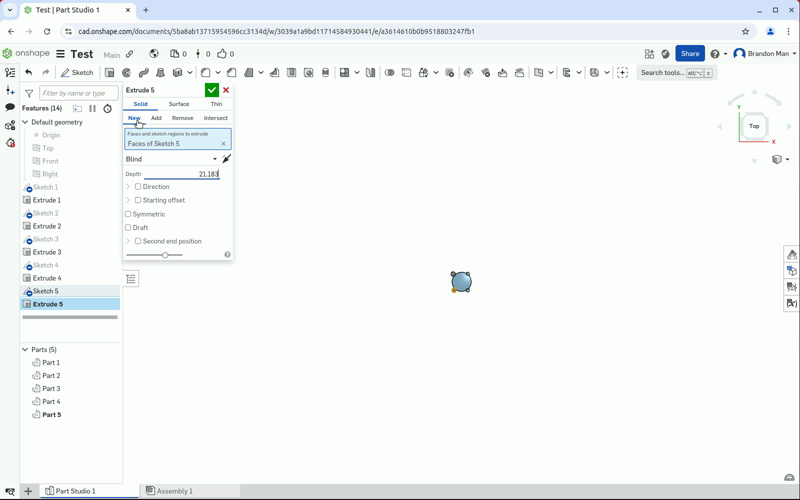
key(enter)
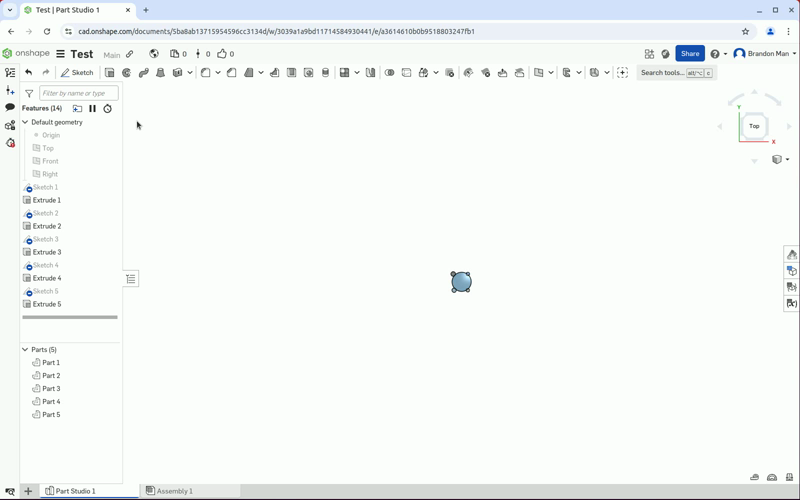
key(shift+h)
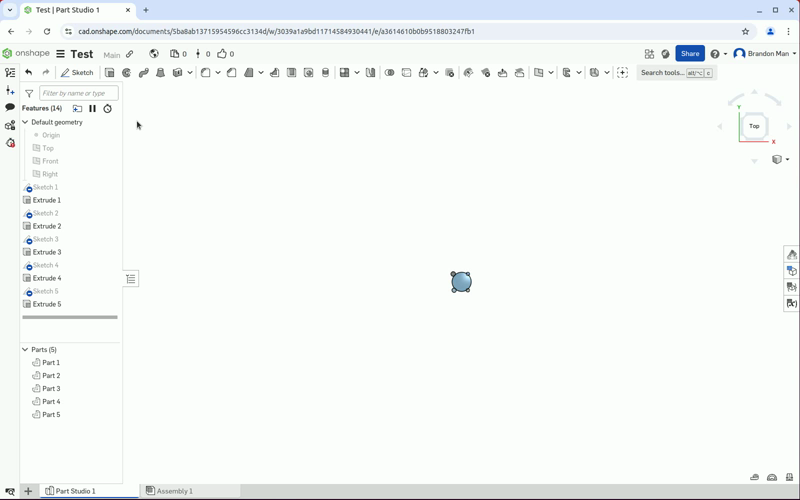
key(shift+h)
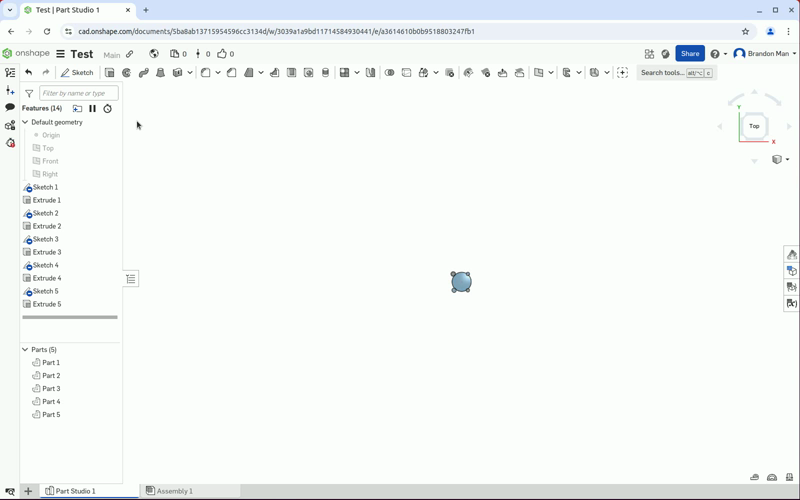
key(shift+7)
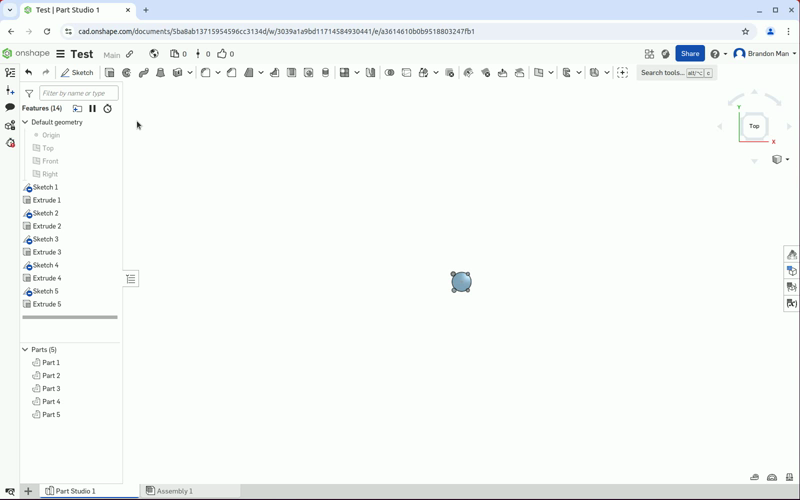
key(up, 3)
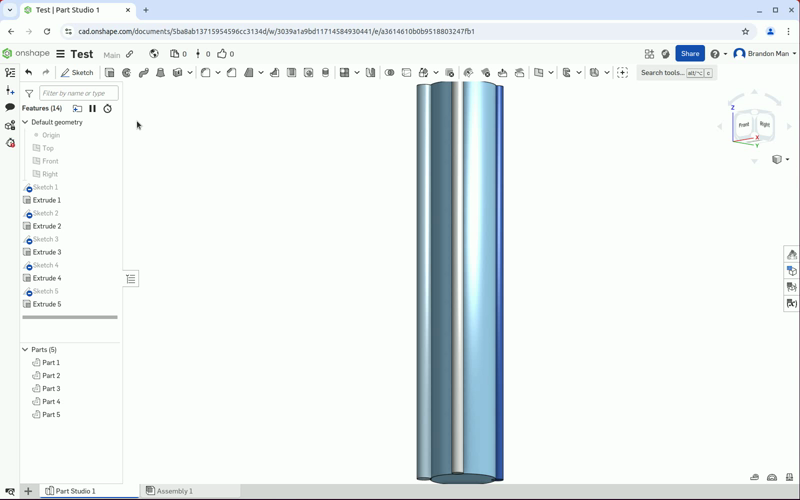
key(left, 3)
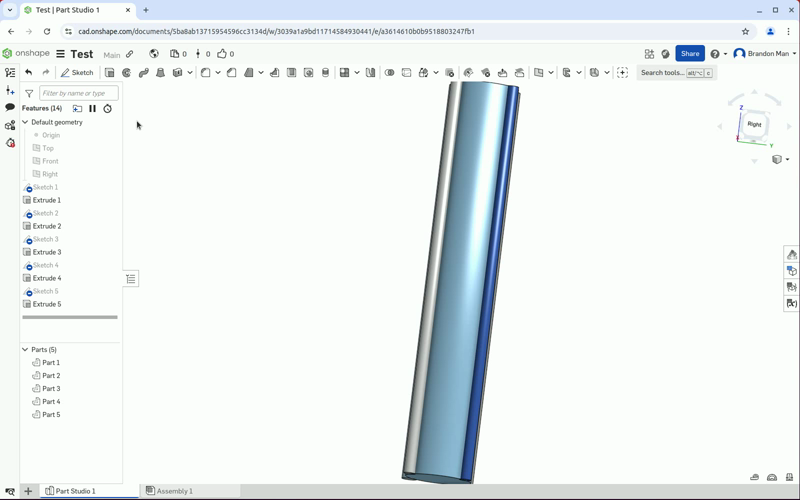
key(right, 3)
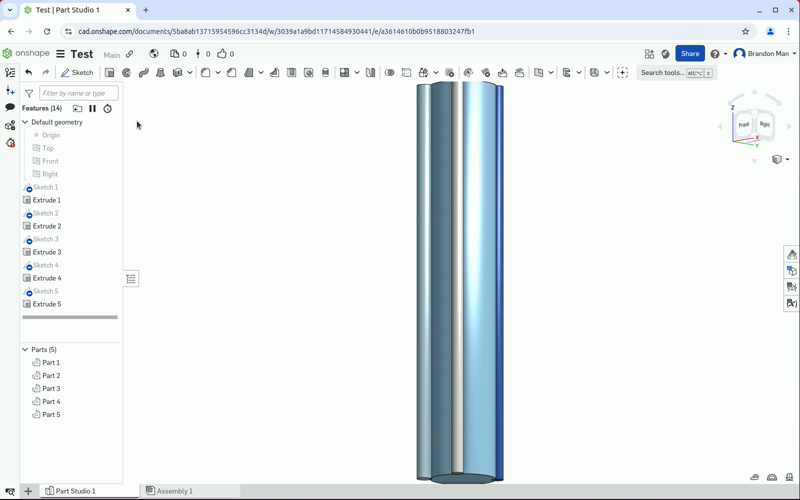
key(down, 3)
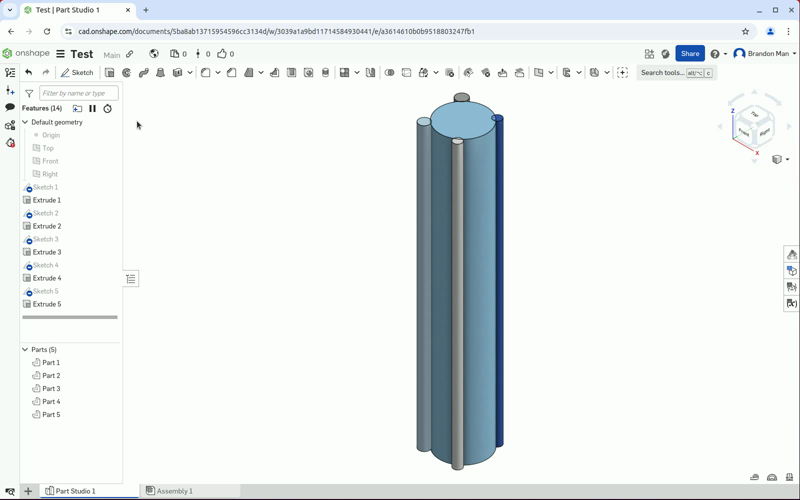
mouse_move(73, 189)
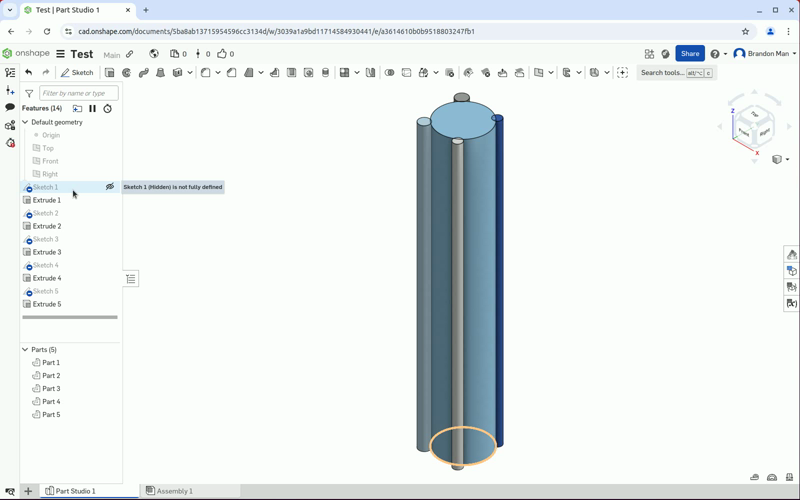
click(73, 189)